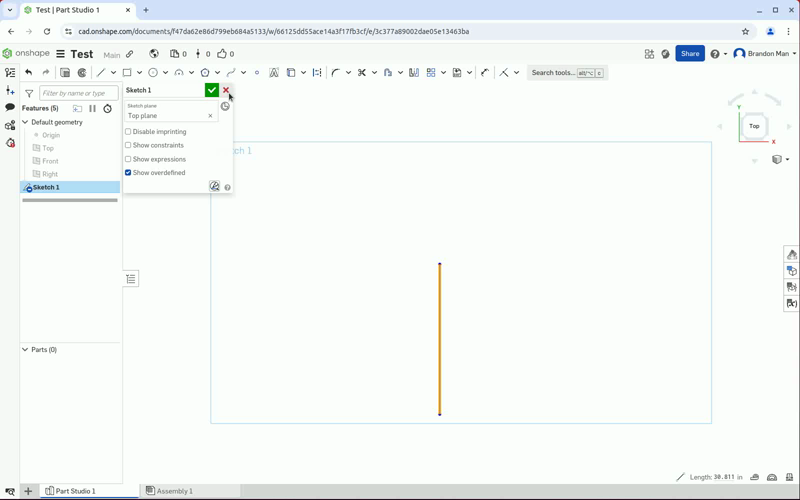
key(shift+h)
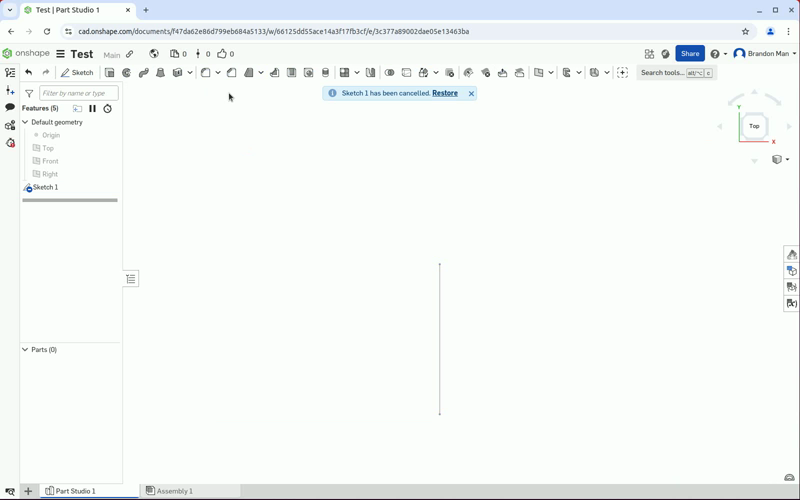
key(shift+s)
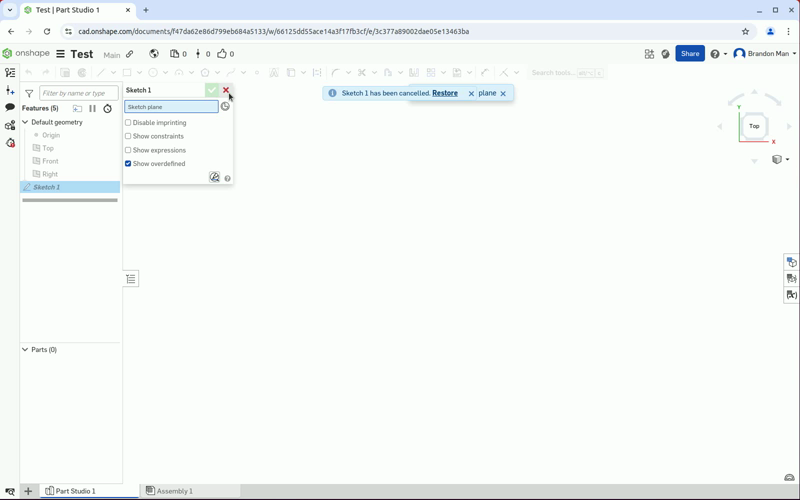
mouse_move(73, 150)
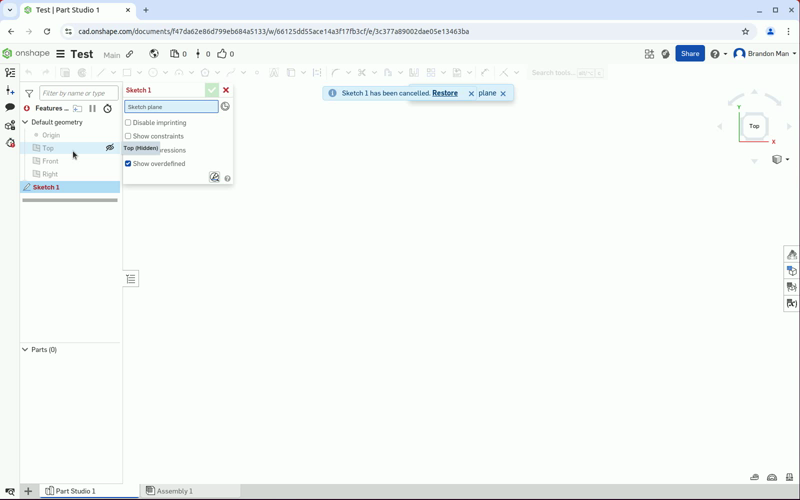
click(73, 150)
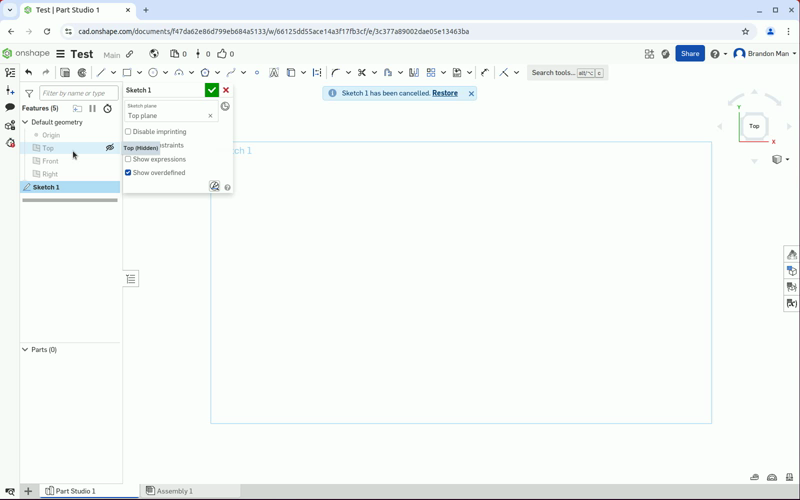
mouse_move(73, 352)
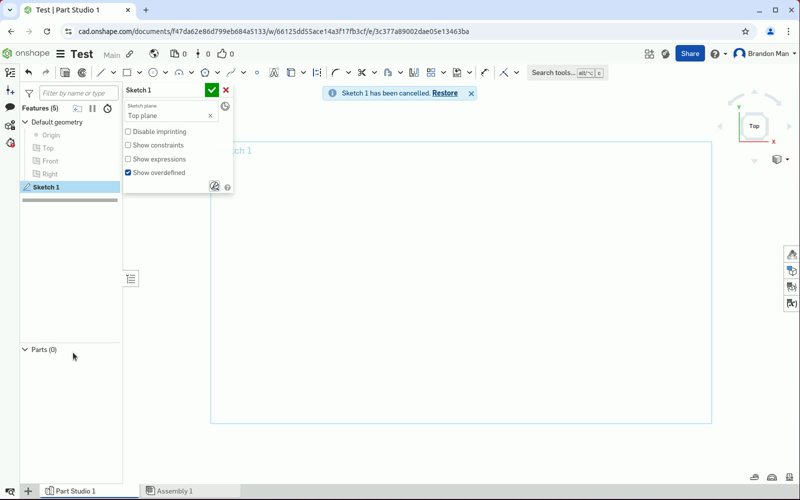
key(y)
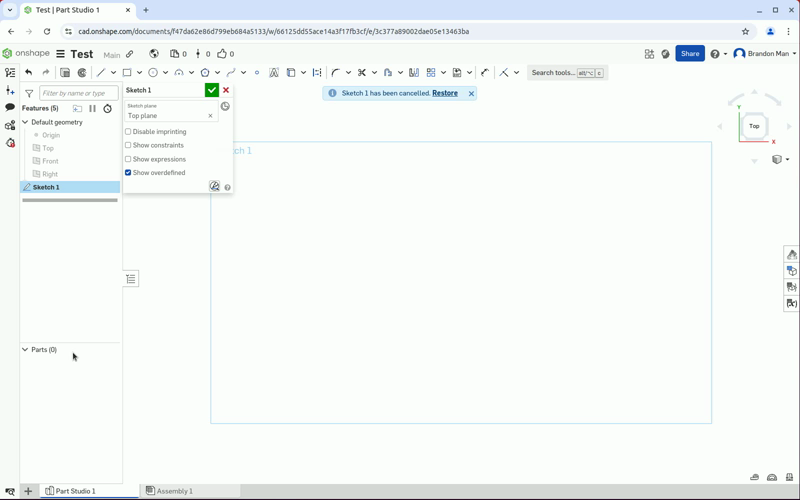
key(l)
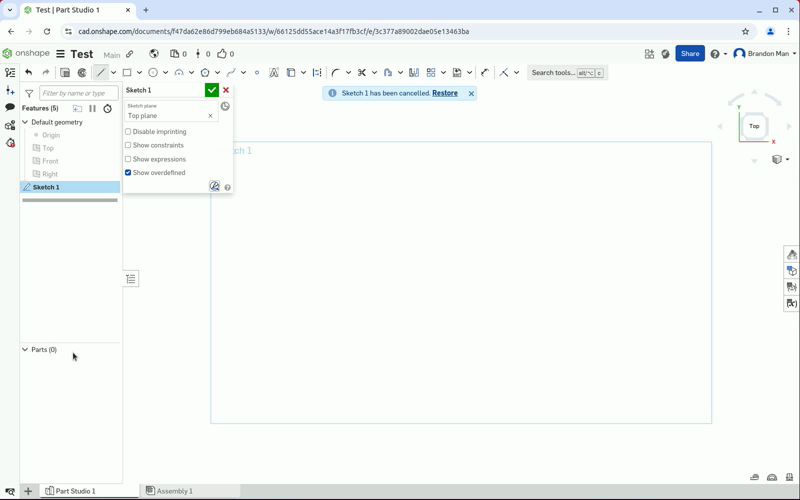
key_down(shift)
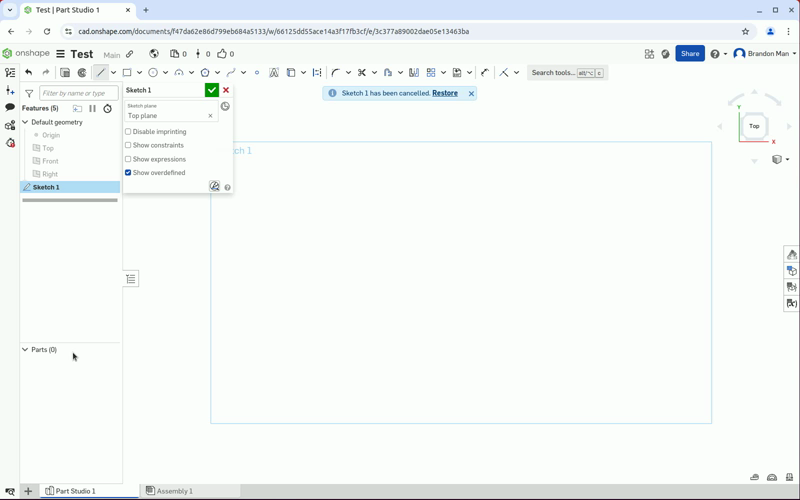
mouse_move(423, 311)
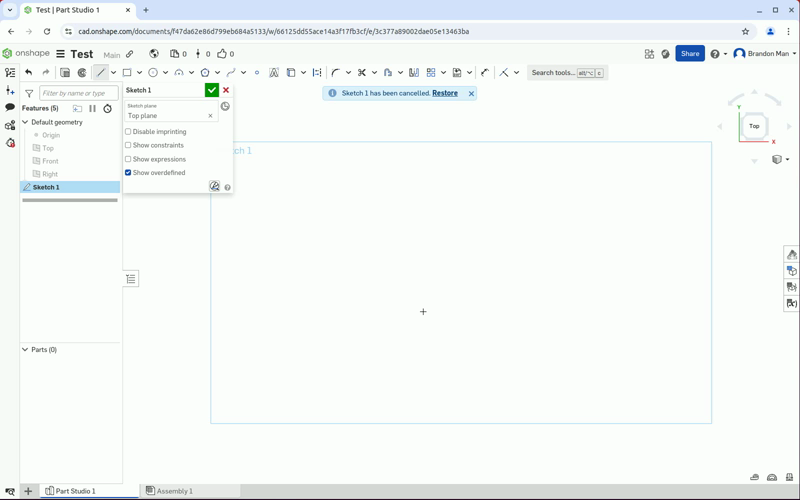
click(423, 311)
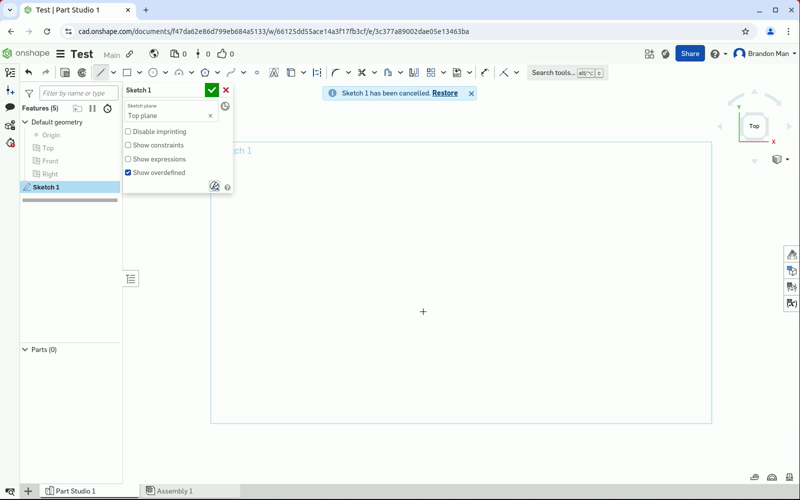
key_up(shift)
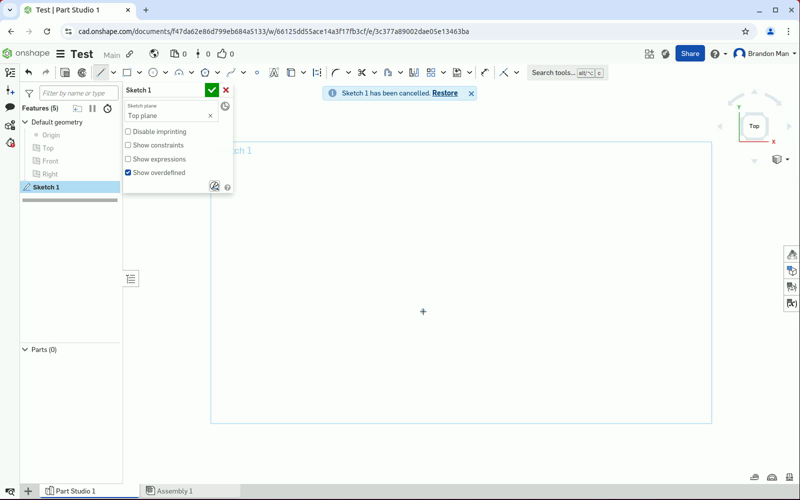
key_down(shift)
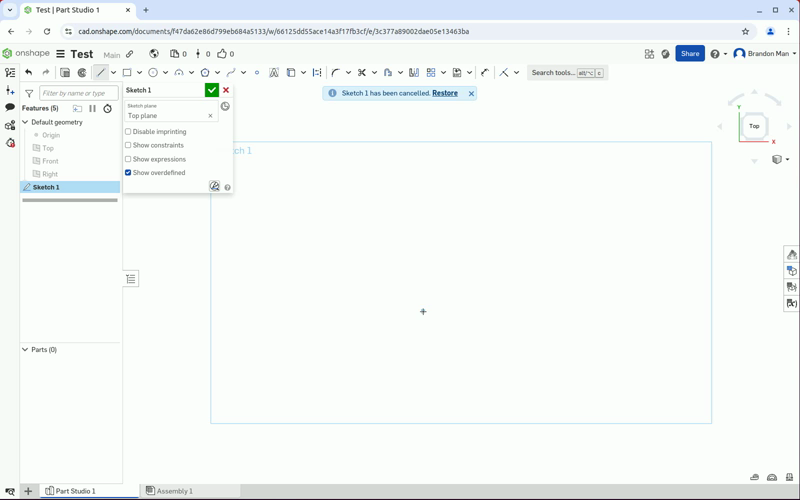
mouse_move(498, 311)
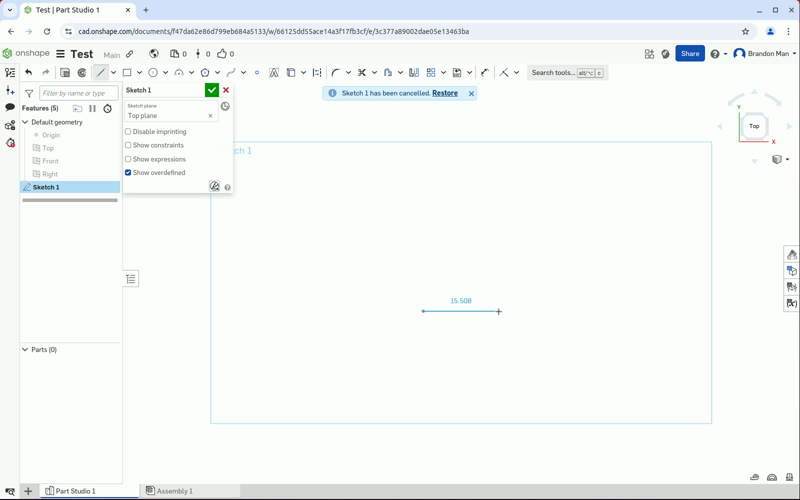
click(498, 311)
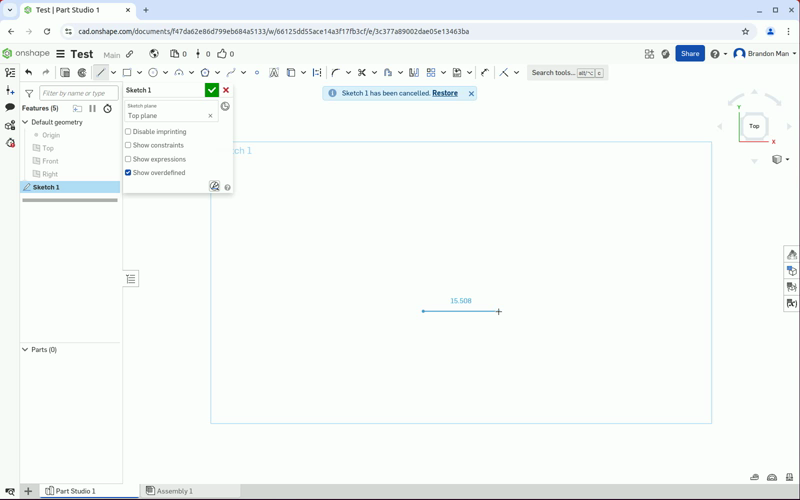
key_up(shift)
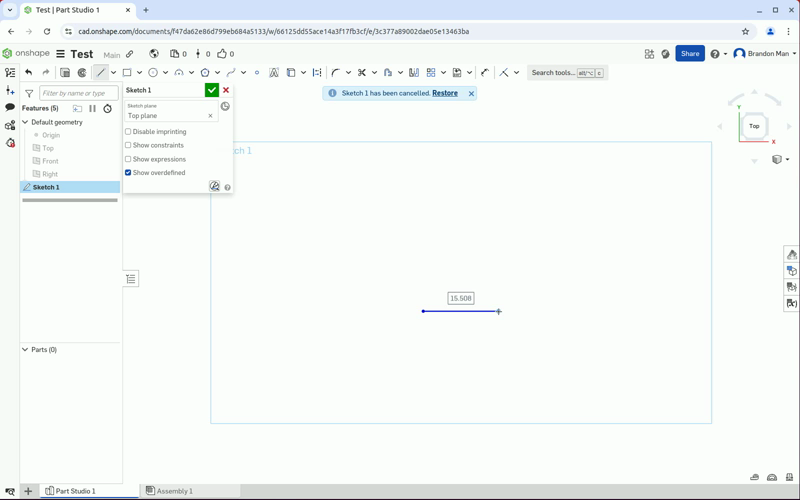
key_down(shift)
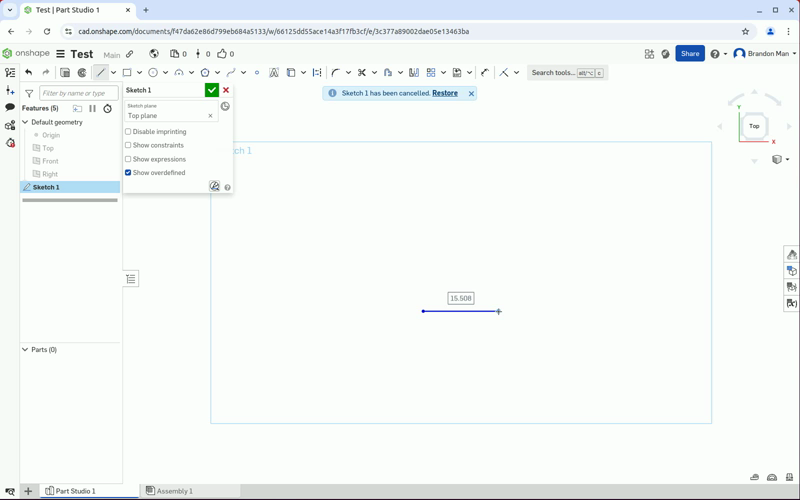
mouse_move(528, 311)
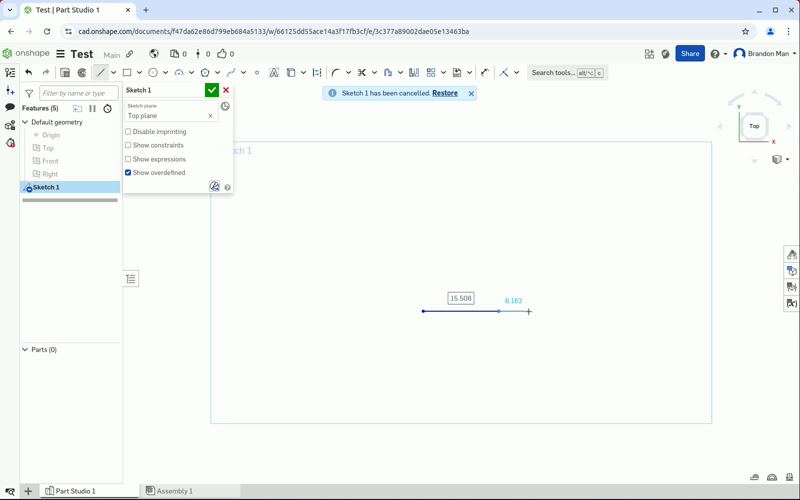
mouse_move(498, 254)
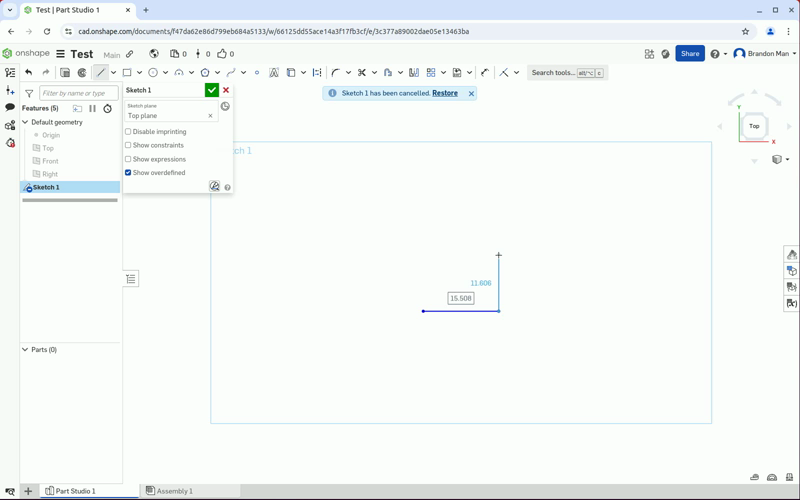
click(498, 254)
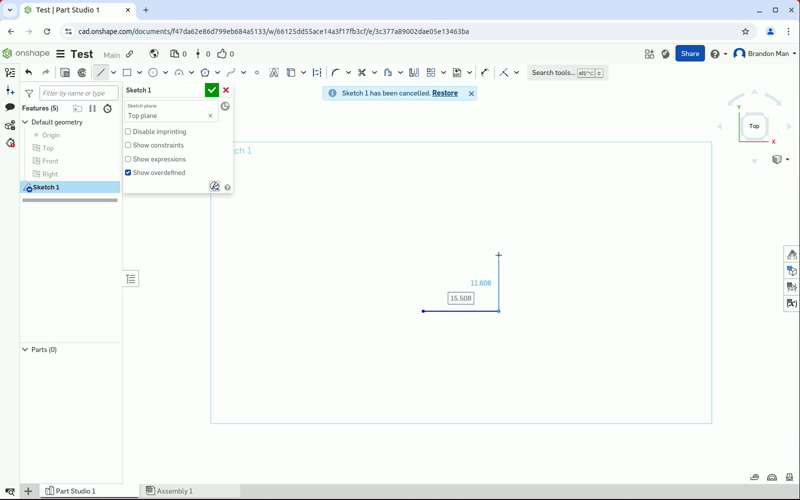
key_up(shift)
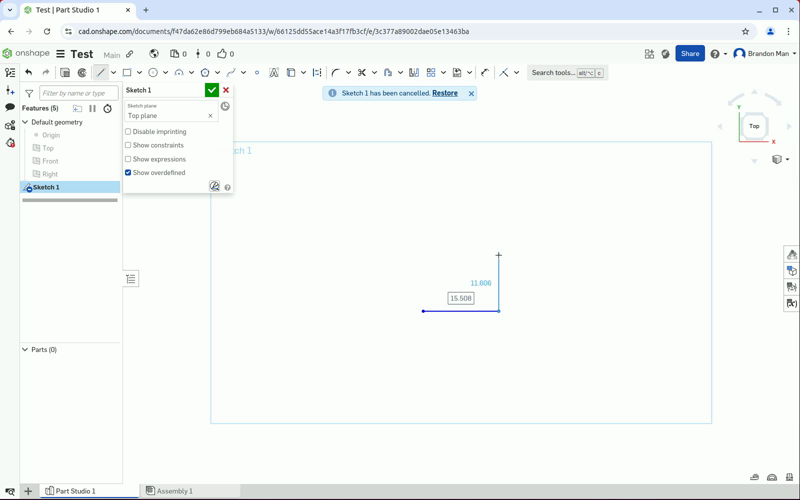
key_down(shift)
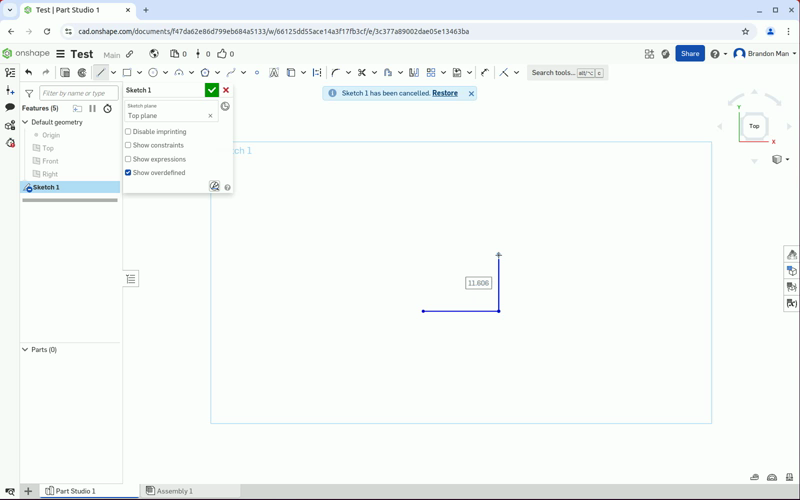
mouse_move(423, 254)
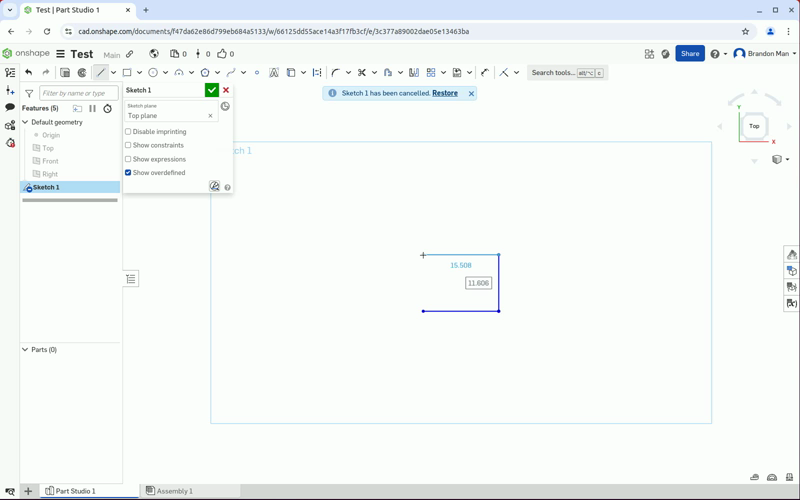
click(423, 254)
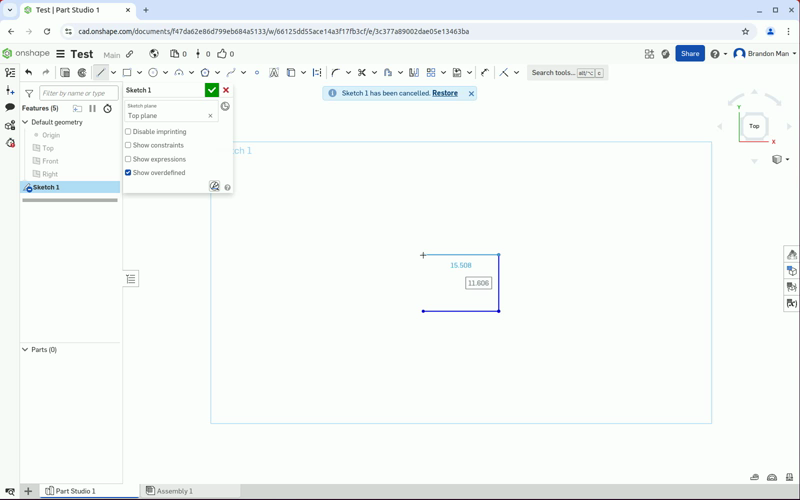
key_up(shift)
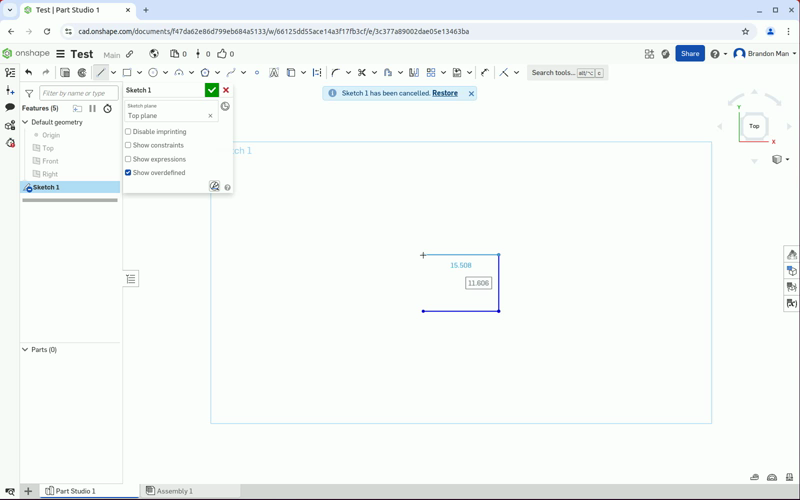
mouse_move(453, 254)
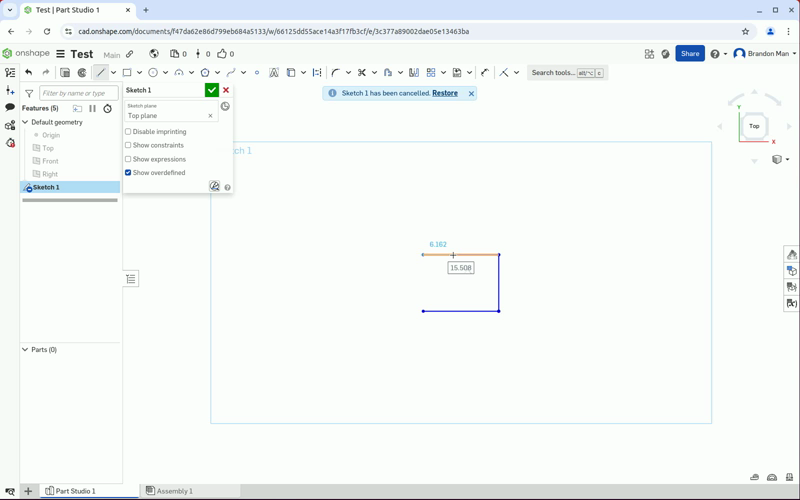
key_down(shift)
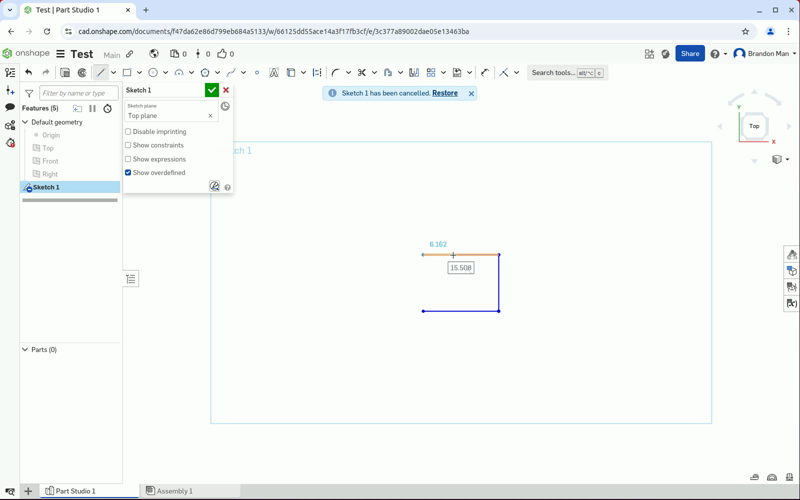
mouse_move(423, 311)
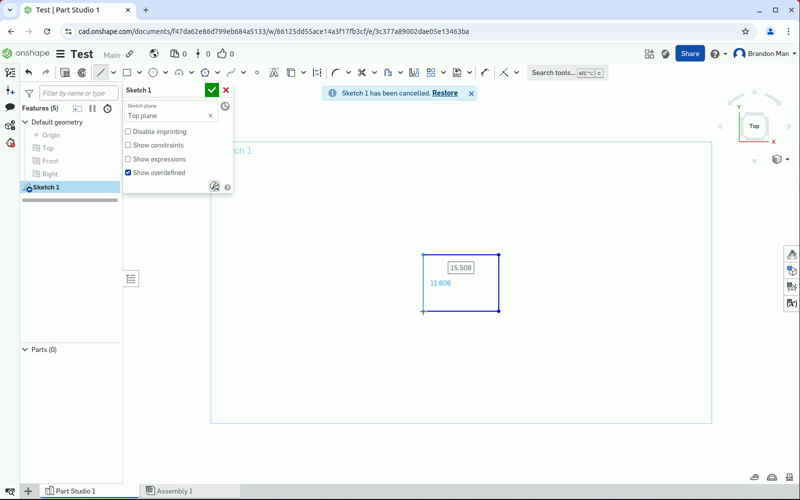
key_up(shift)
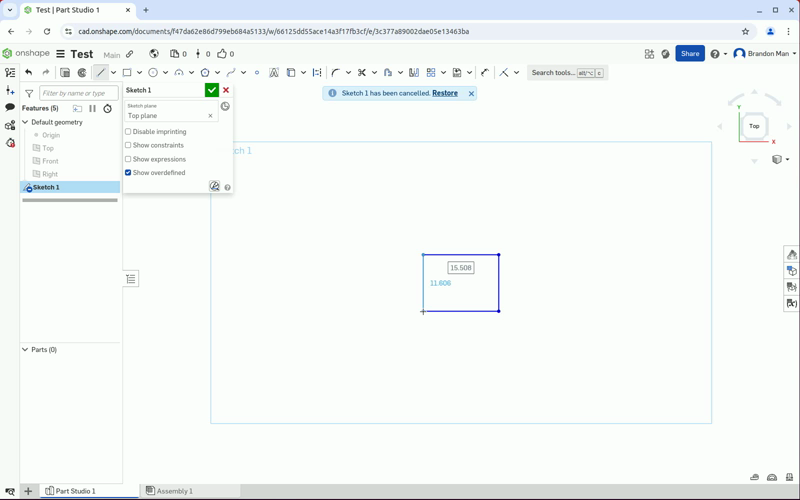
click(423, 311)
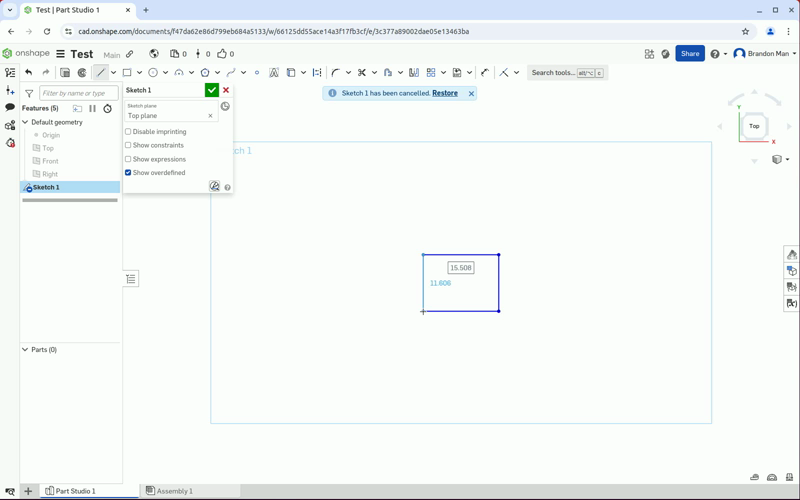
key(esc)
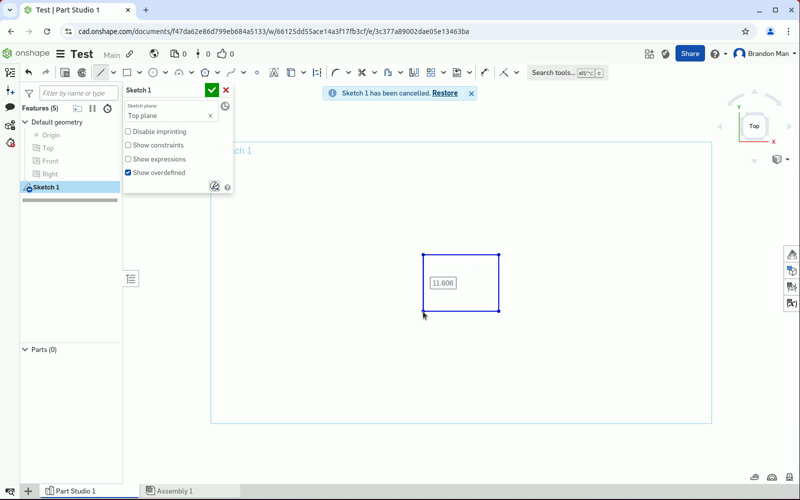
mouse_move(468, 280)
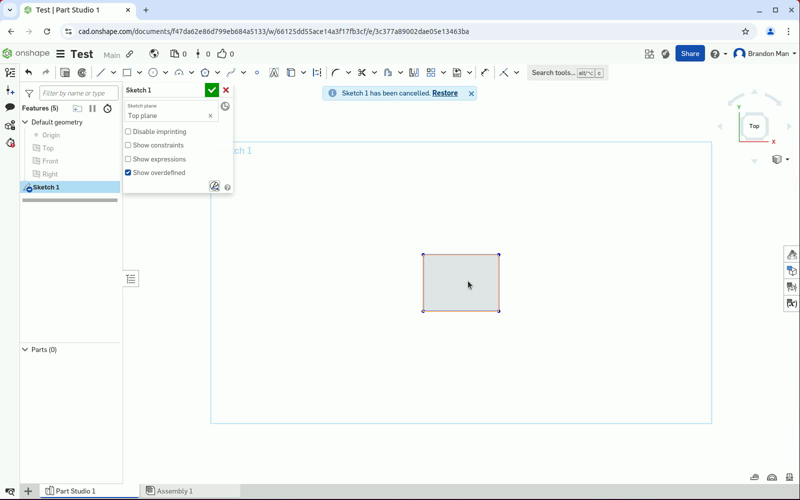
click(468, 280)
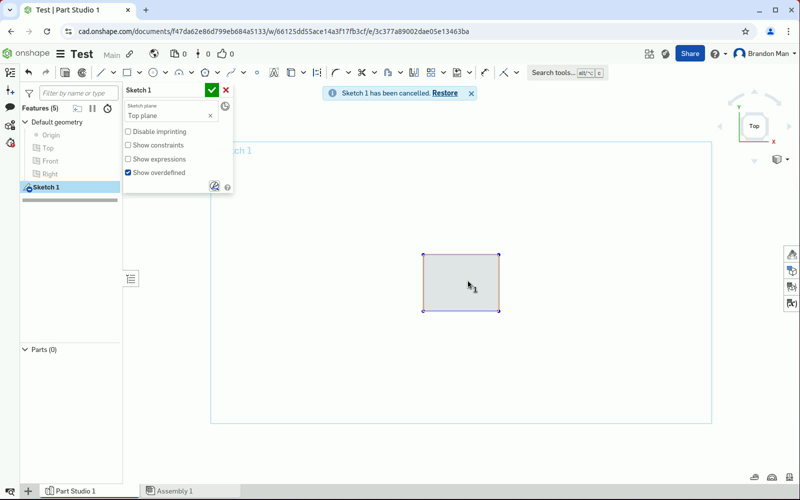
mouse_move(73, 352)
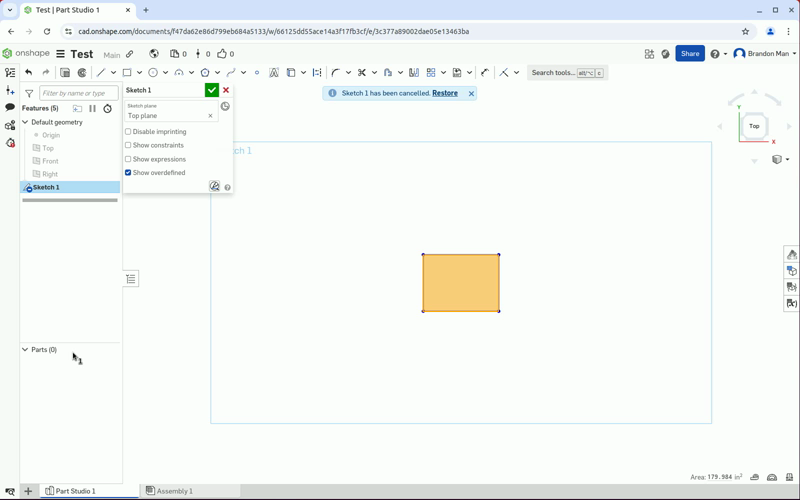
key(shift+y)
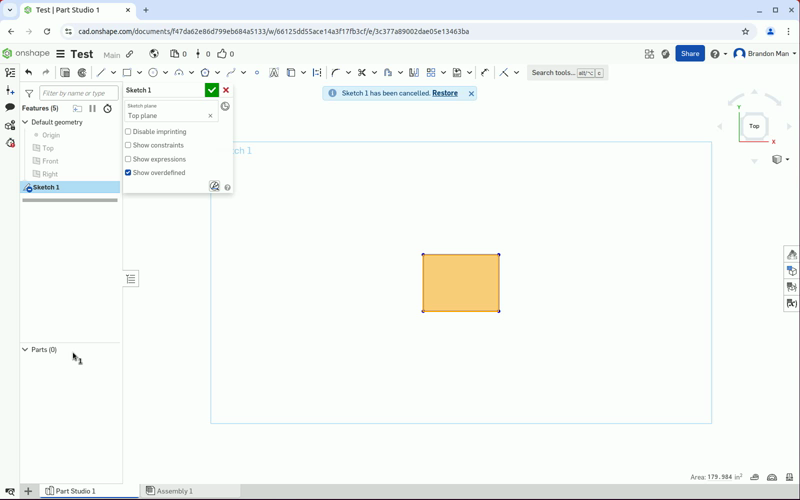
key(shift+e)
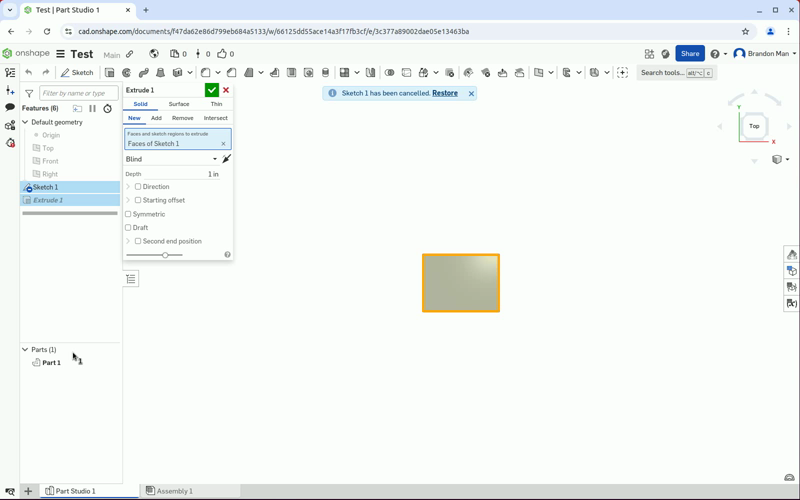
mouse_move(143, 106)
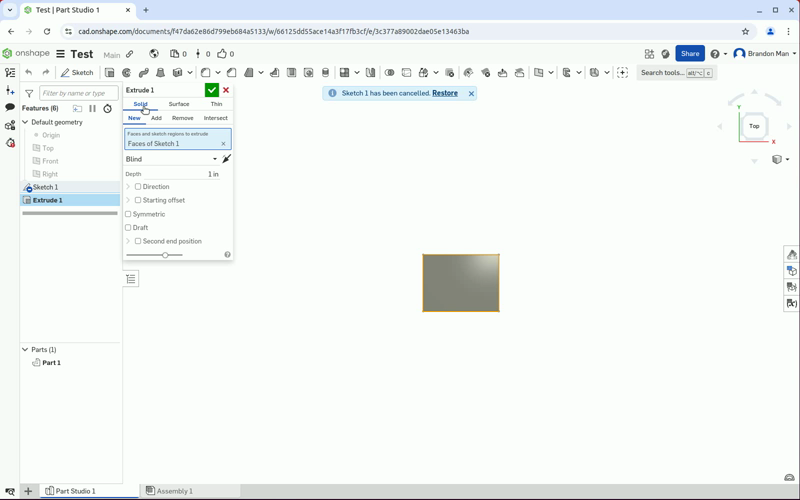
click(143, 106)
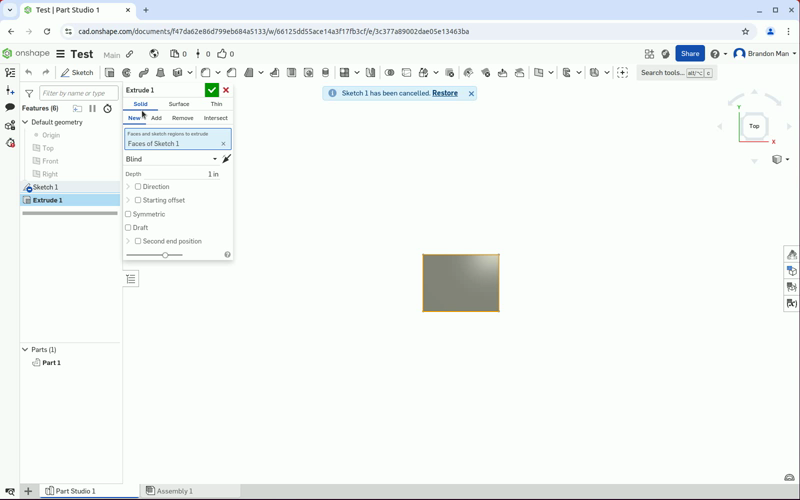
mouse_move(137, 120)
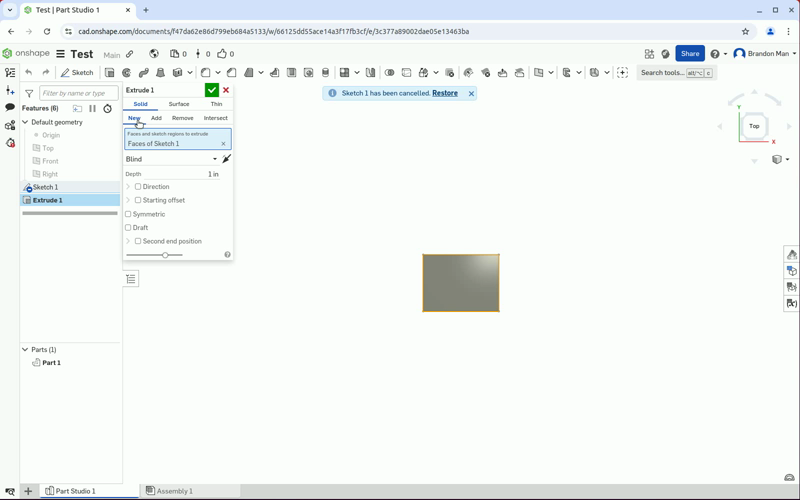
click(137, 120)
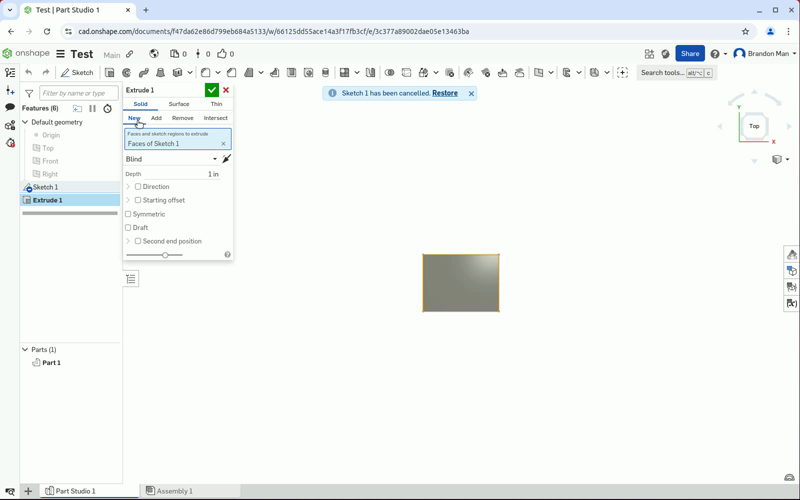
key(tab, 4)
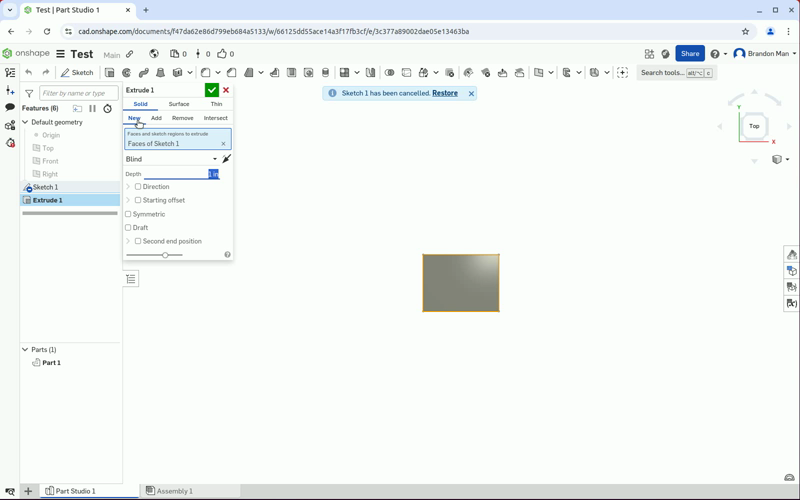
text(23.108)
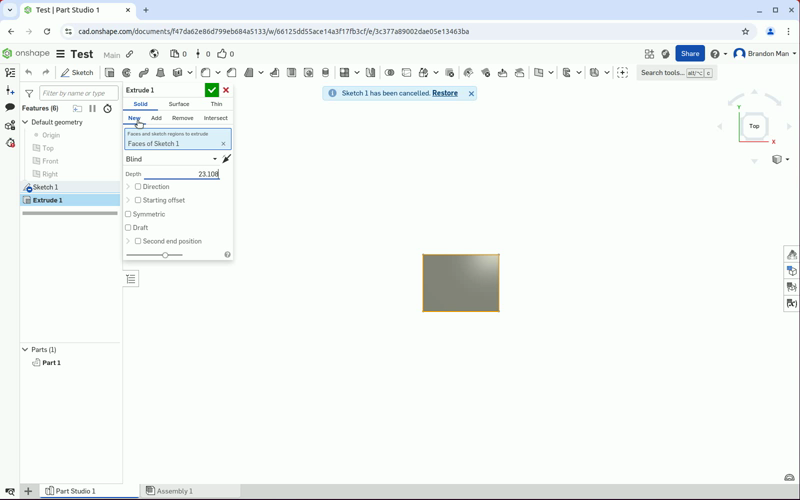
key(enter)
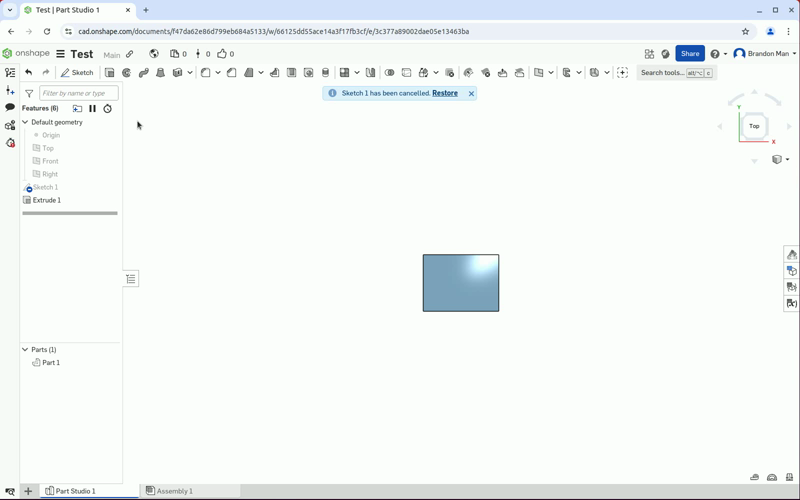
key(shift+h)
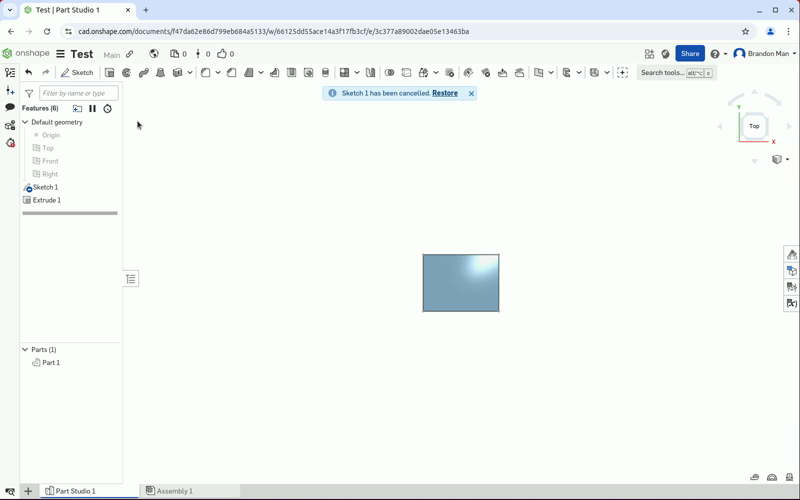
key(shift+h)
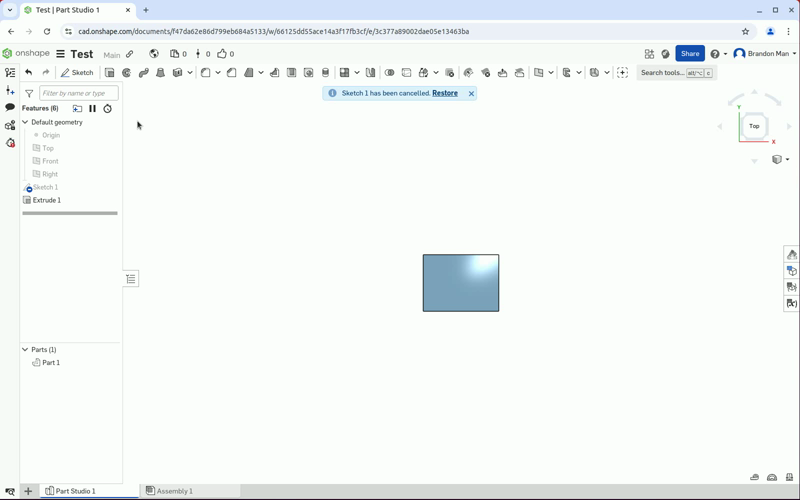
mouse_move(73, 189)
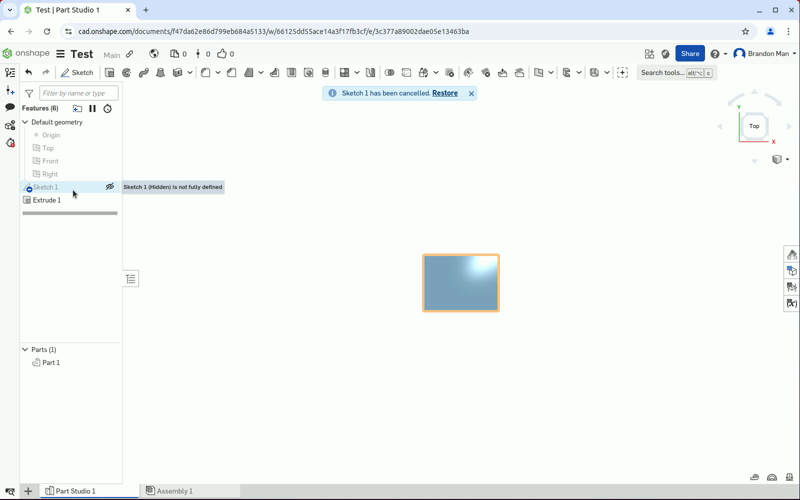
click(73, 189)
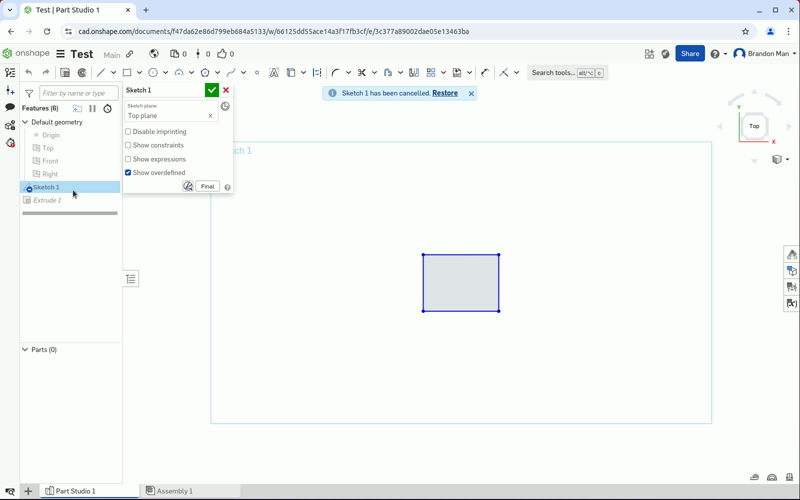
mouse_move(229, 92)
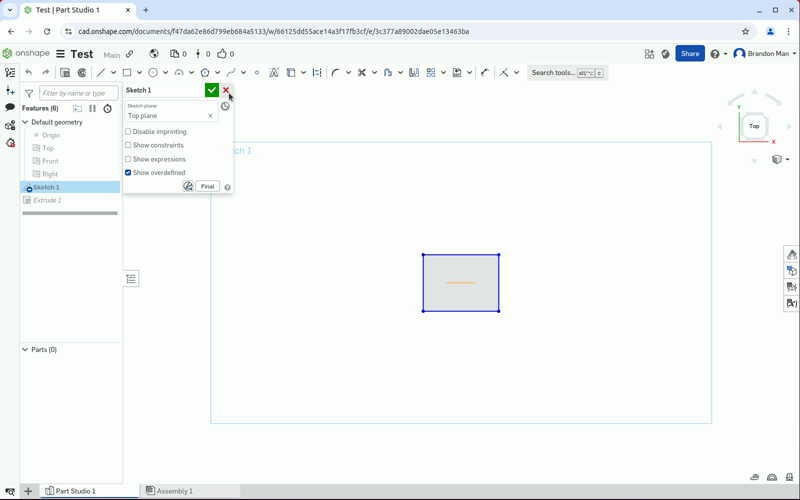
click(229, 92)
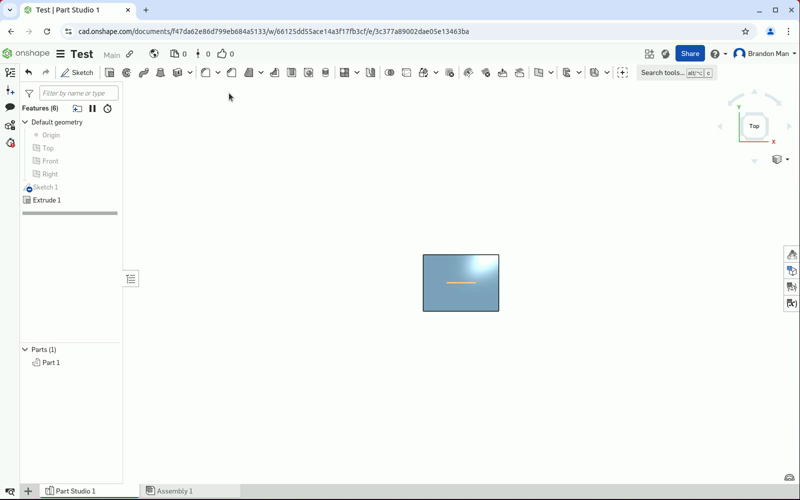
mouse_move(73, 352)
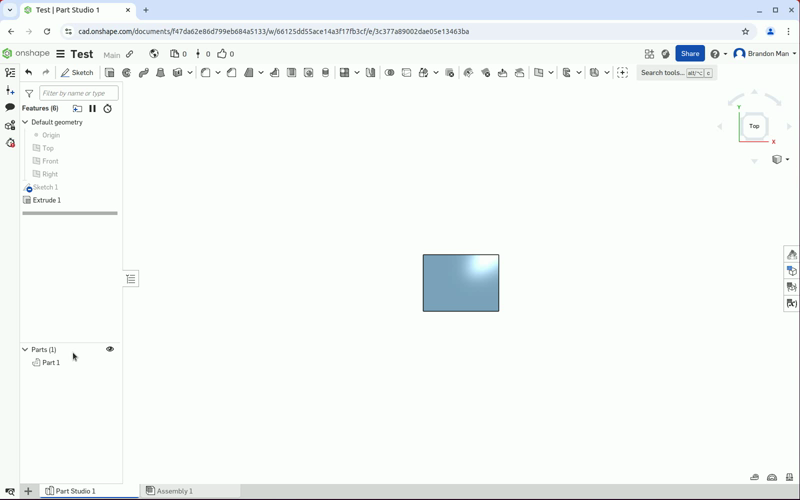
key(y)
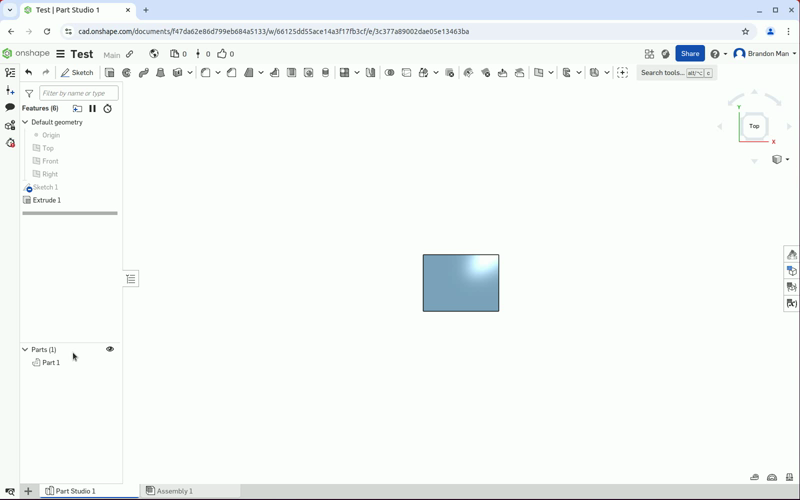
key(shift+p)
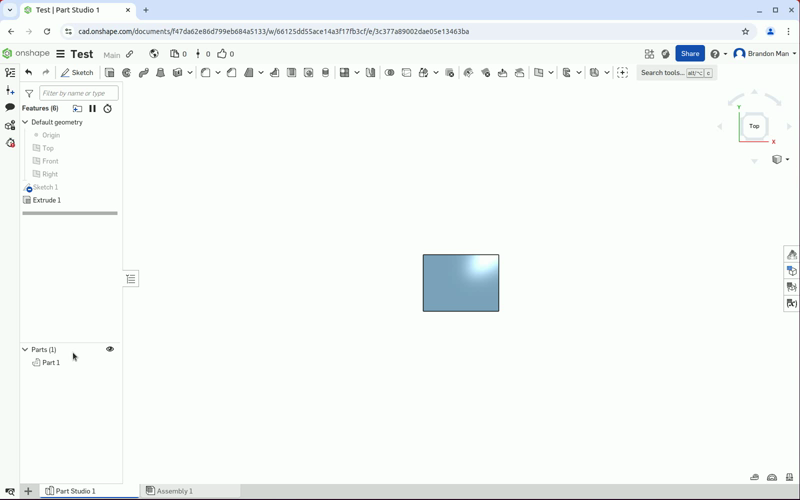
key(space)
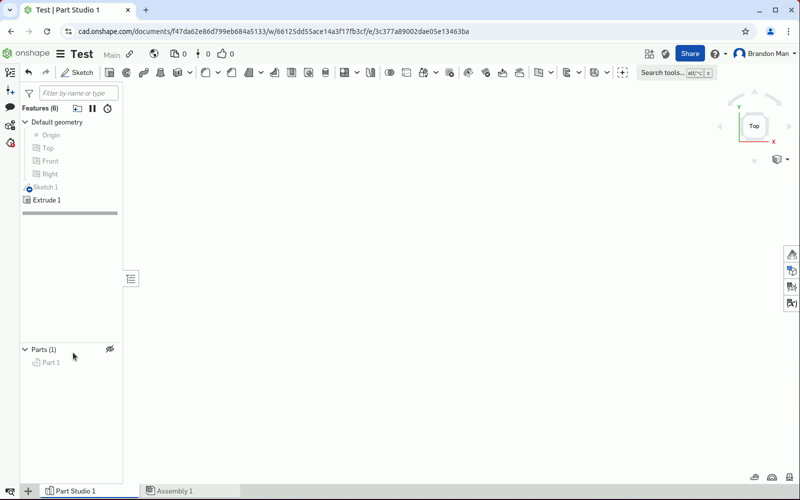
key_down(shift)
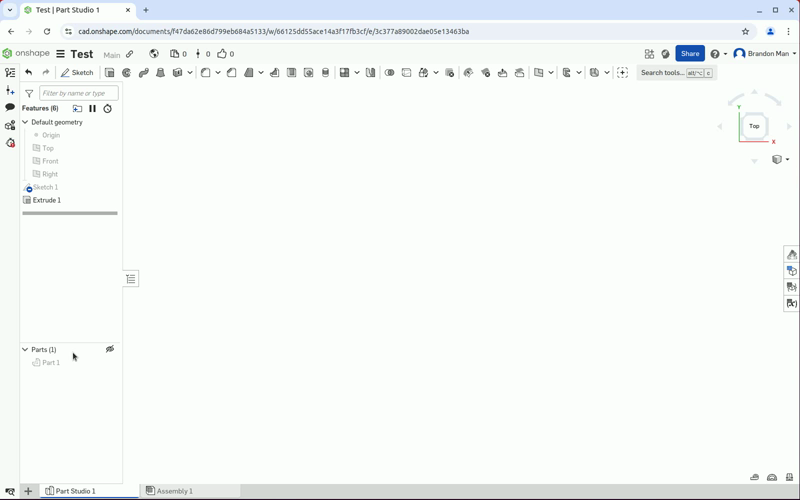
key(up)
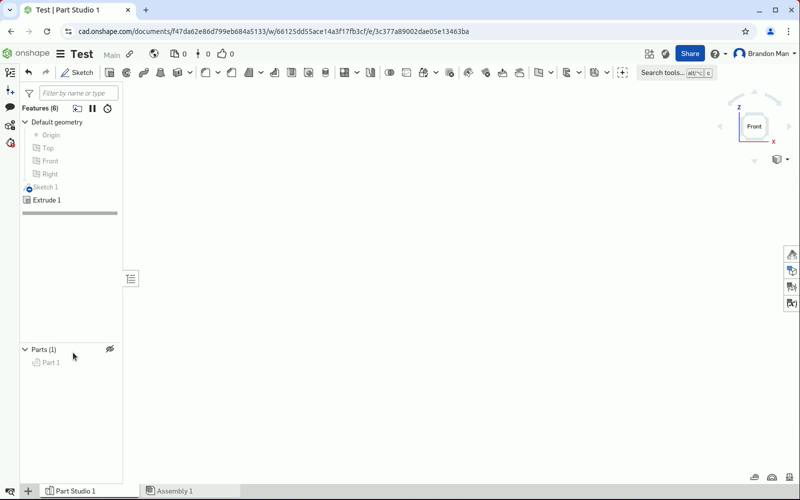
key_up(shift)
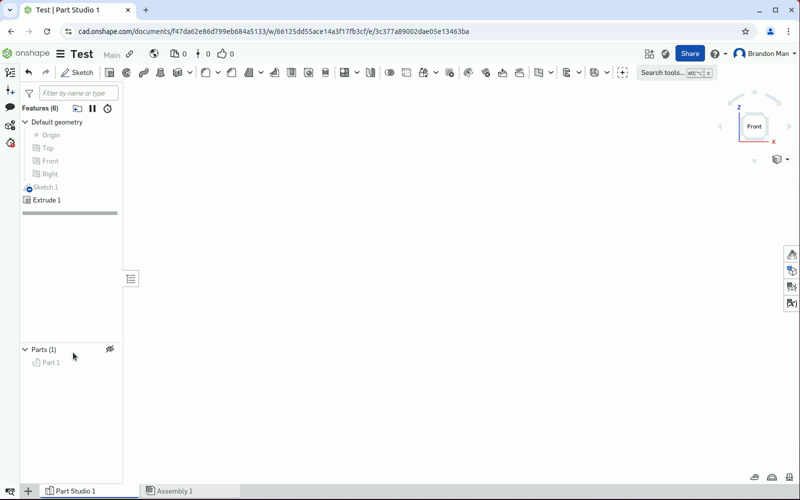
mouse_move(73, 352)
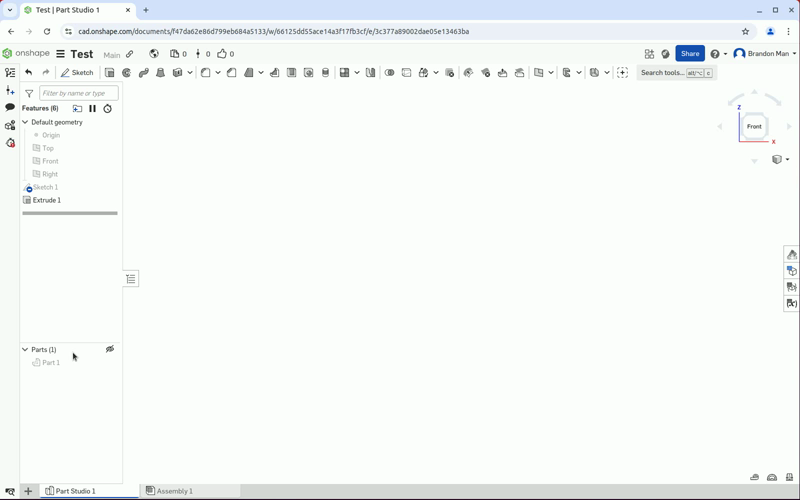
key(shift+y)
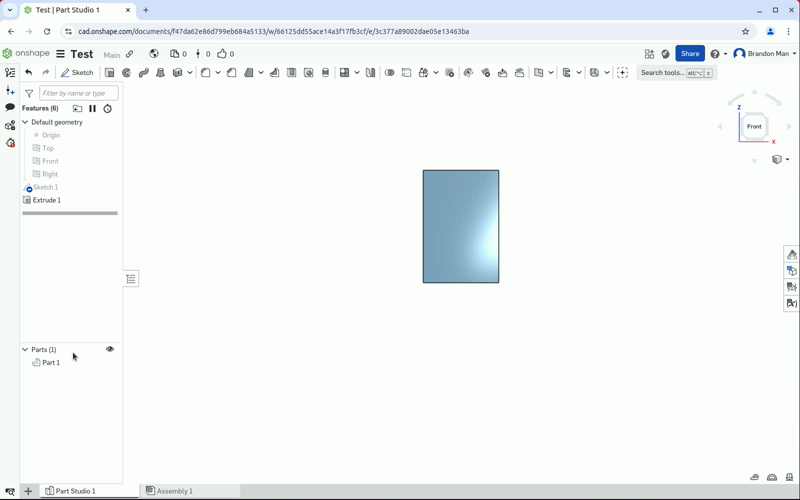
mouse_move(541, 75)
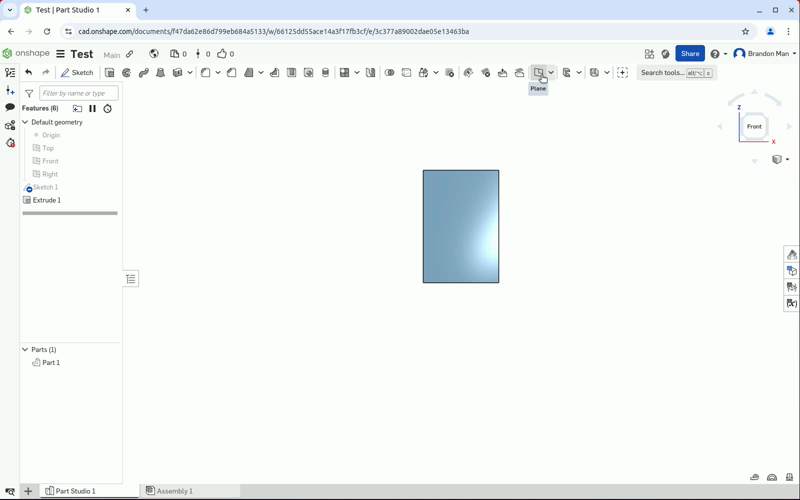
click(541, 75)
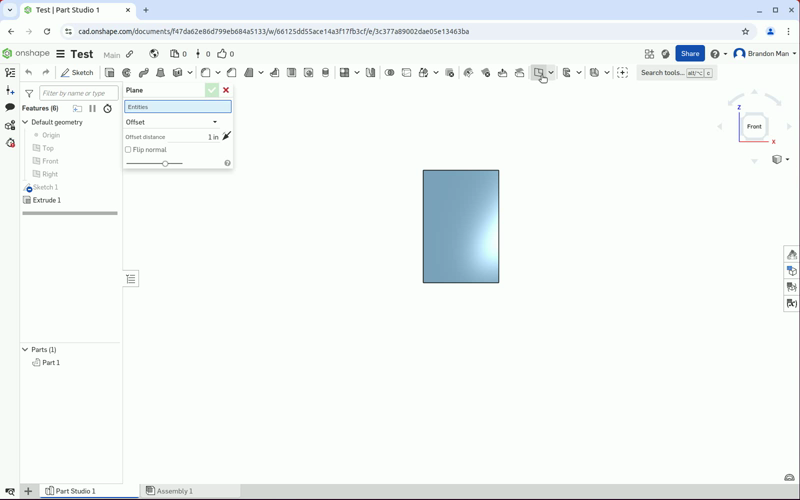
mouse_move(73, 163)
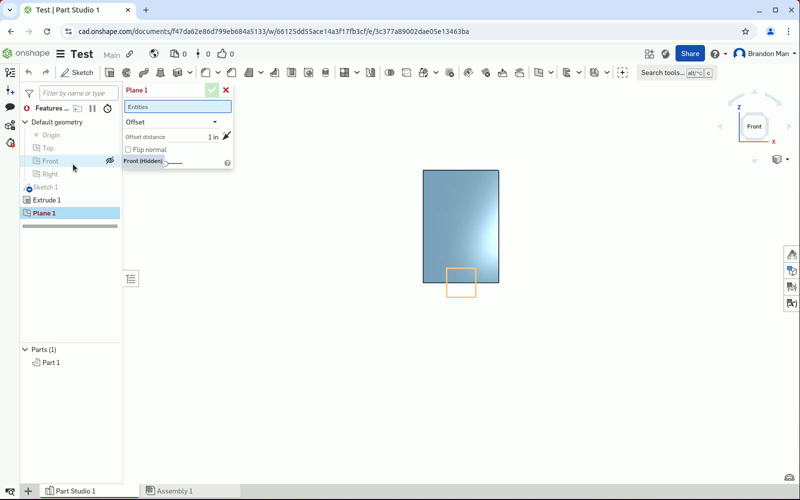
click(73, 163)
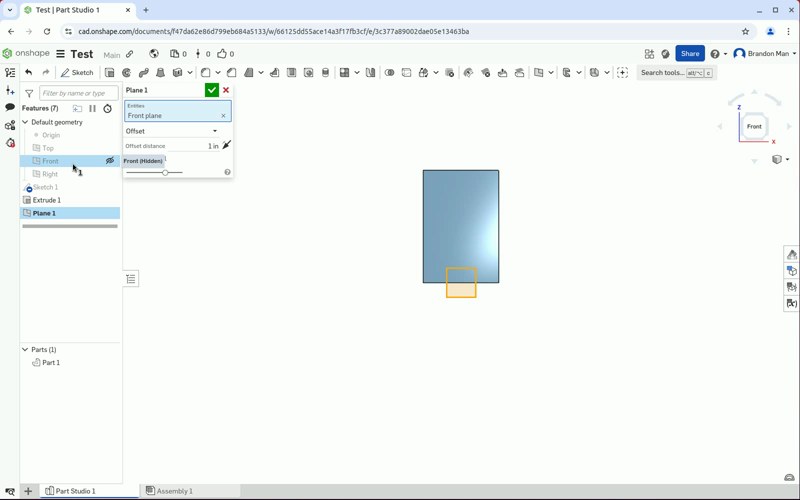
key(tab, 2)
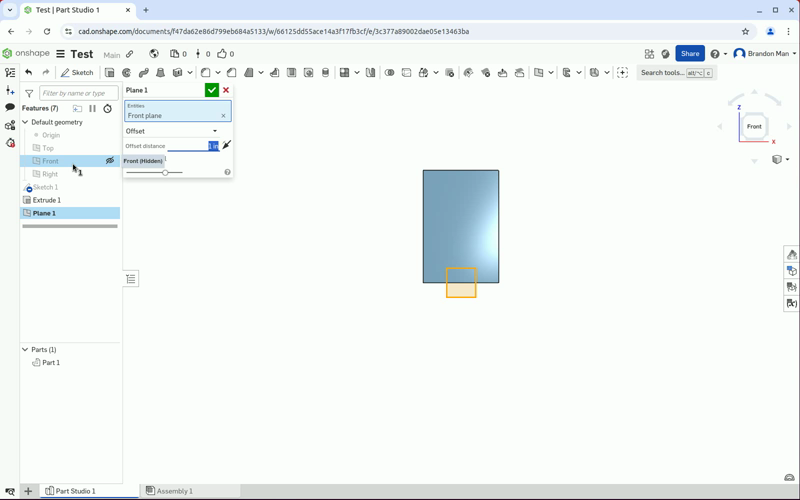
text(5.792)
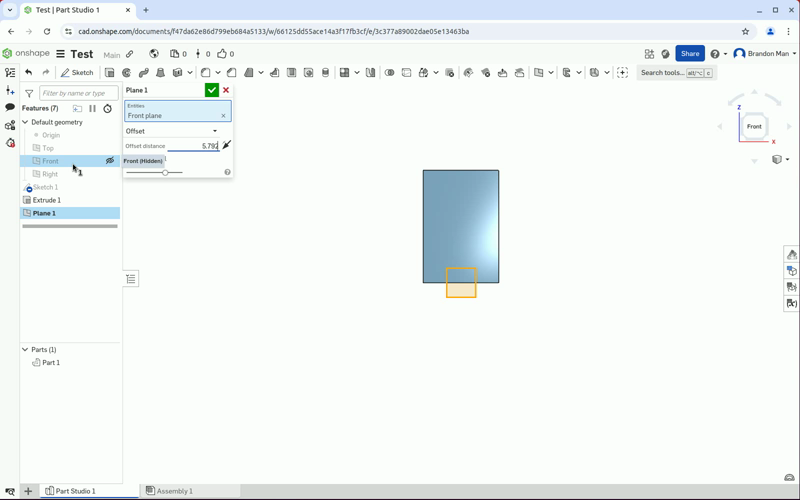
key(enter, 2)
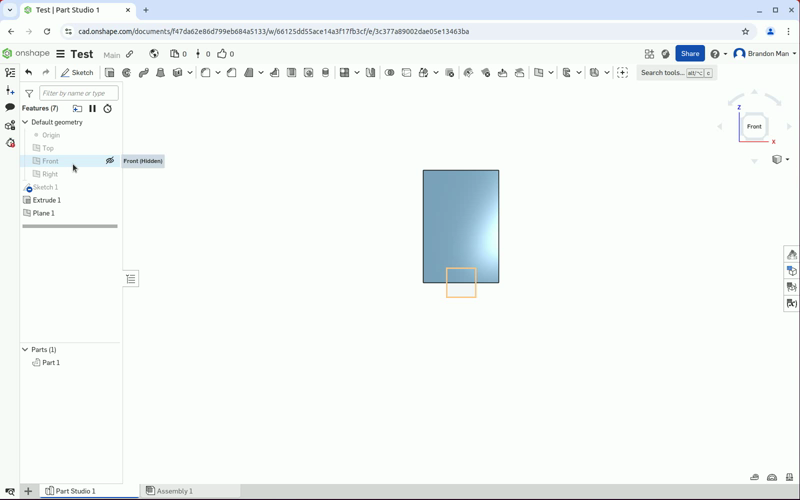
key(shift+s)
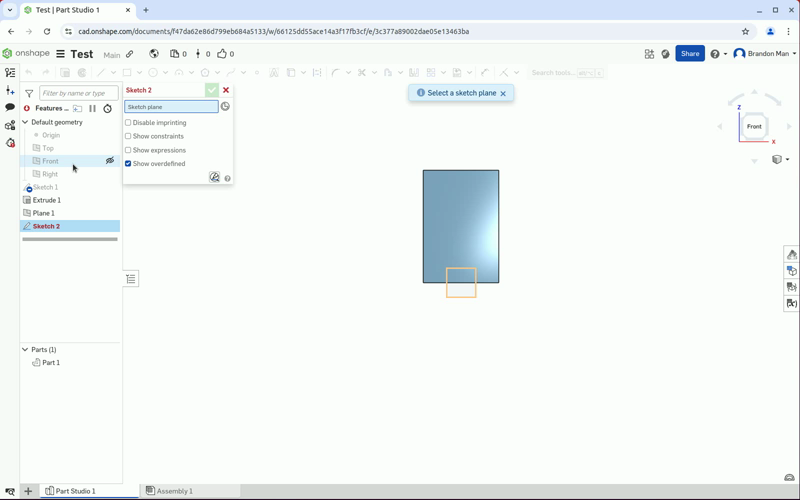
mouse_move(73, 215)
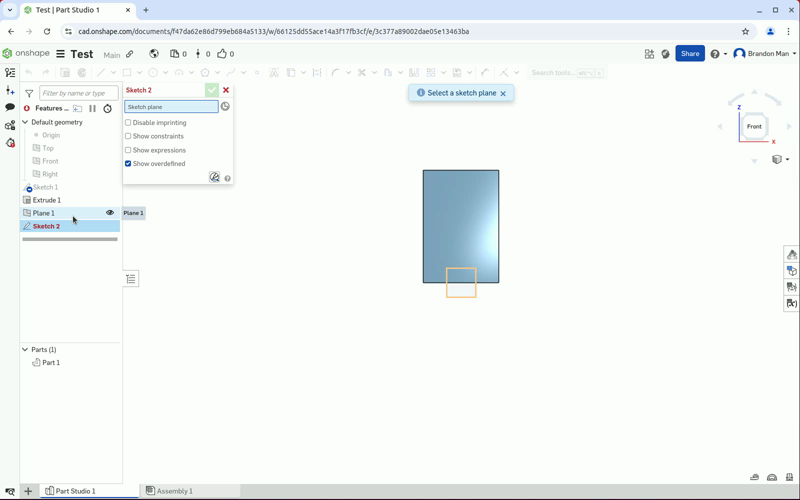
click(73, 215)
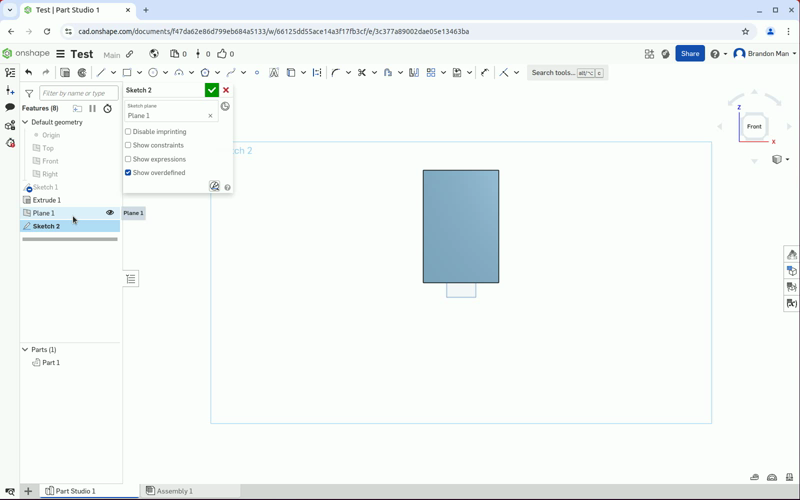
mouse_move(73, 352)
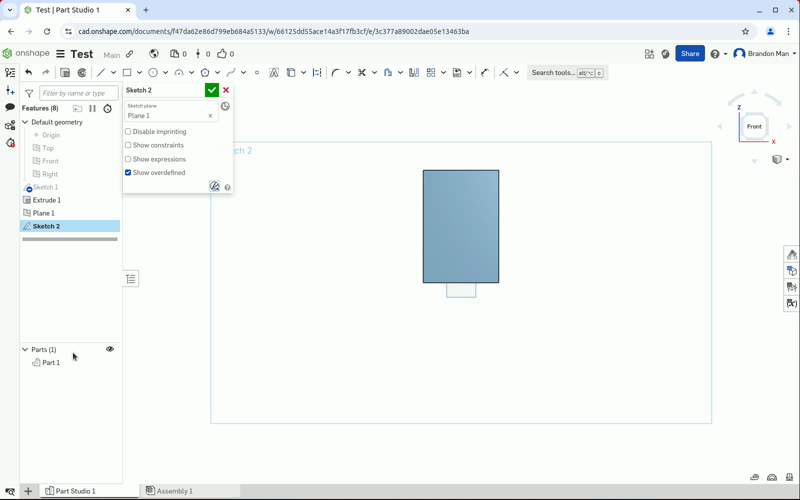
key(y)
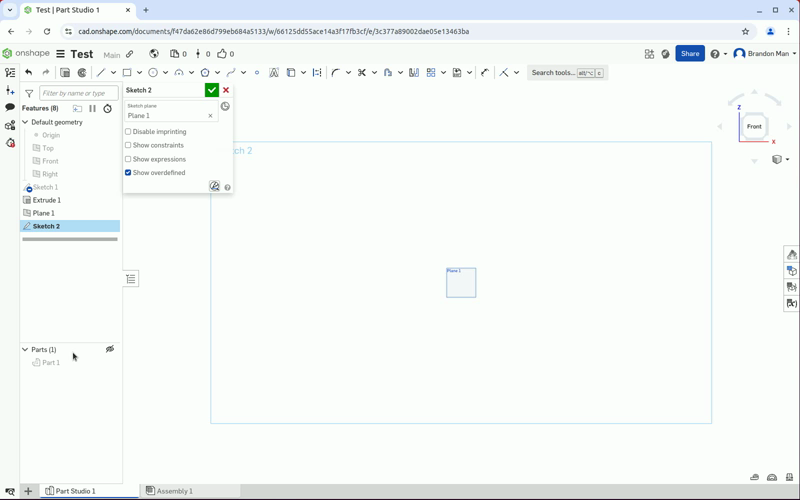
key(l)
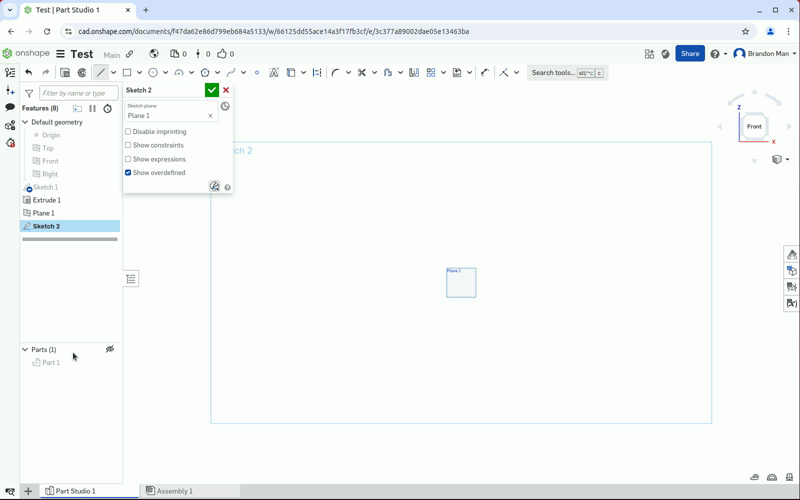
key_down(shift)
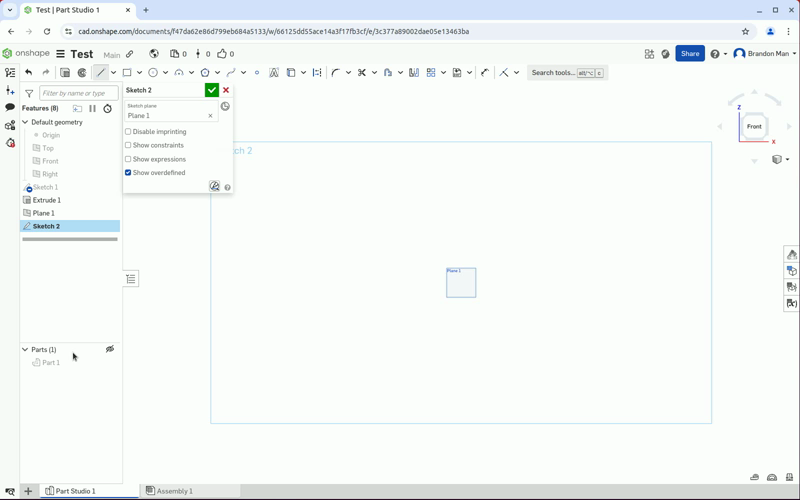
mouse_move(427, 192)
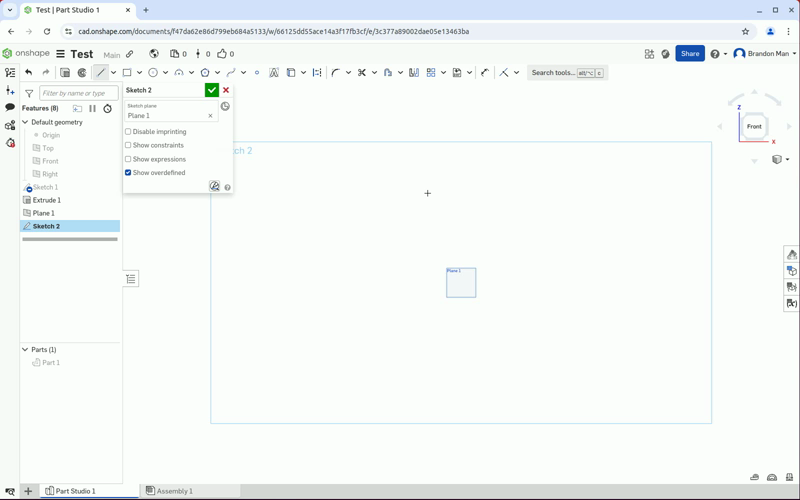
click(427, 192)
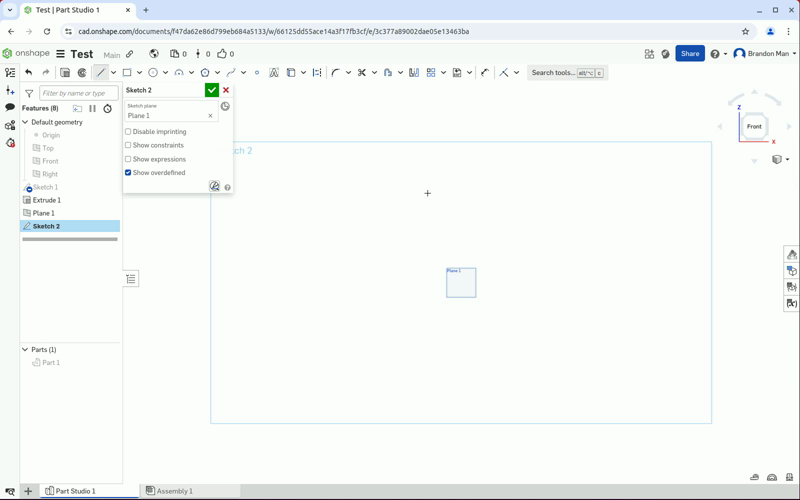
key_up(shift)
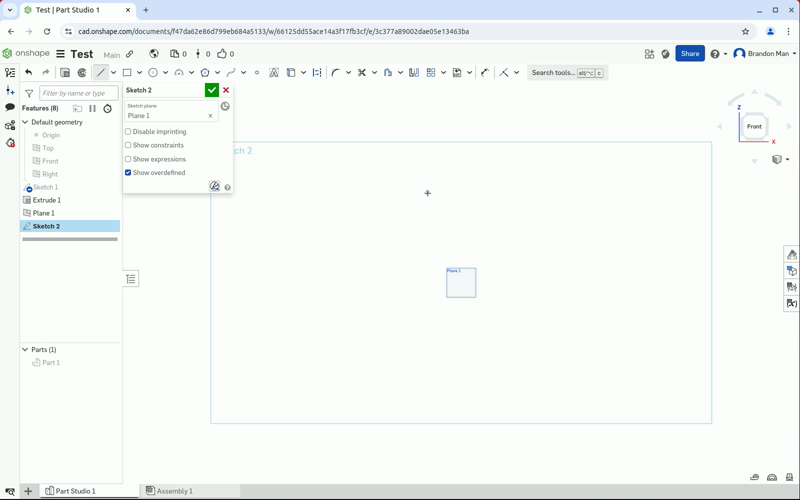
key_down(shift)
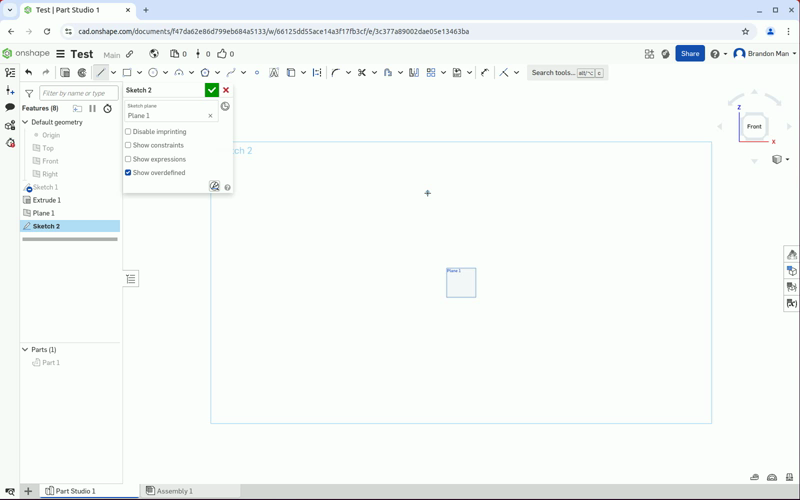
mouse_move(494, 192)
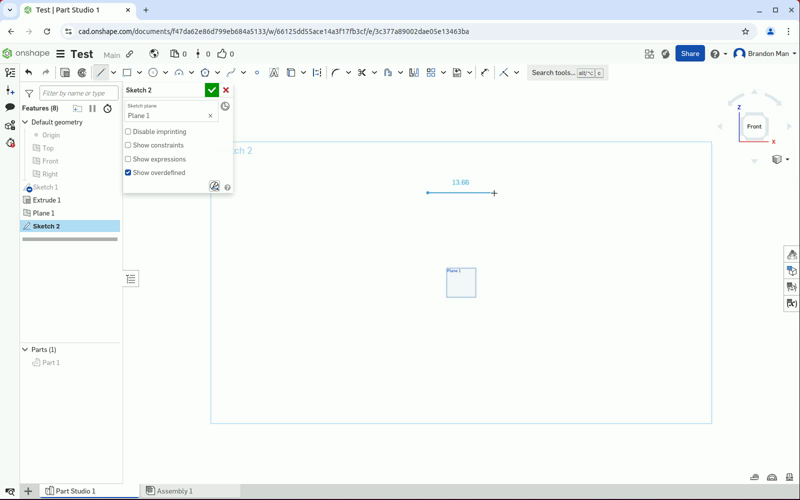
click(494, 192)
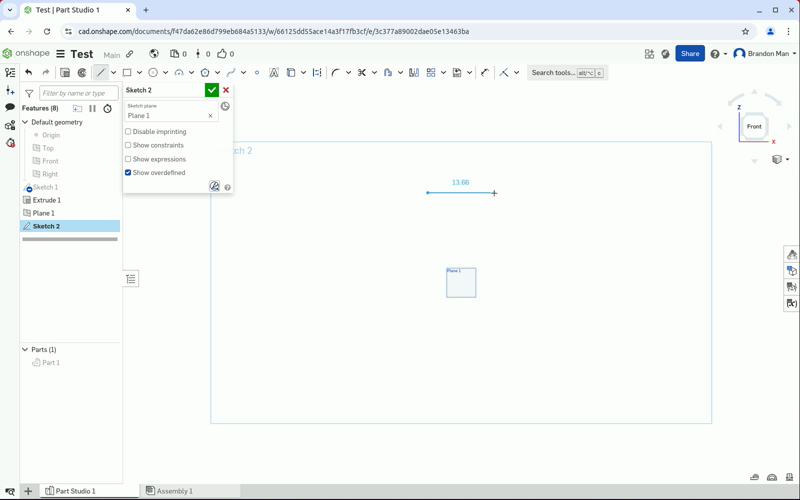
key_up(shift)
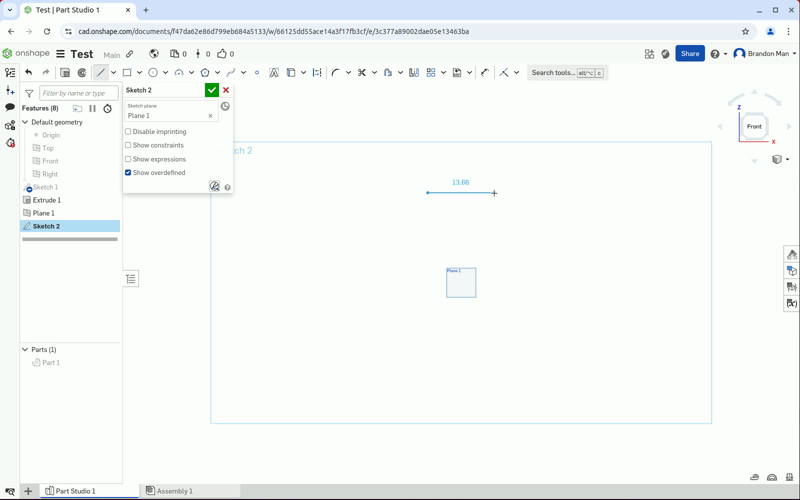
key_down(shift)
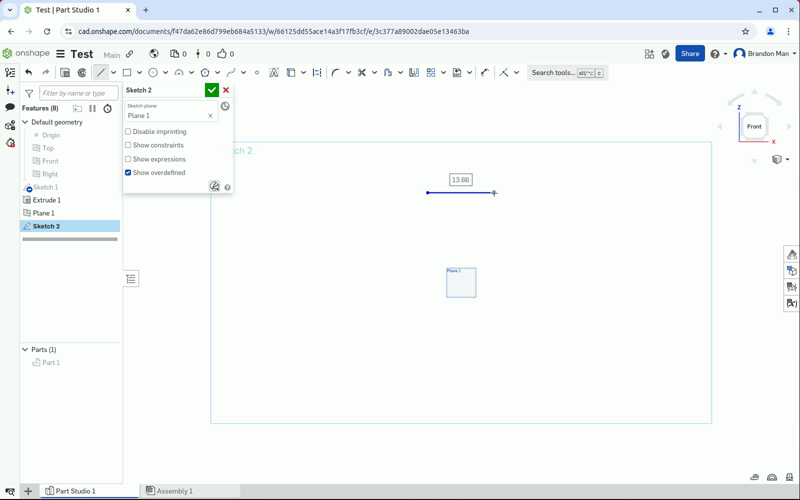
mouse_move(524, 192)
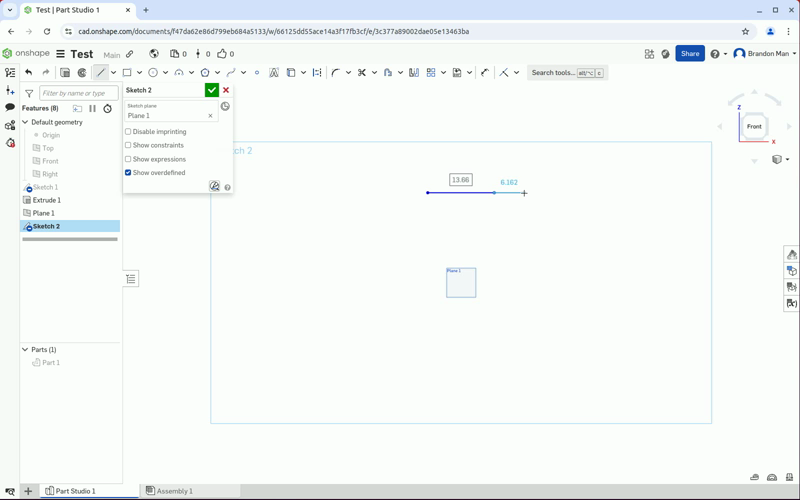
mouse_move(494, 173)
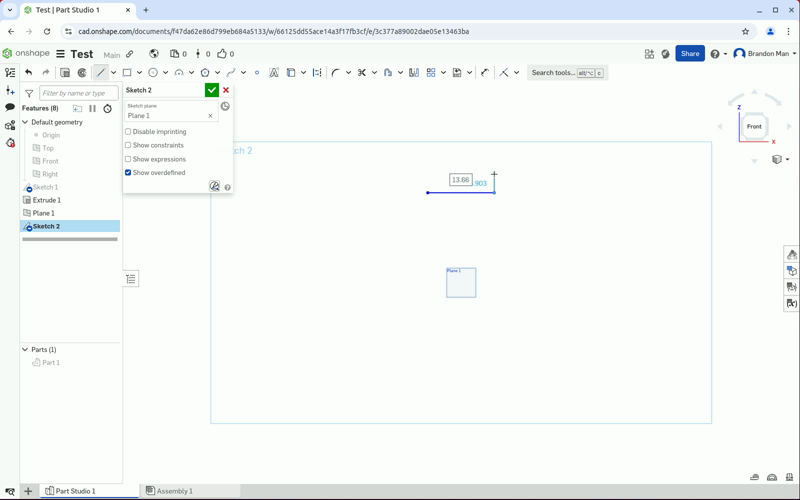
click(494, 173)
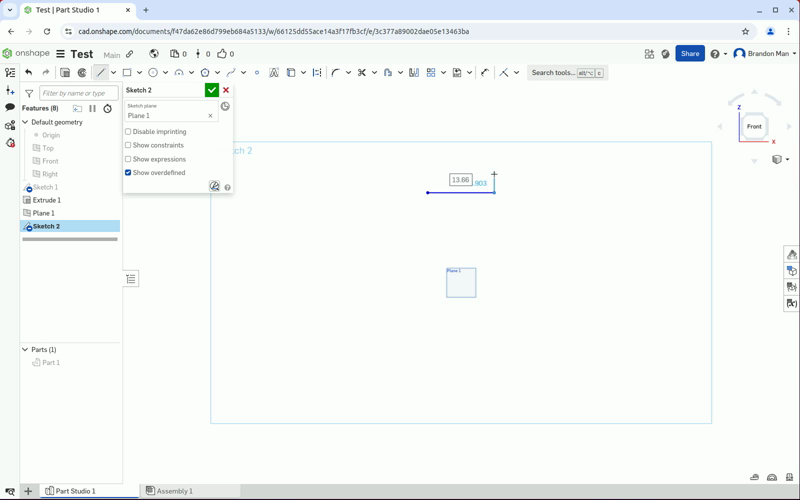
key_up(shift)
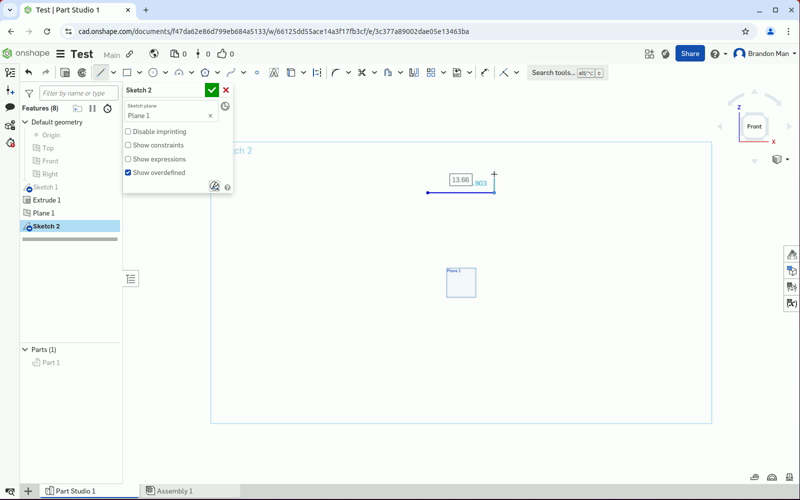
key_down(shift)
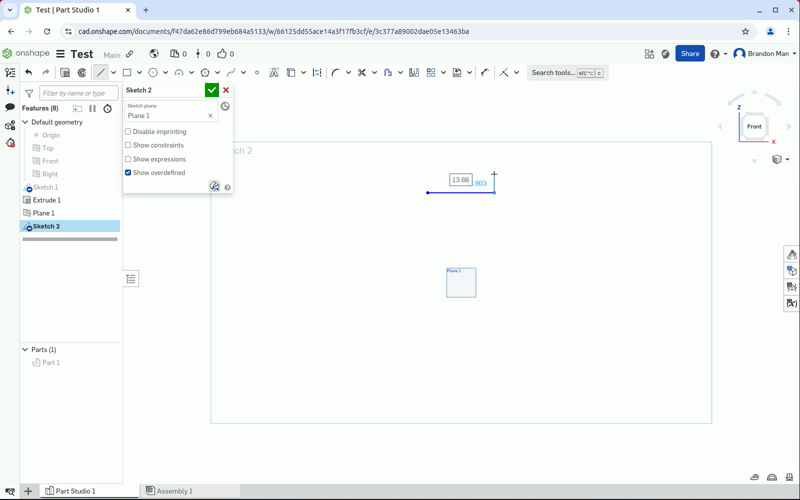
mouse_move(427, 173)
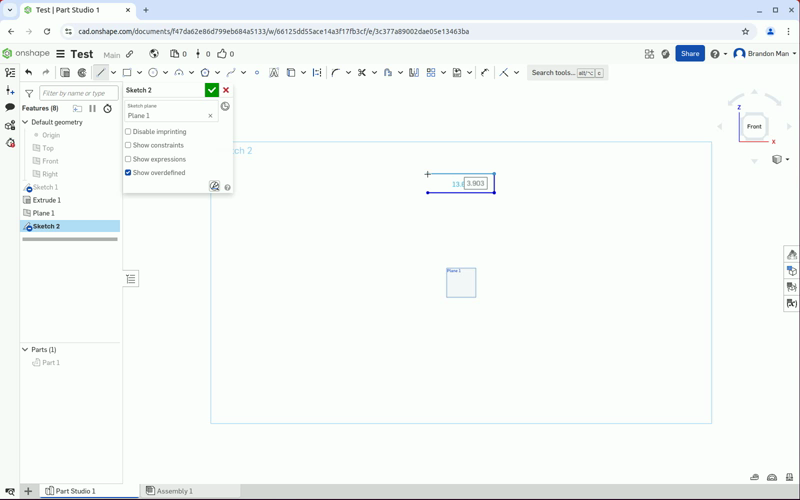
click(427, 173)
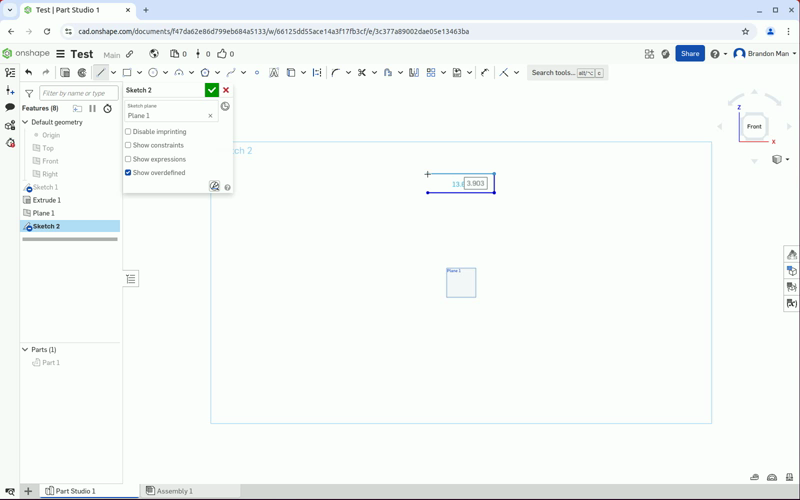
key_up(shift)
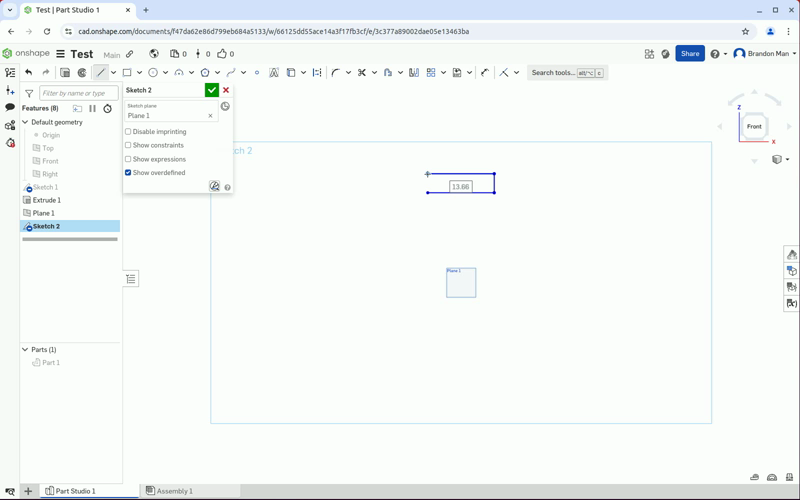
mouse_move(457, 173)
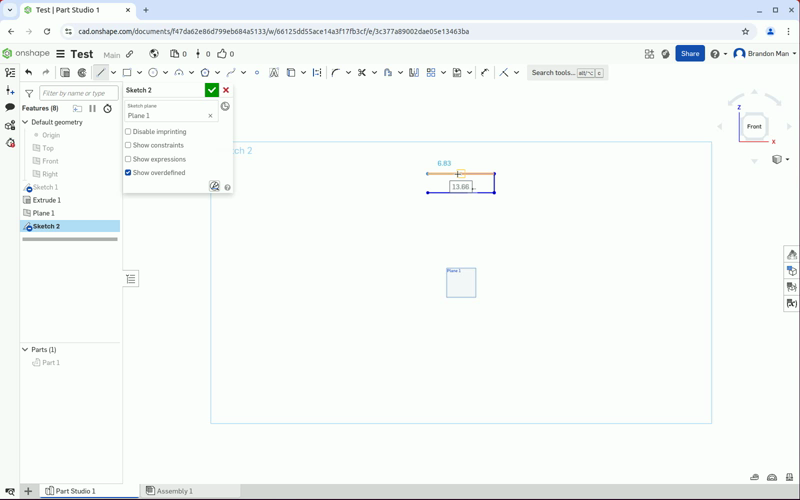
key_down(shift)
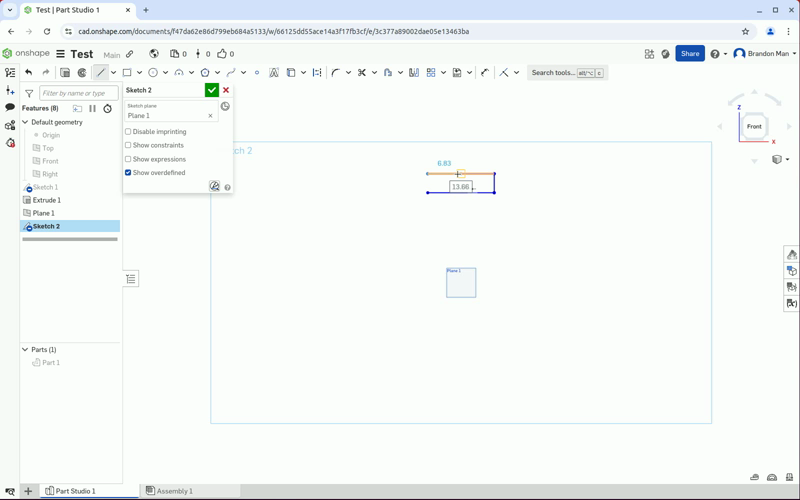
mouse_move(427, 192)
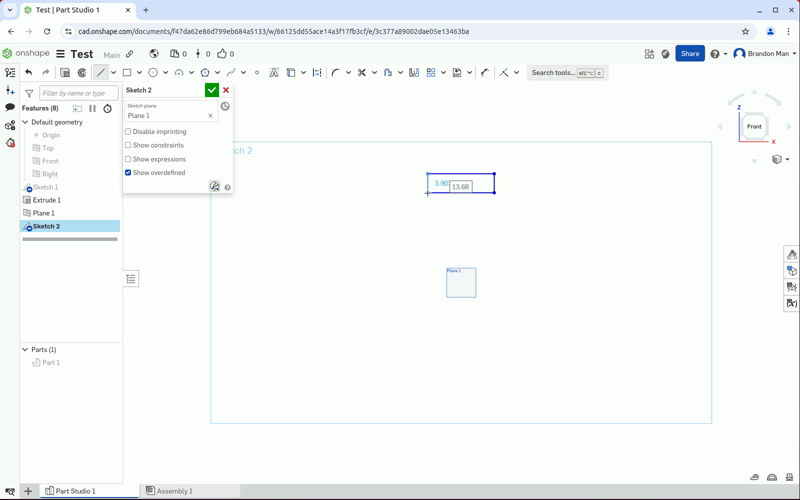
key_up(shift)
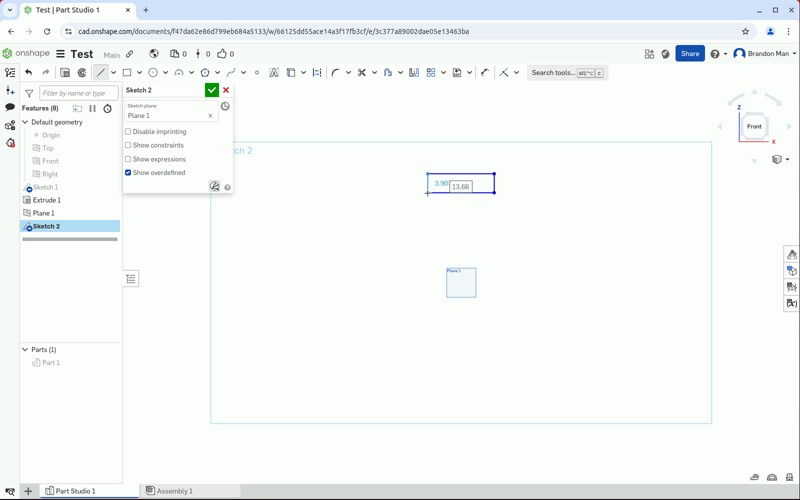
click(427, 192)
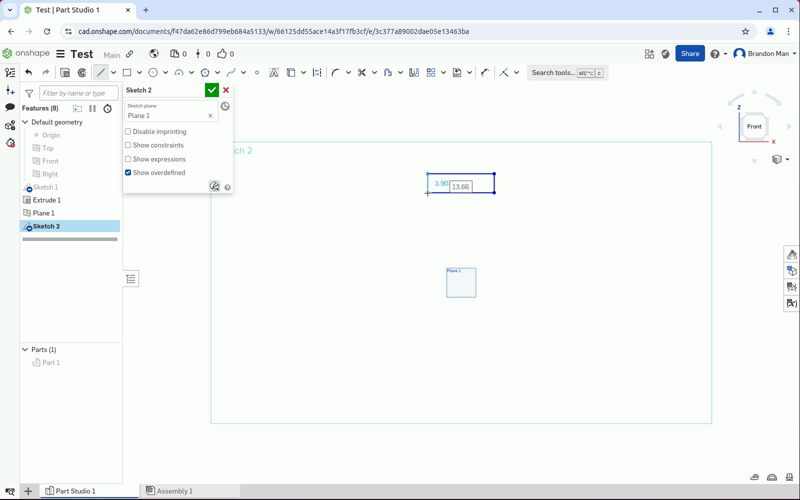
key(esc)
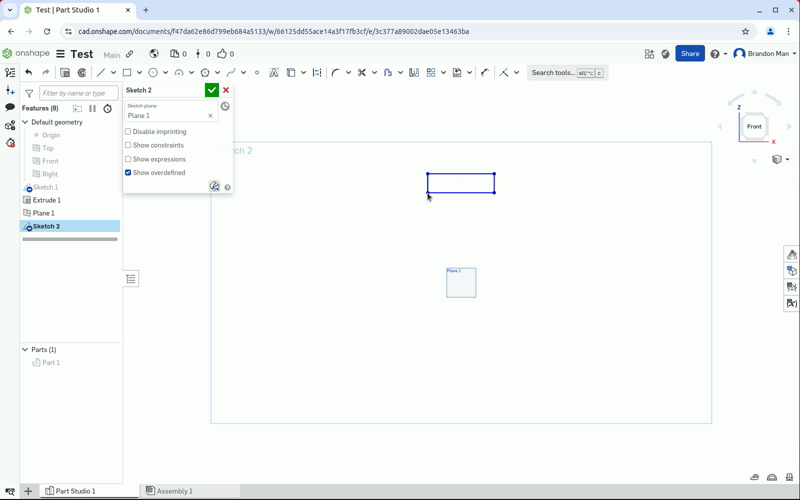
mouse_move(472, 180)
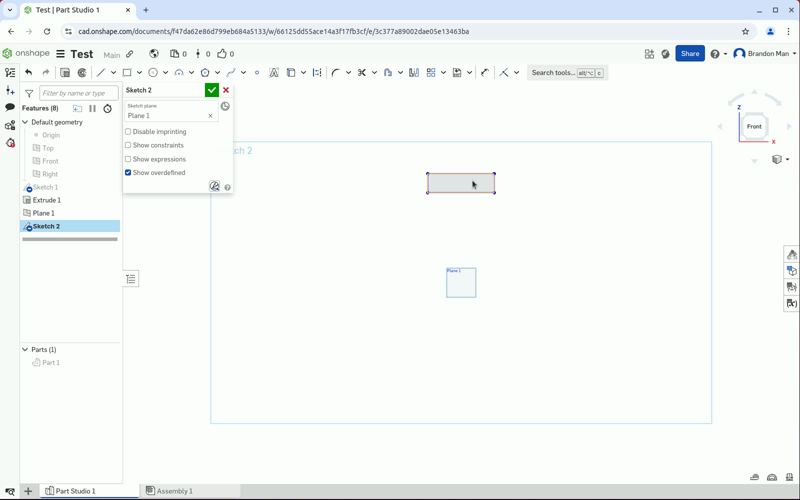
scroll(6)
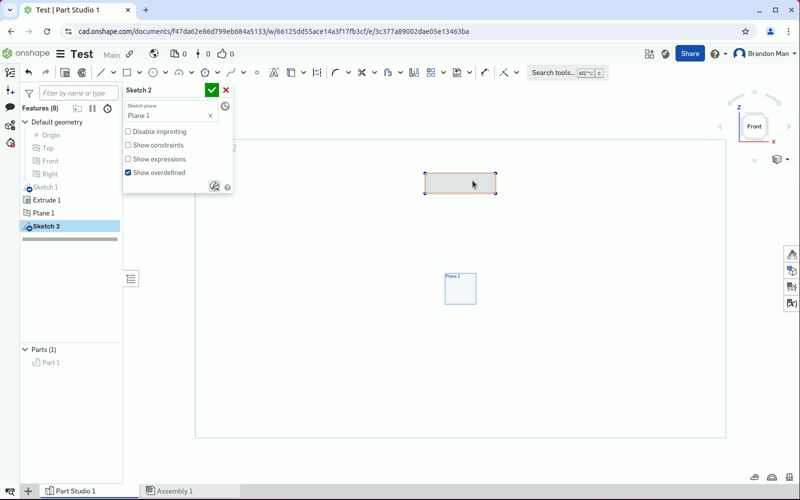
scroll(6)
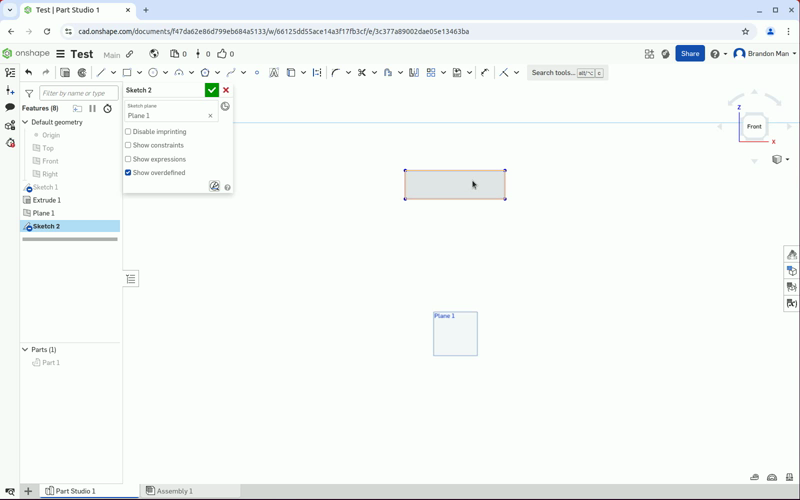
scroll(6)
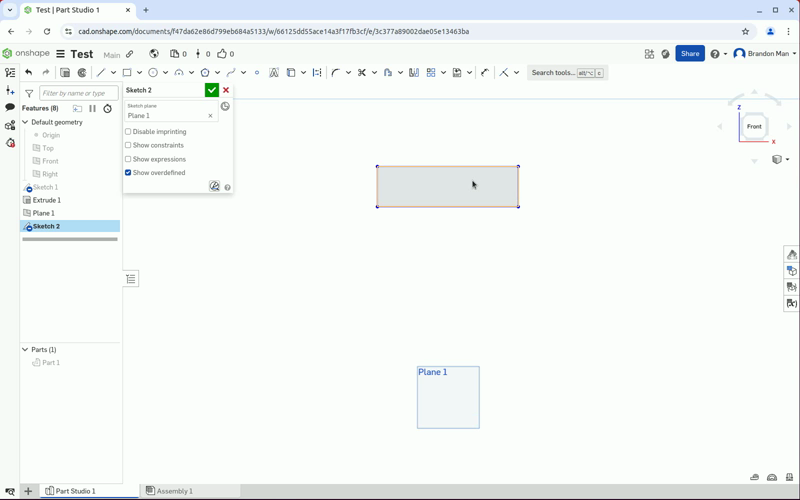
scroll(6)
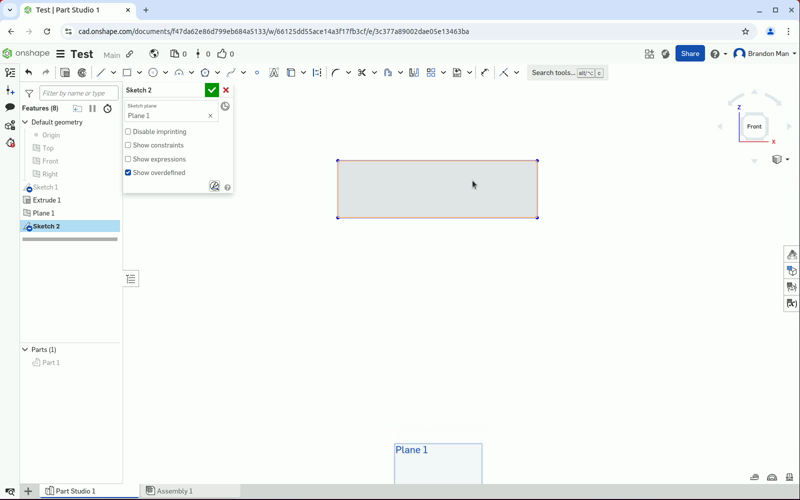
scroll(6)
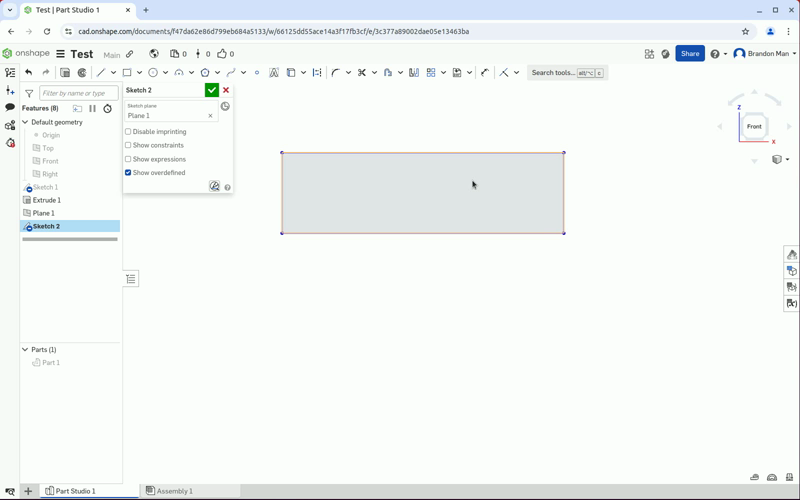
scroll(6)
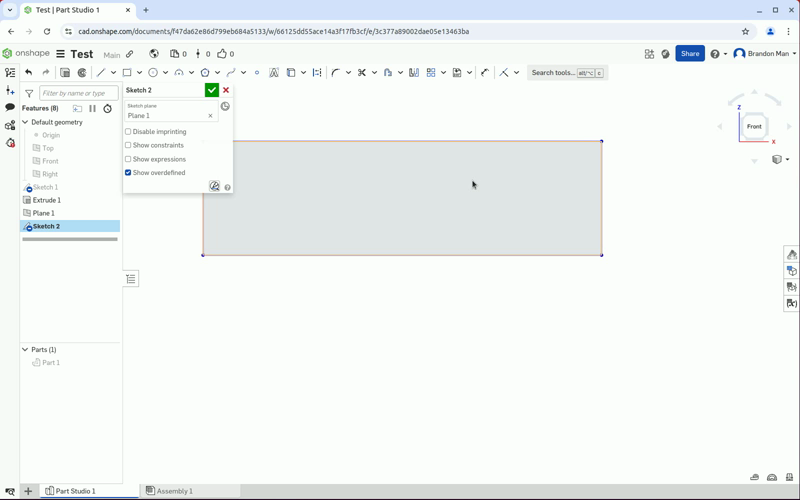
scroll(6)
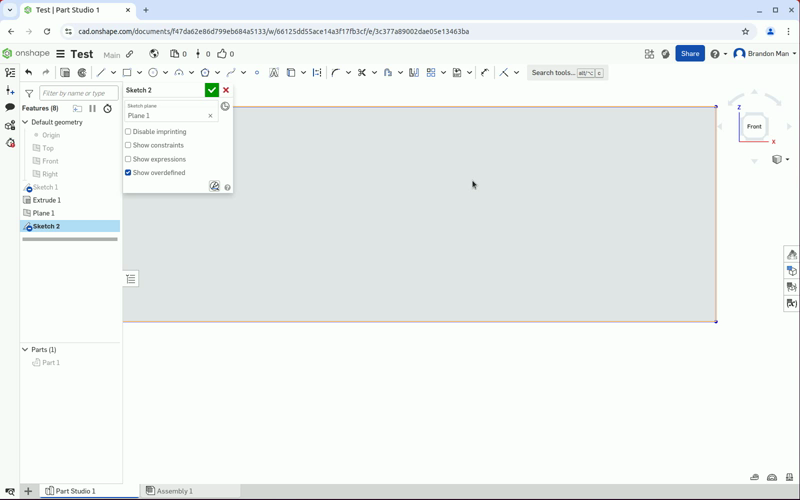
click(472, 180)
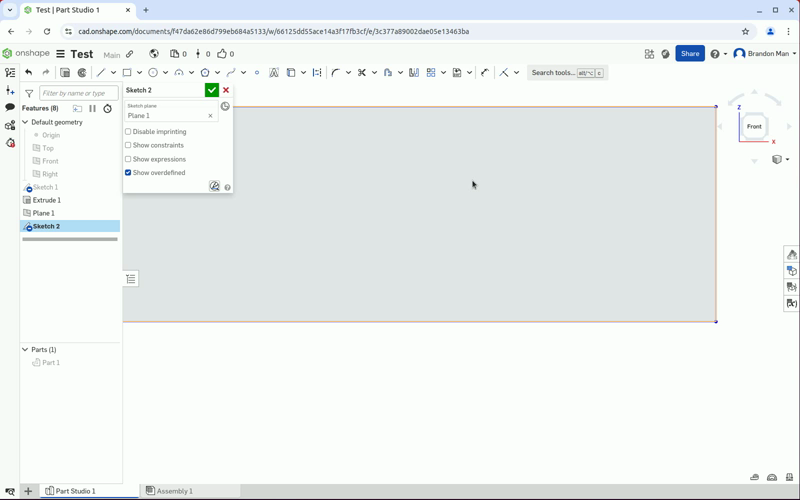
scroll(-6)
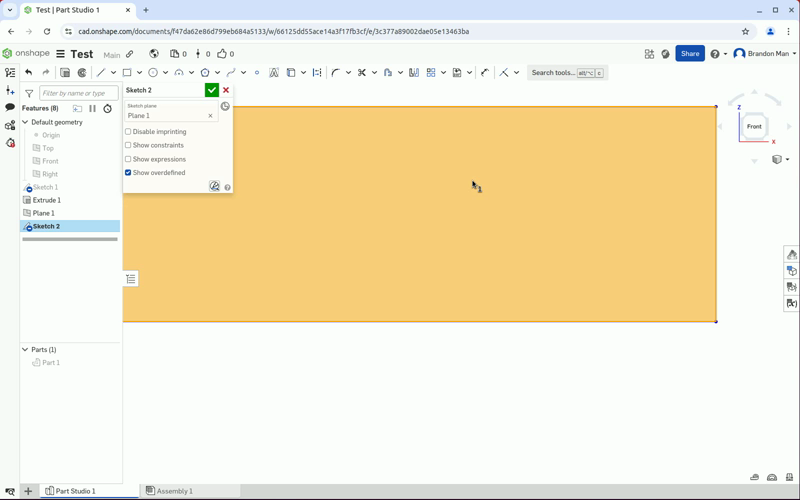
scroll(-6)
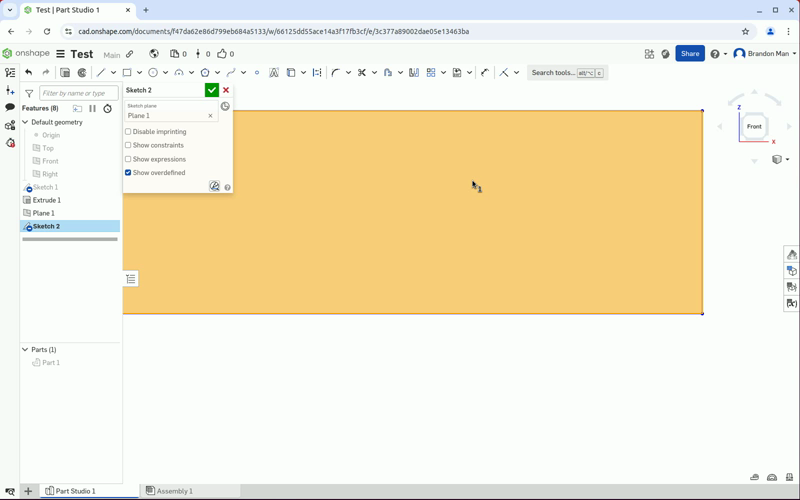
scroll(-6)
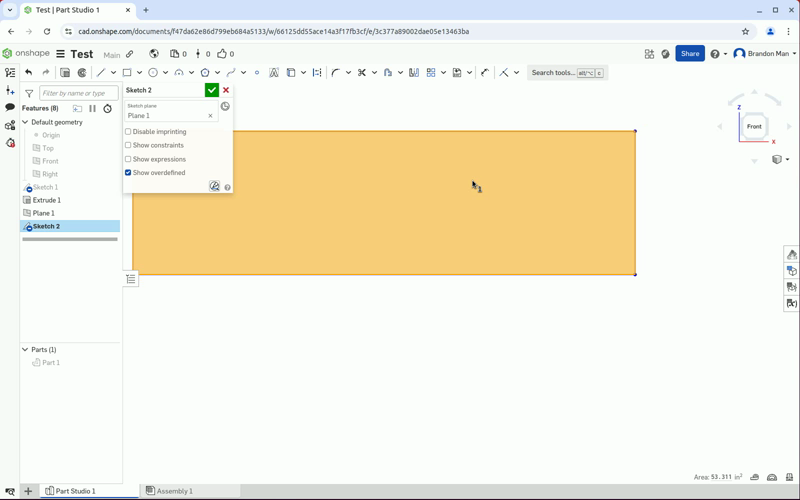
scroll(-6)
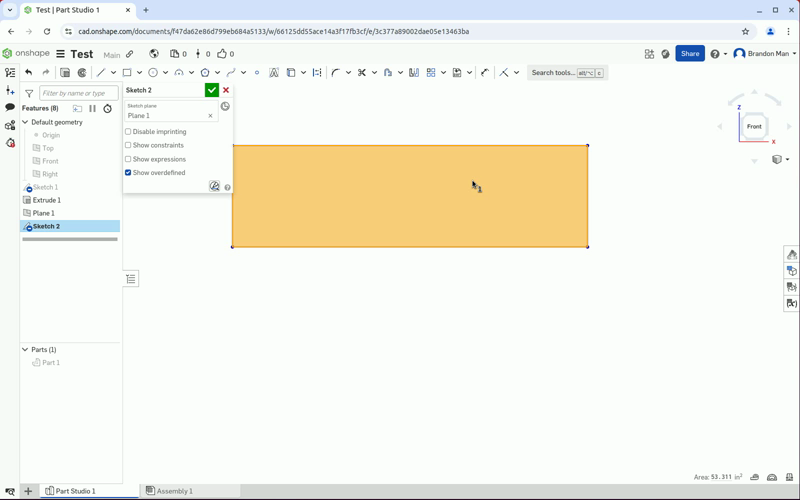
scroll(-6)
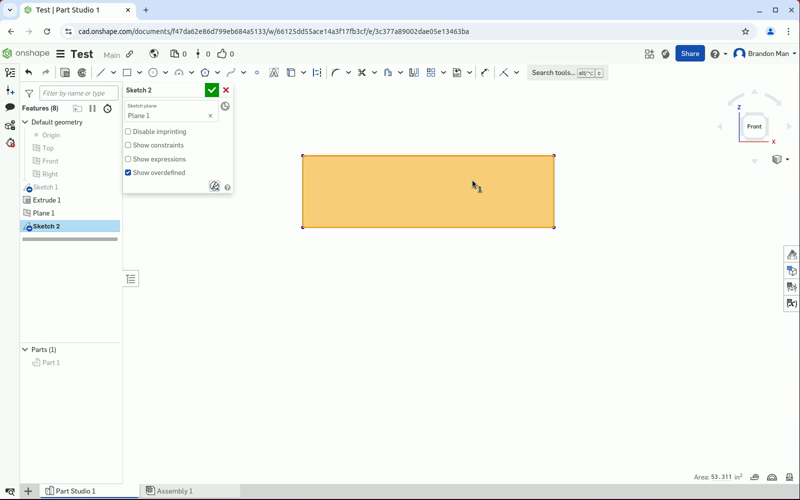
scroll(-6)
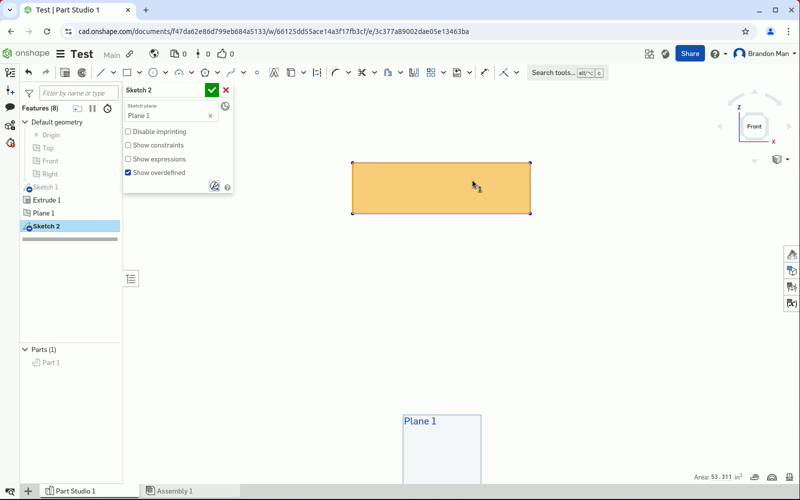
scroll(-6)
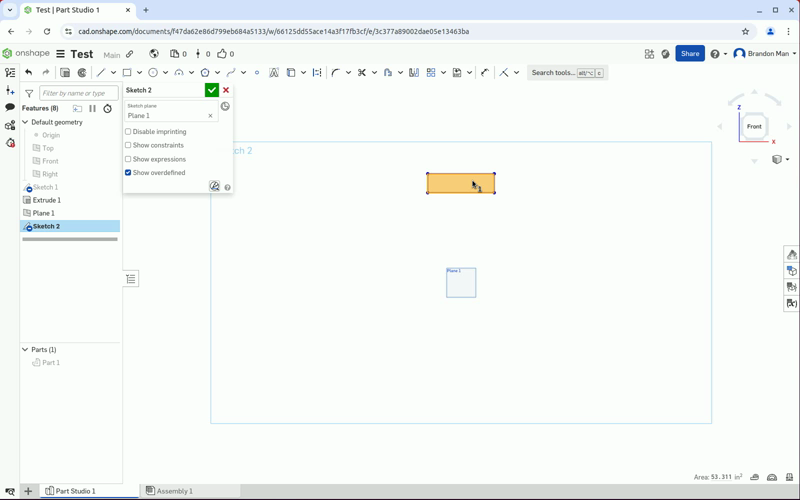
mouse_move(73, 352)
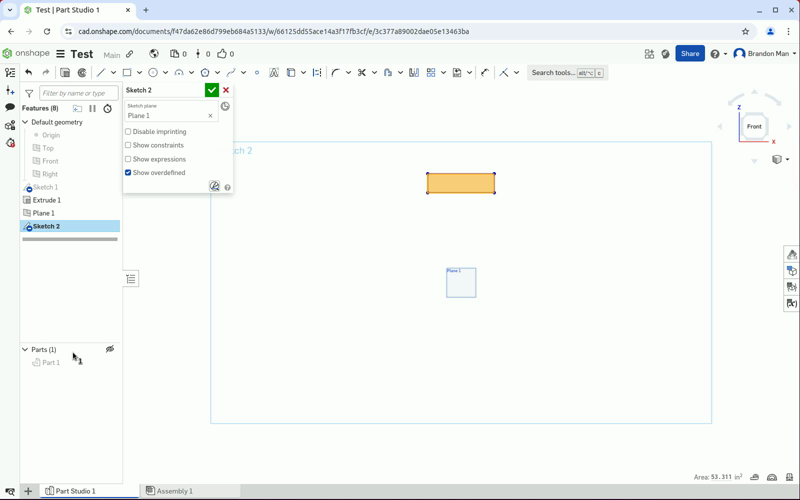
key(shift+y)
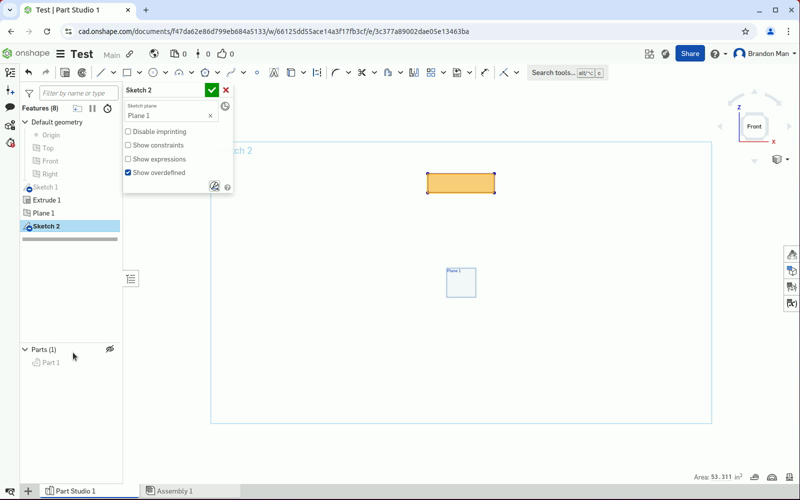
key(shift+e)
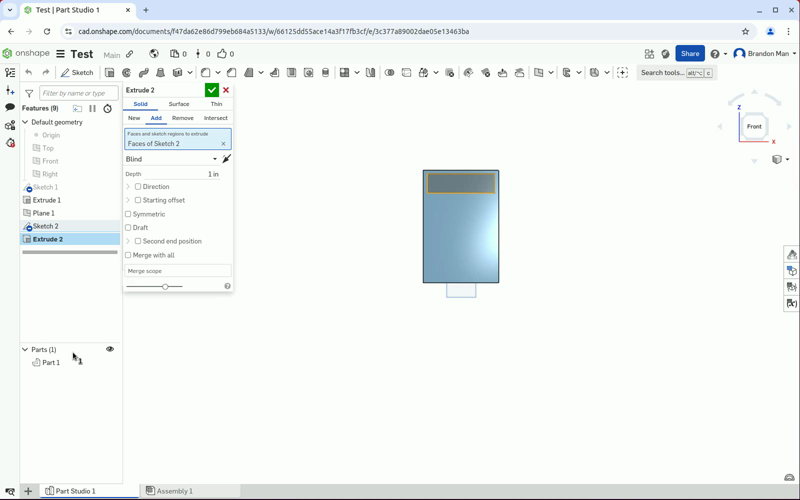
mouse_move(143, 106)
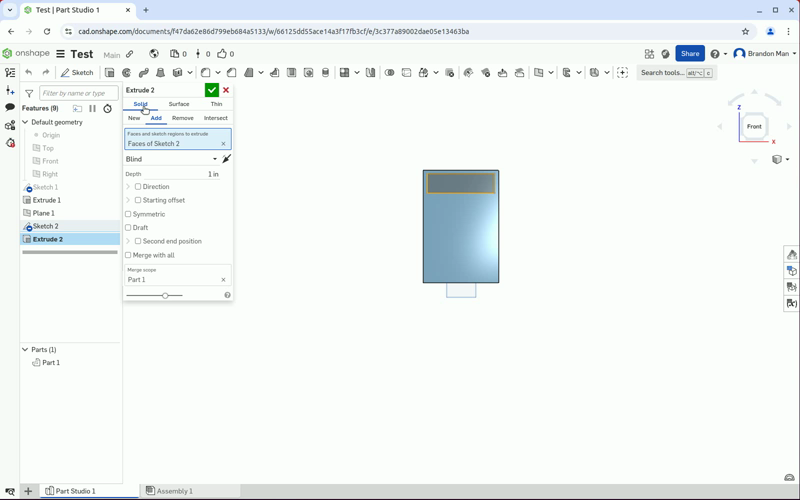
click(143, 106)
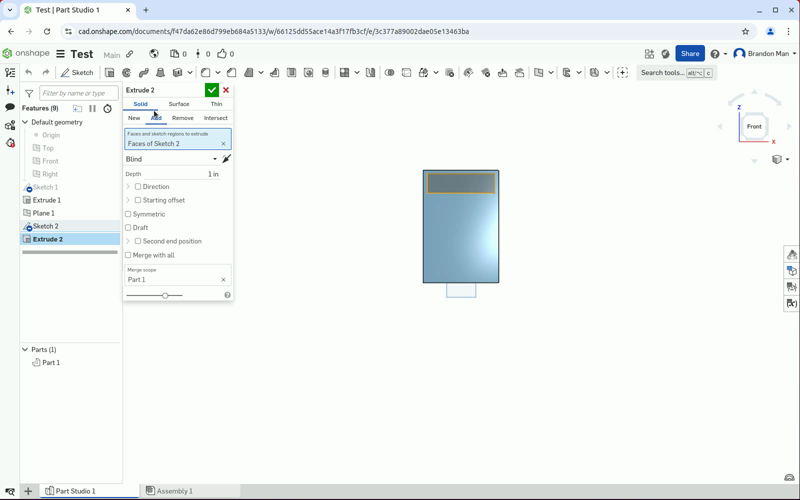
mouse_move(186, 120)
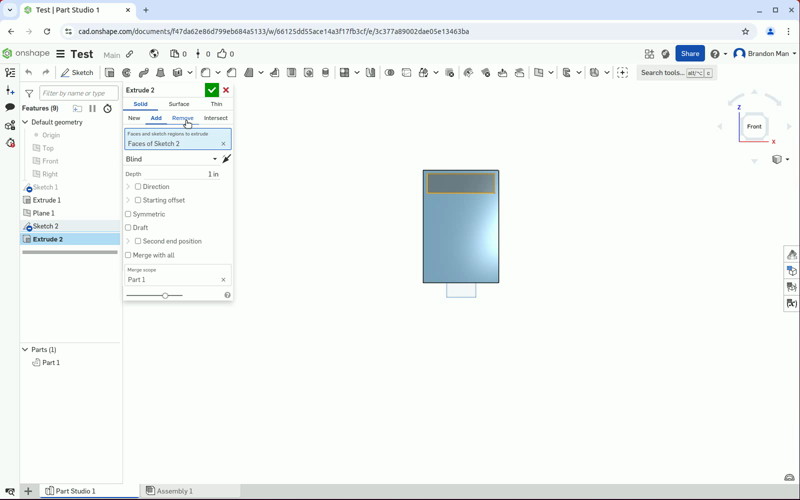
click(186, 120)
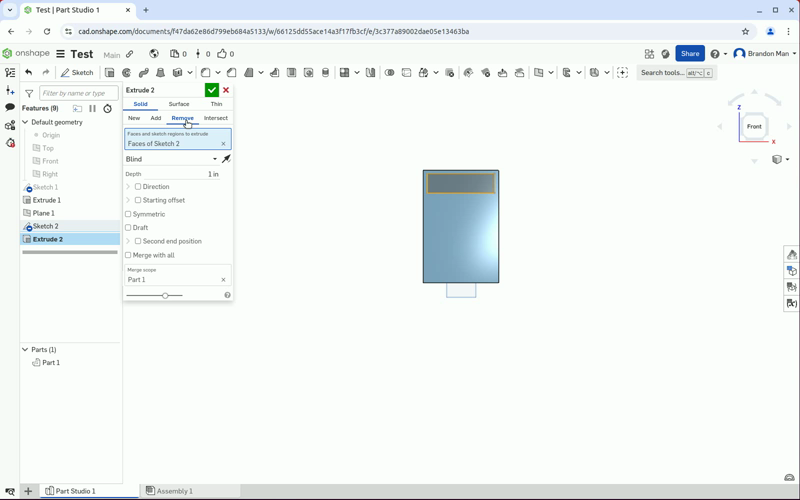
key(tab, 4)
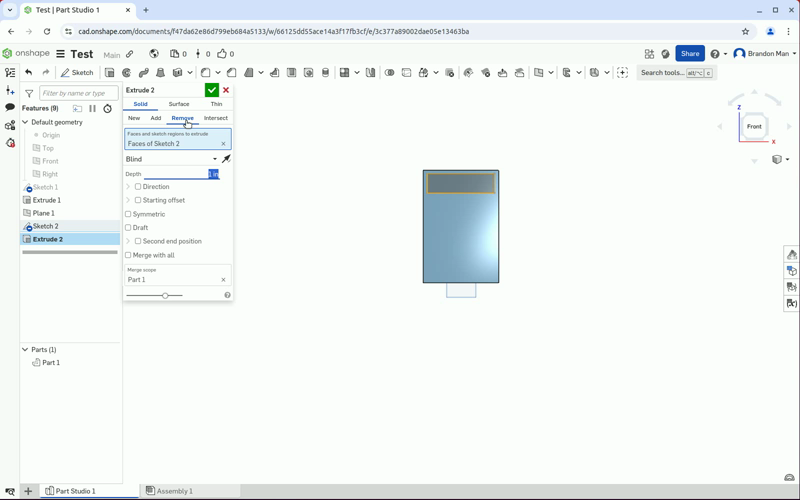
text(9.628)
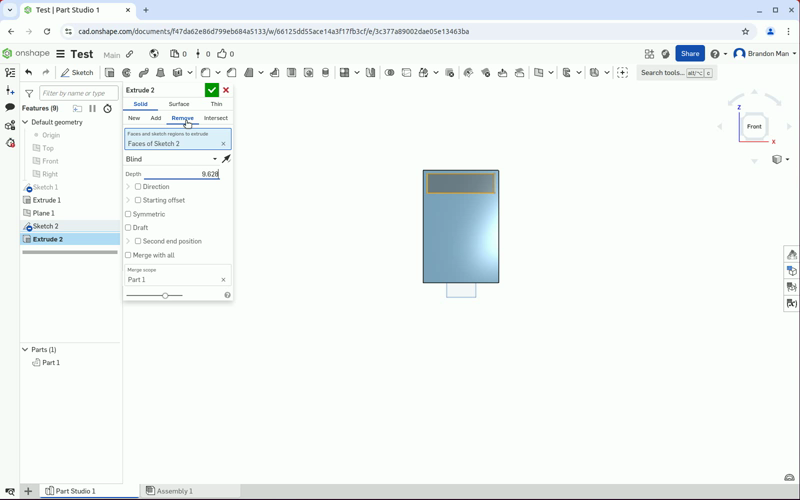
key(tab, 6)
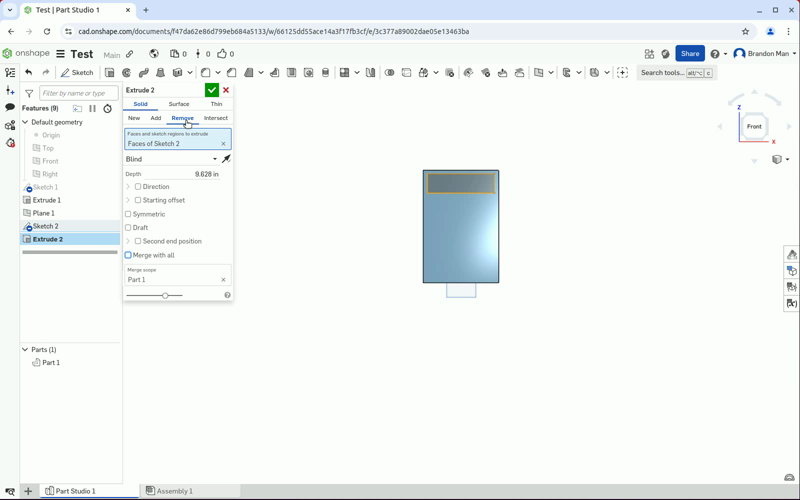
key(space)
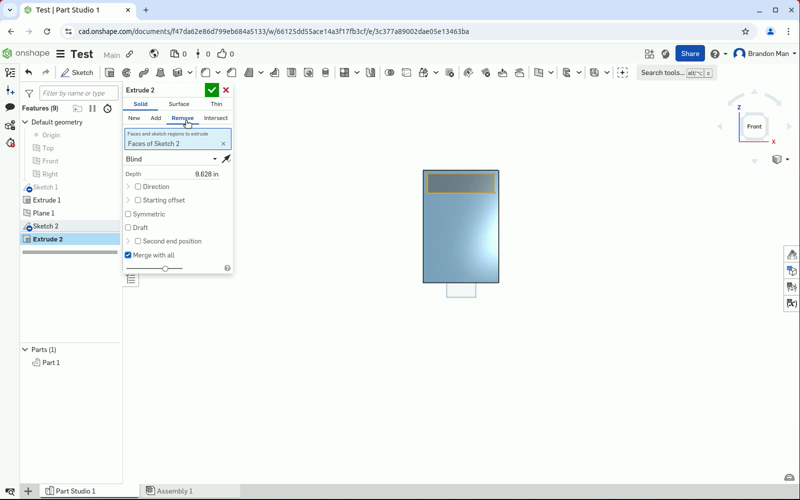
key(enter)
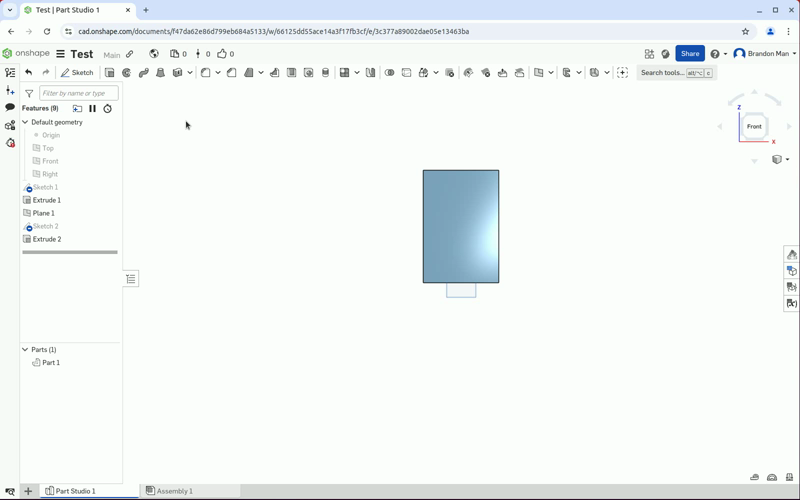
key(shift+h)
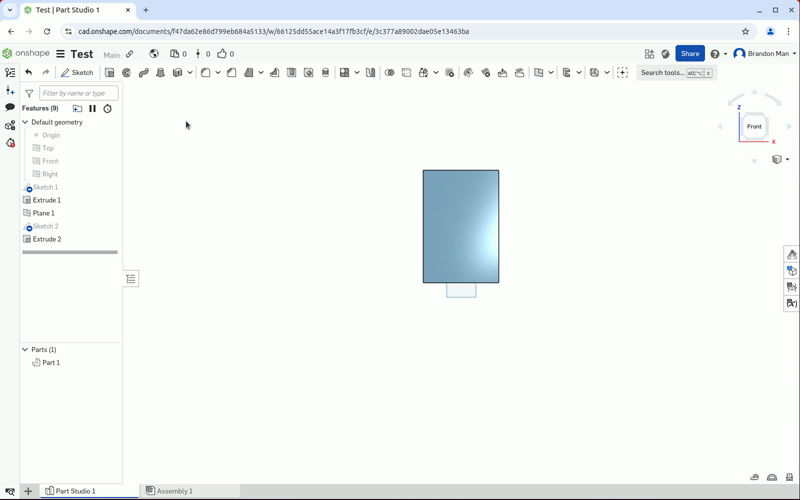
key(shift+h)
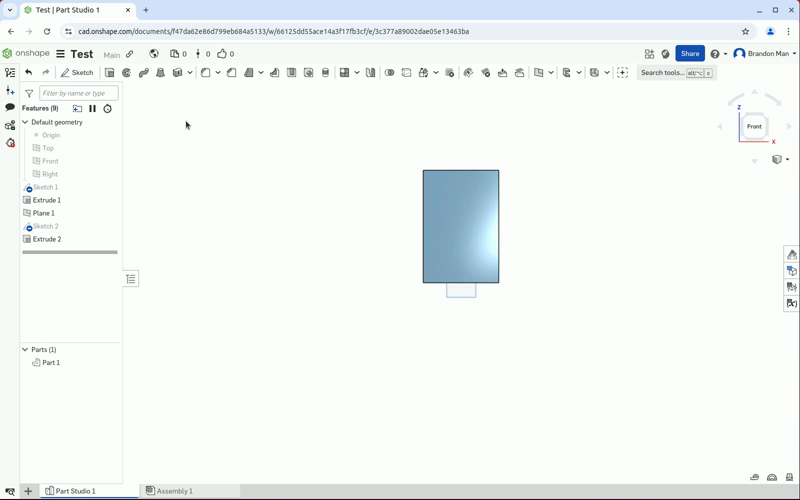
mouse_move(73, 189)
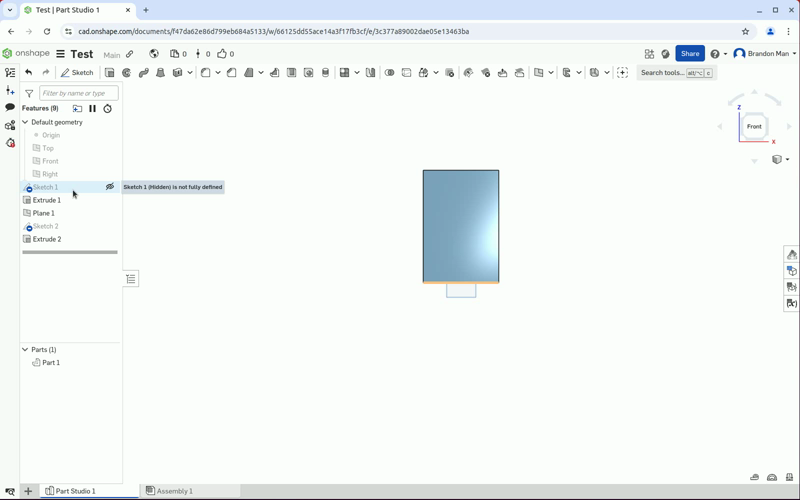
click(73, 189)
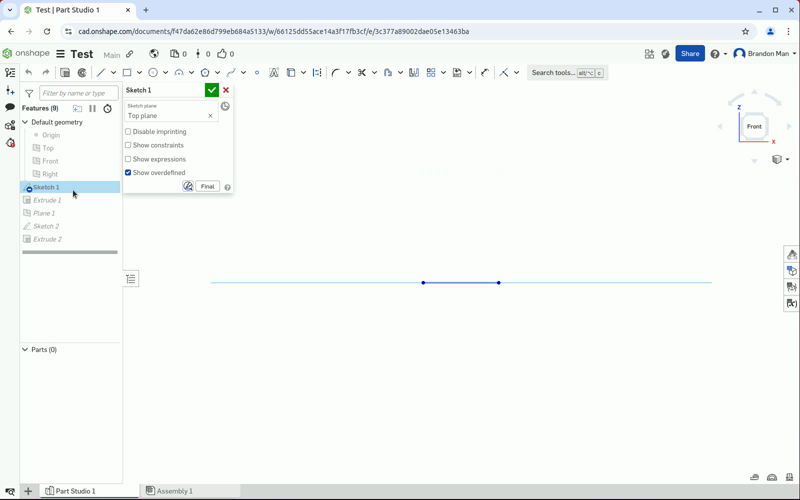
mouse_move(229, 92)
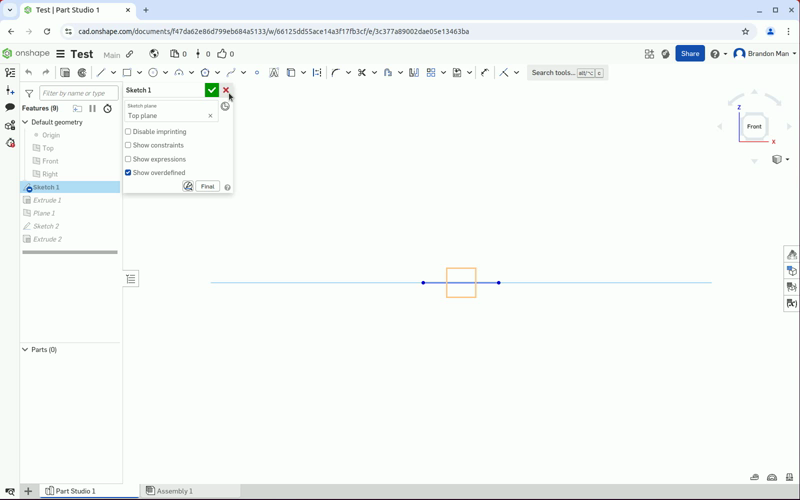
click(229, 92)
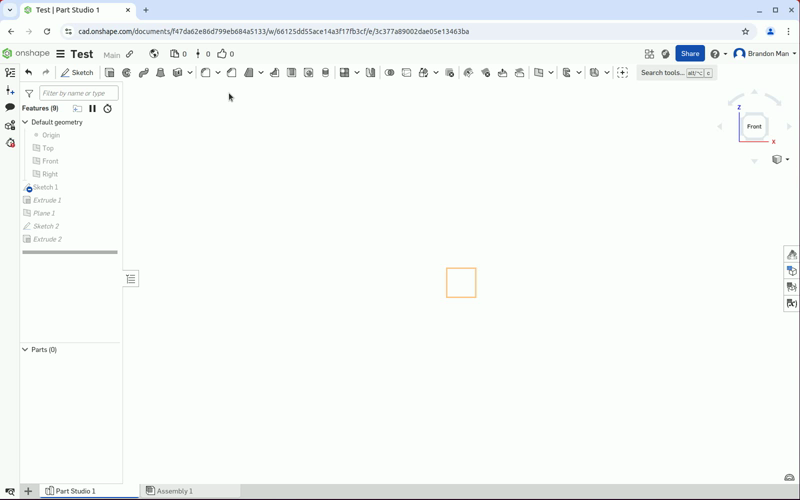
key(shift+s)
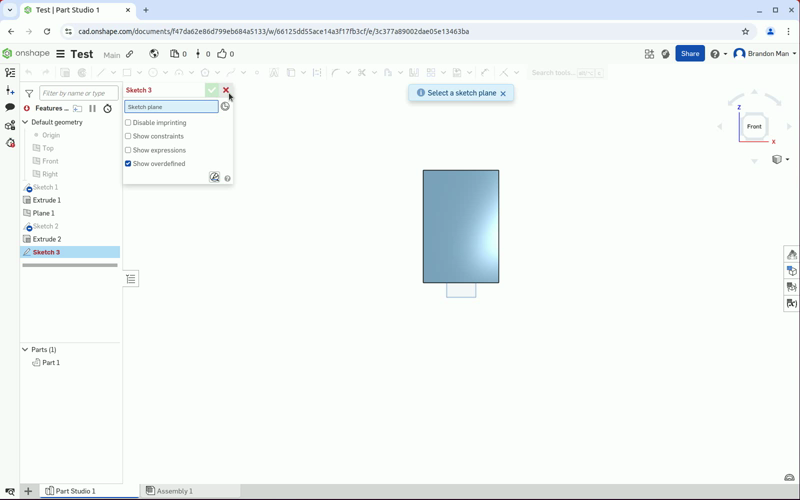
mouse_move(73, 215)
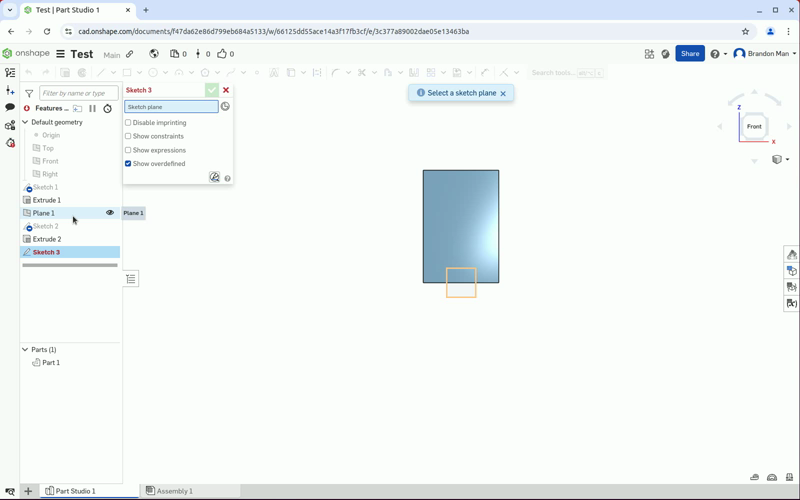
click(73, 215)
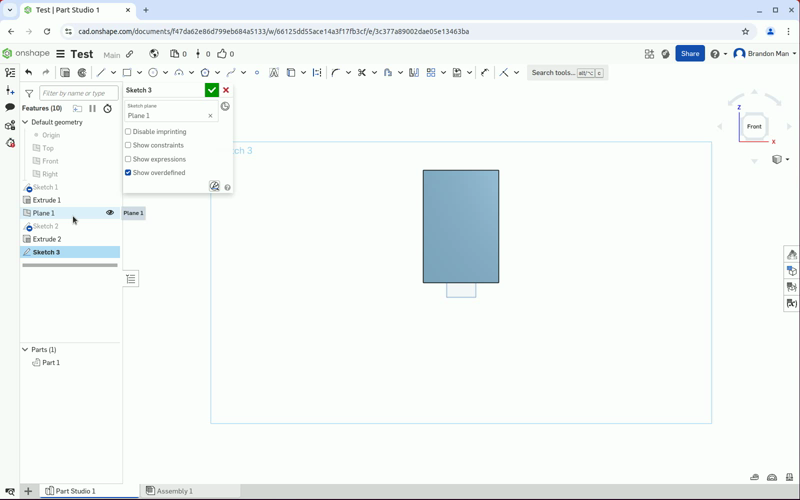
mouse_move(73, 352)
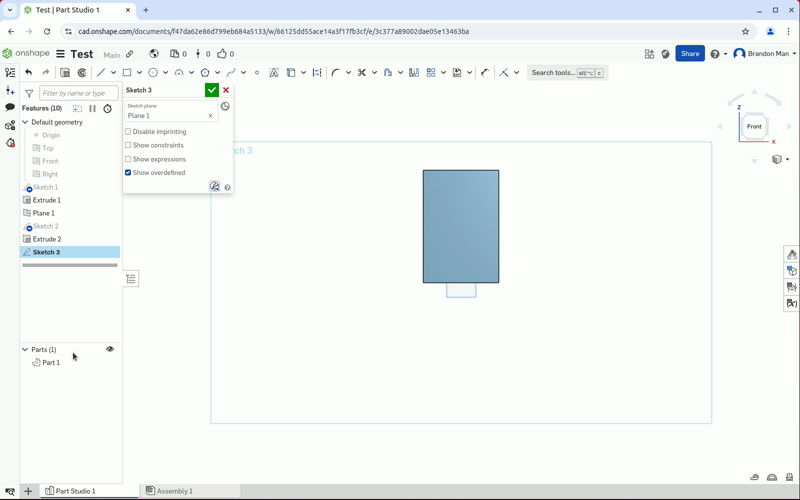
key(y)
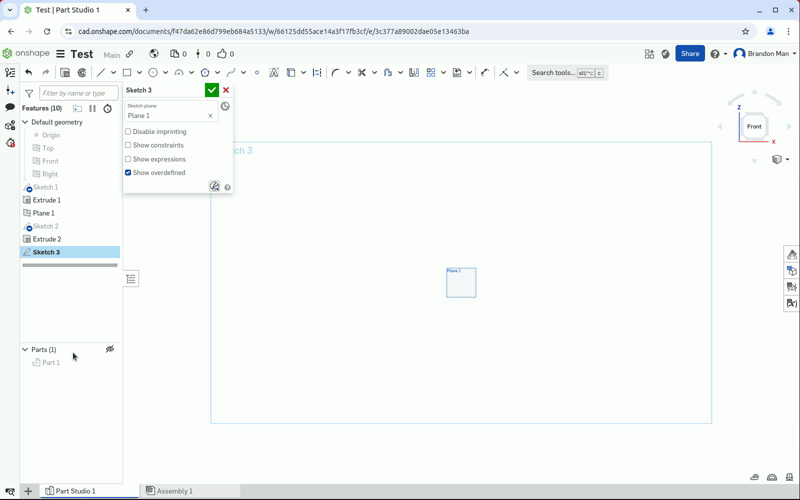
key(l)
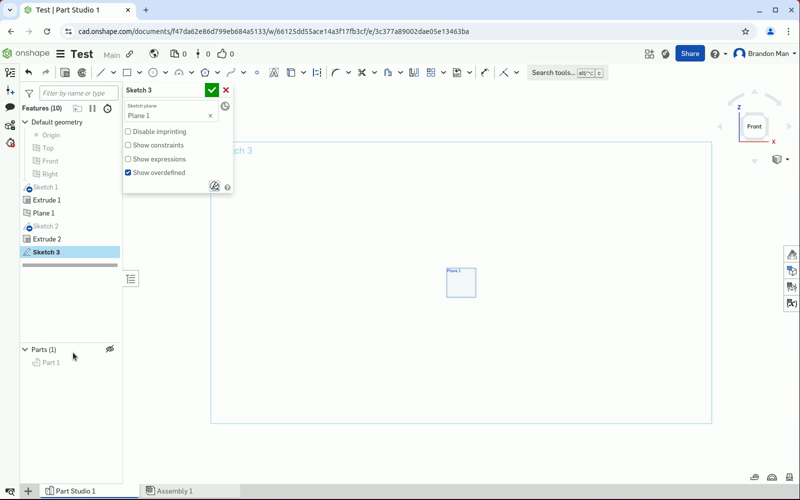
key_down(shift)
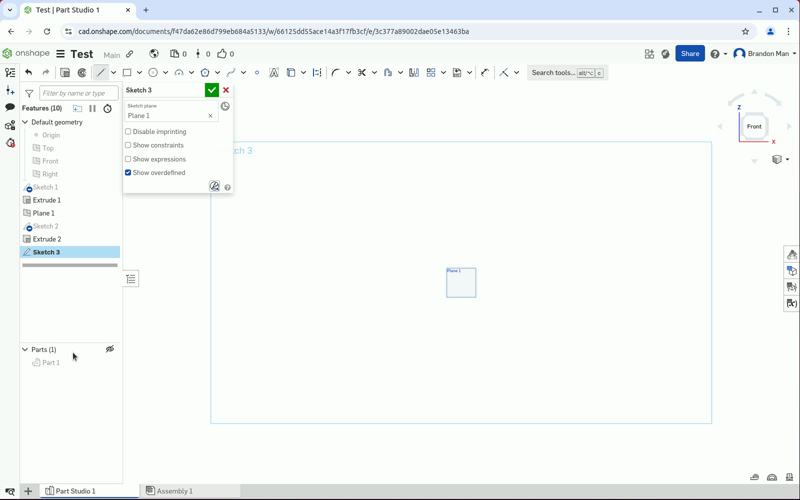
mouse_move(427, 220)
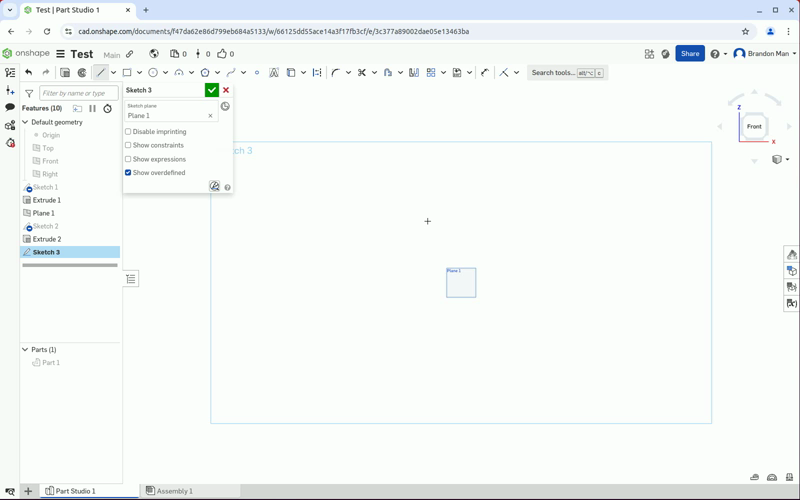
click(427, 220)
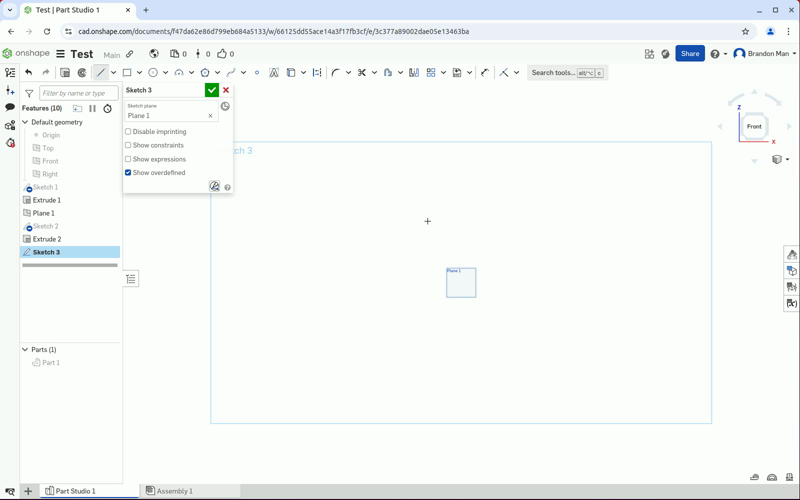
key_up(shift)
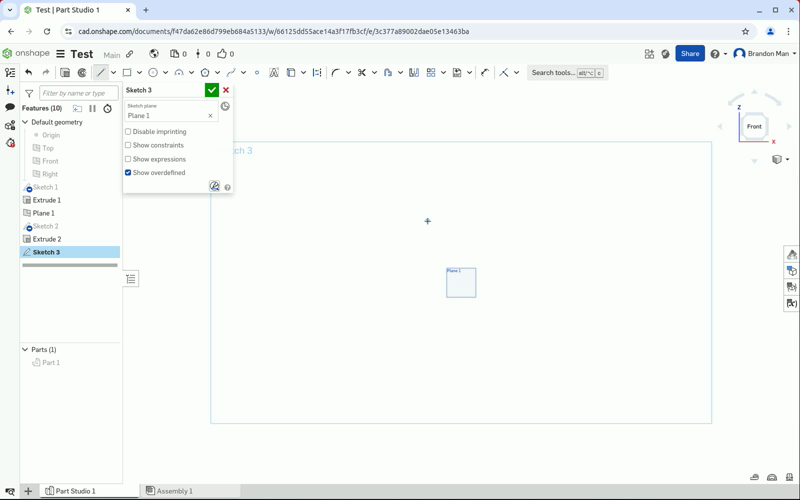
key_down(shift)
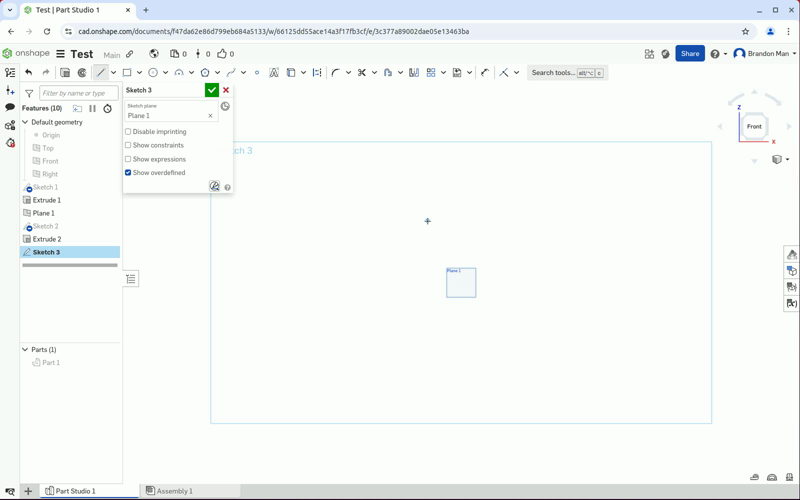
mouse_move(494, 220)
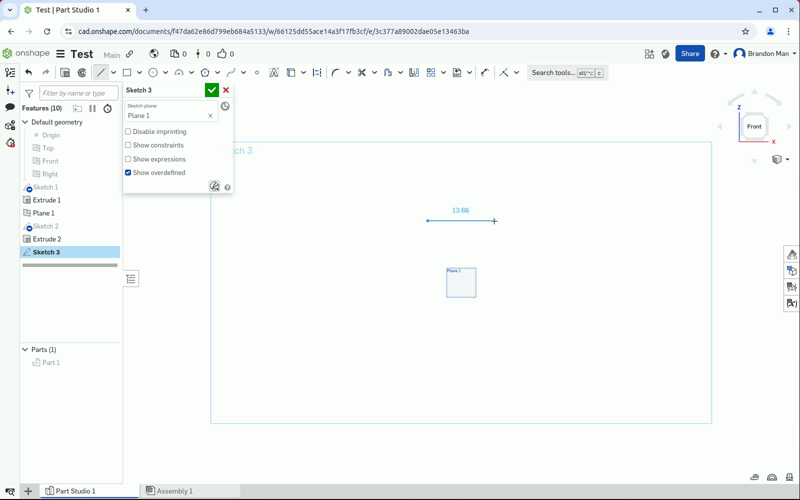
click(494, 220)
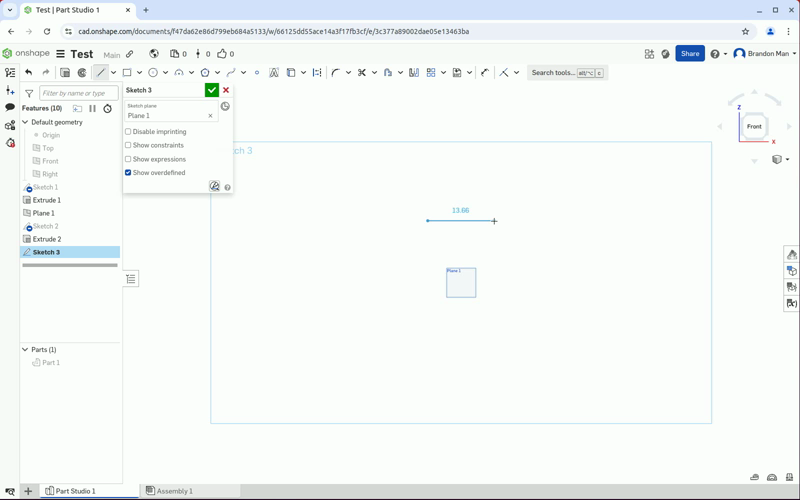
key_up(shift)
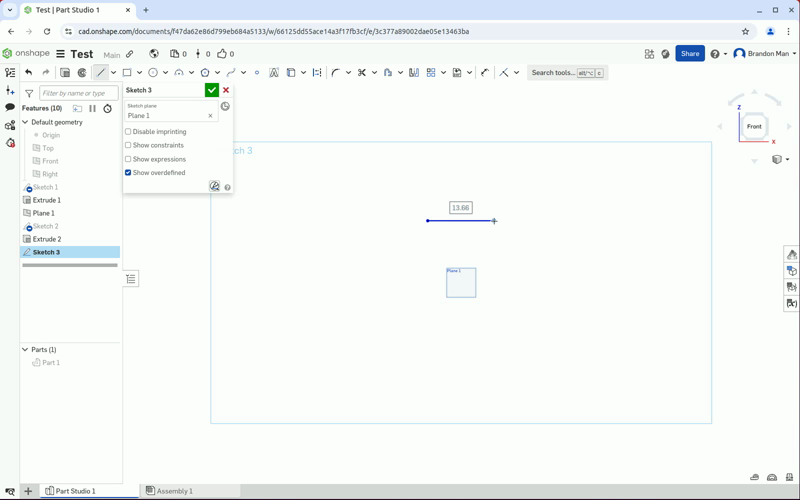
key_down(shift)
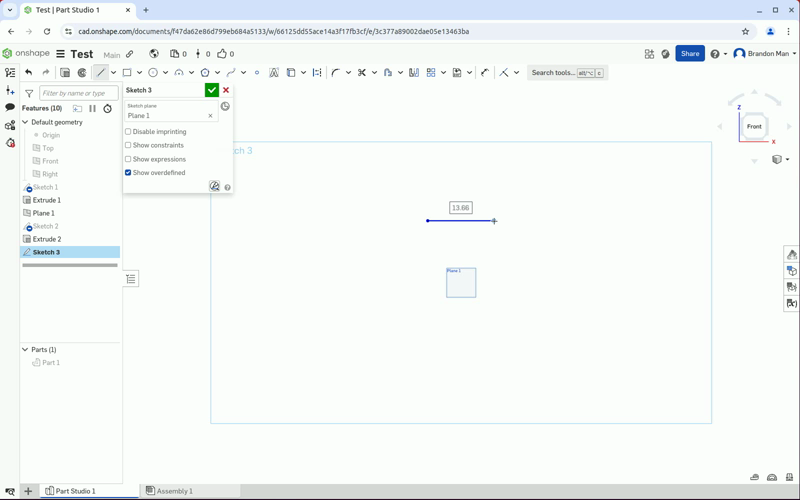
mouse_move(524, 220)
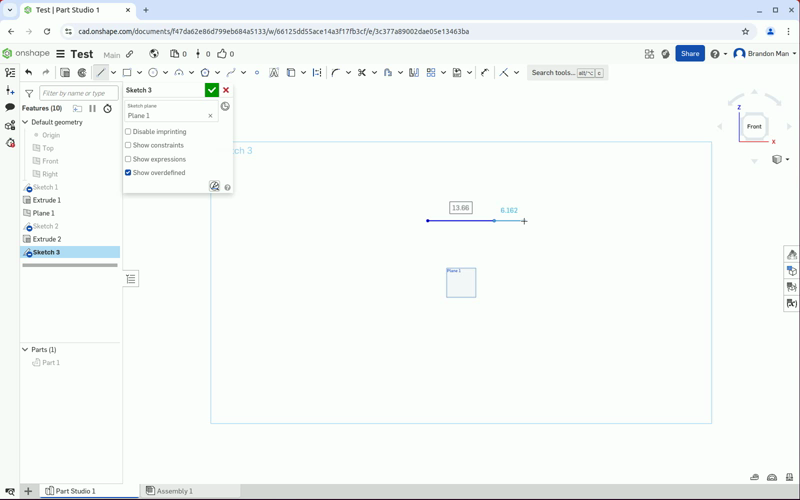
mouse_move(494, 201)
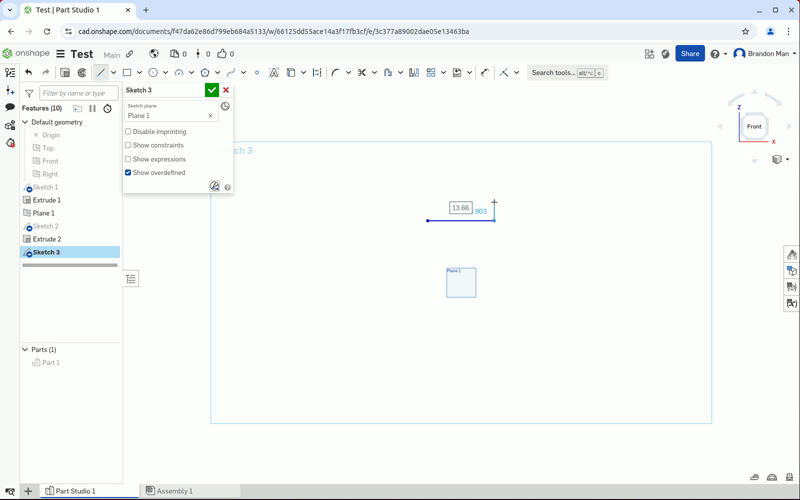
click(494, 201)
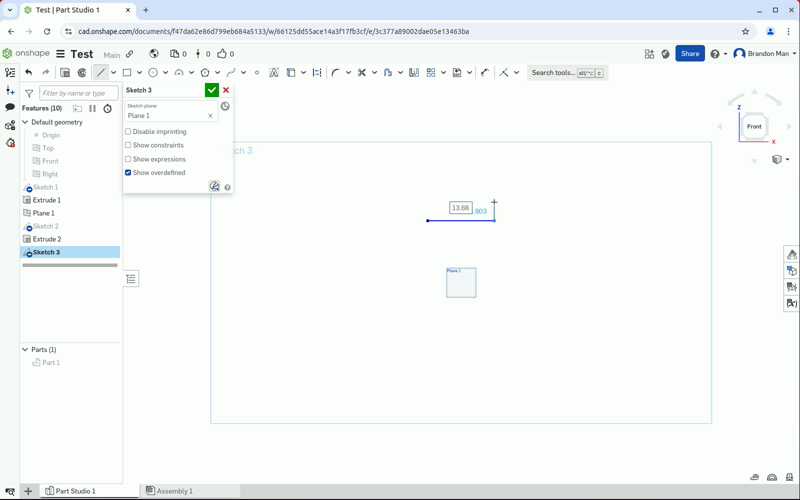
key_up(shift)
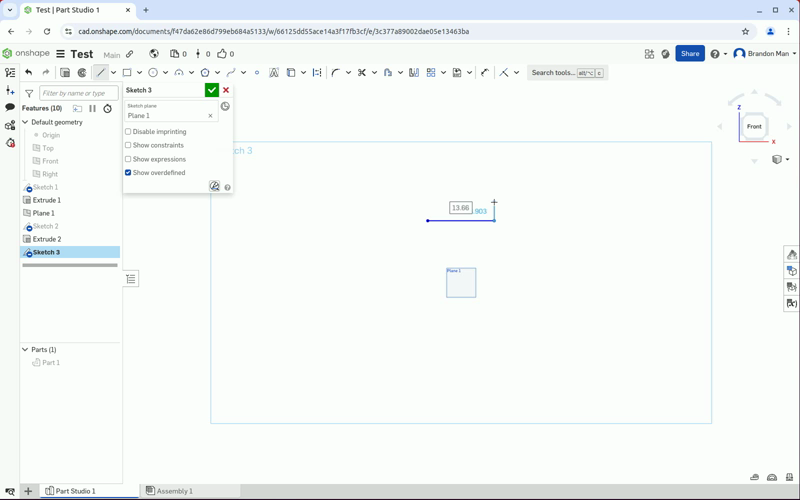
key_down(shift)
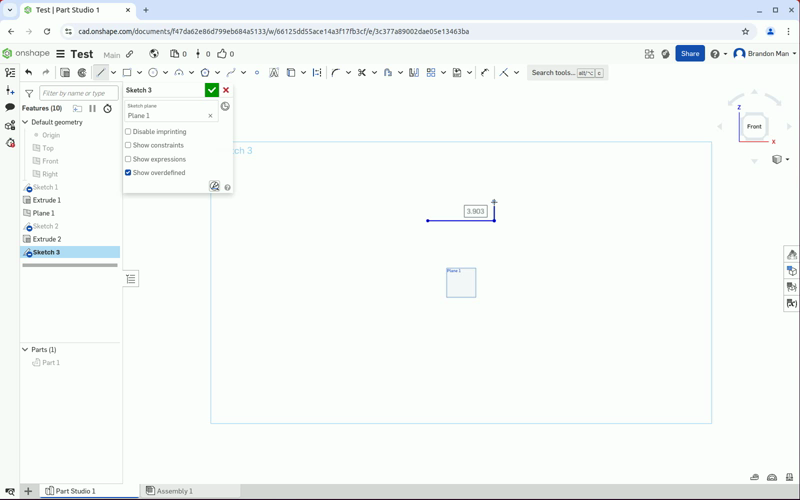
mouse_move(427, 201)
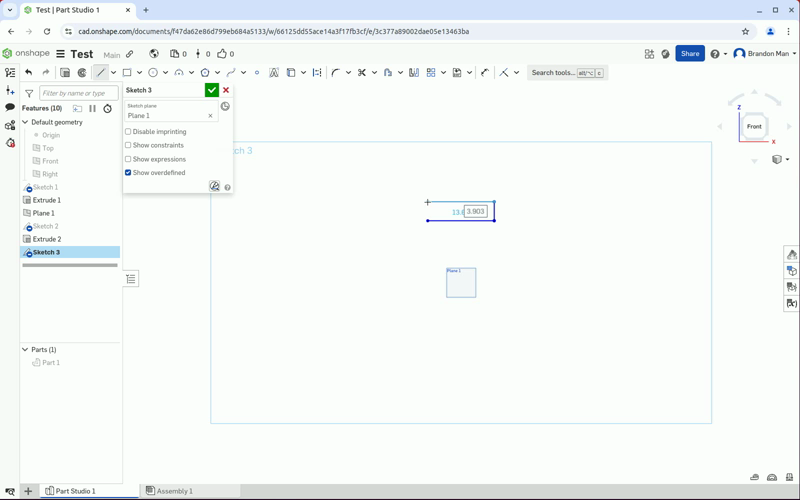
click(427, 201)
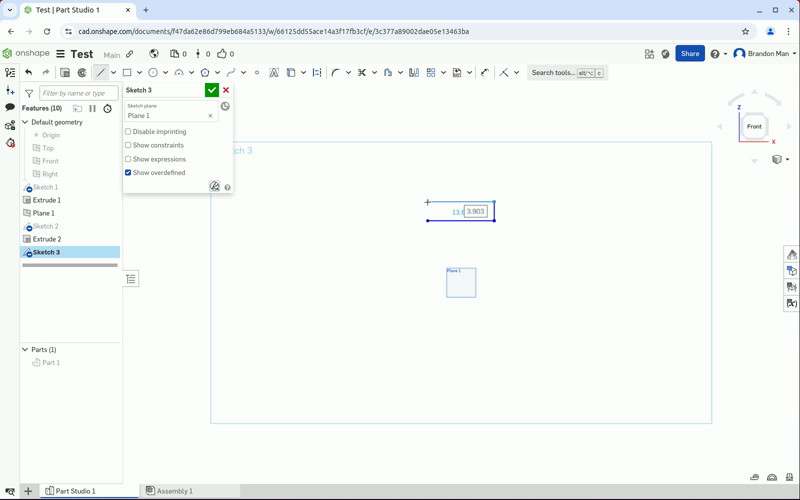
key_up(shift)
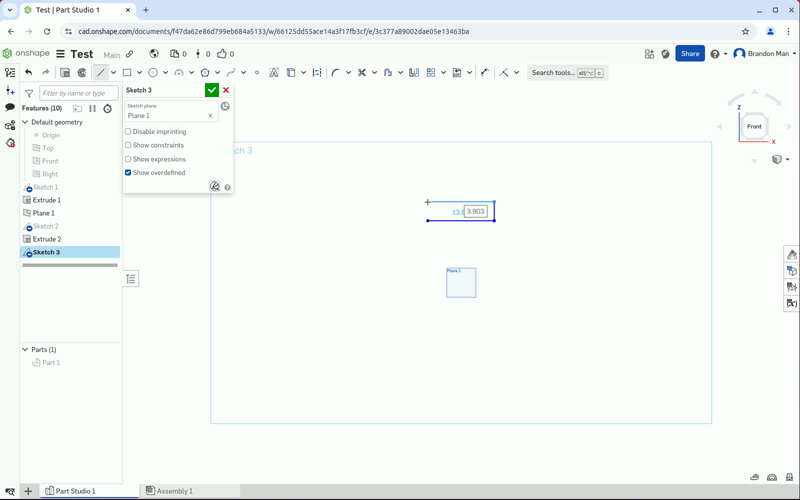
mouse_move(457, 201)
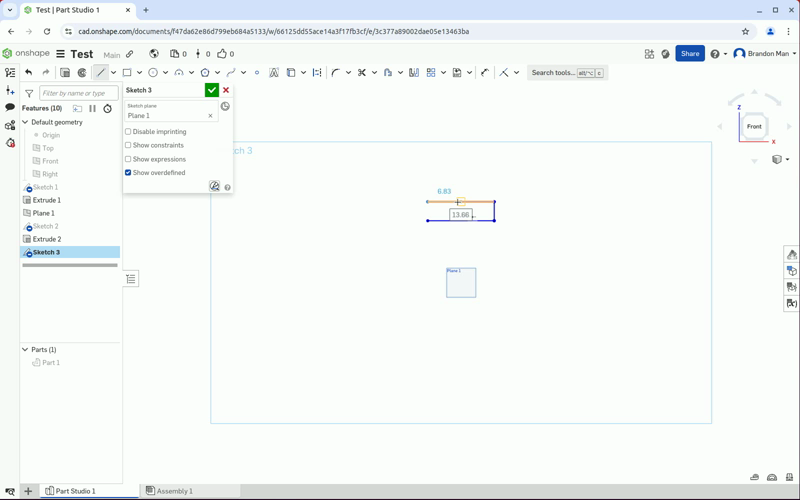
key_down(shift)
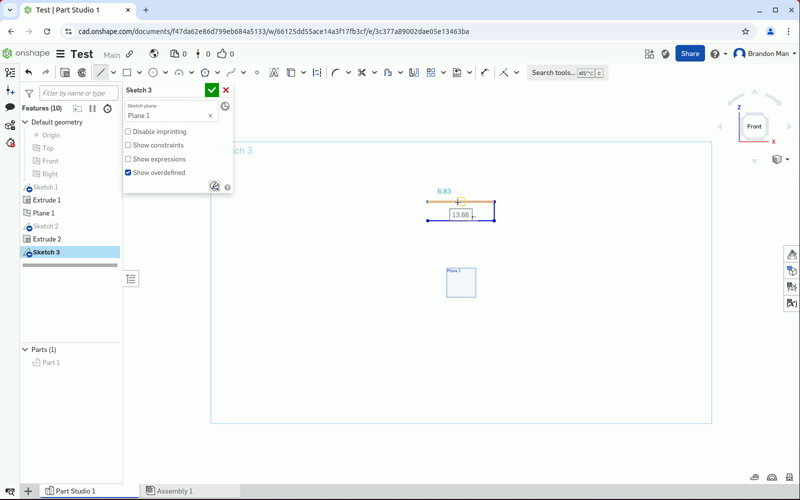
mouse_move(427, 220)
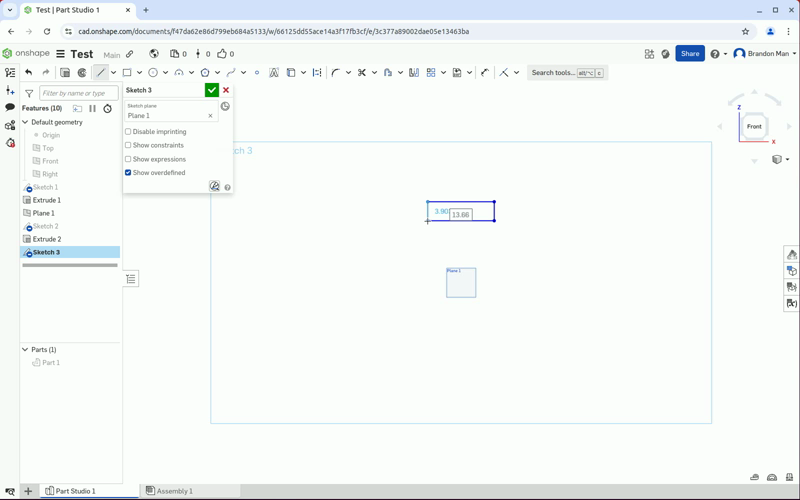
key_up(shift)
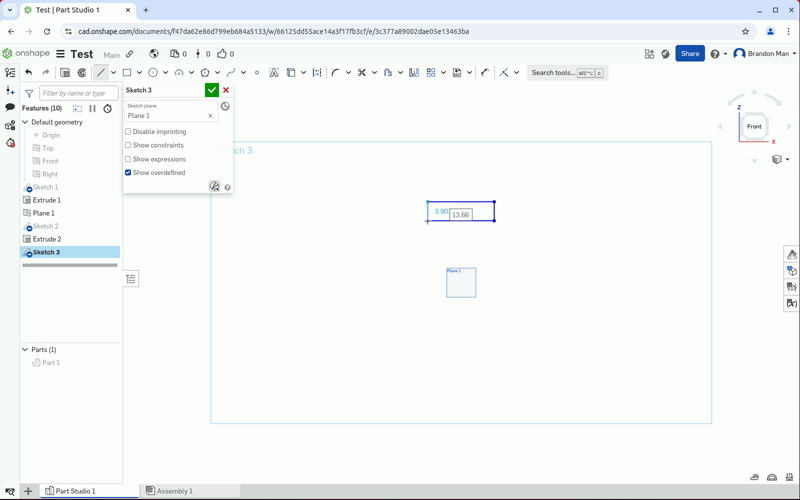
click(427, 220)
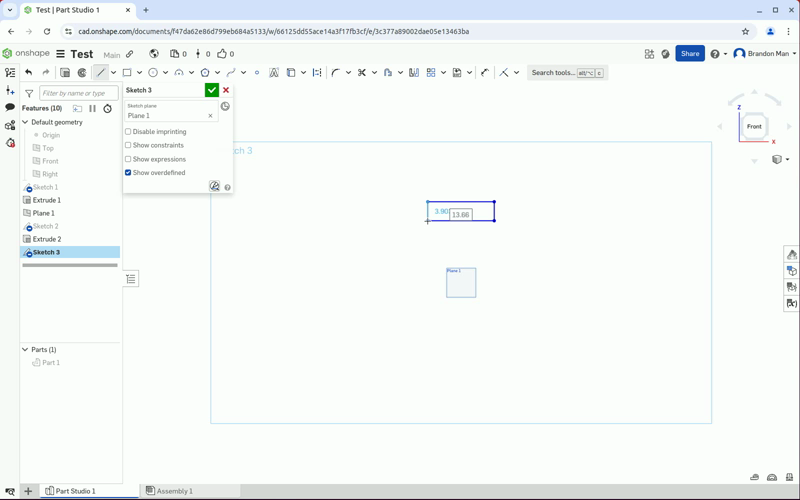
key(esc)
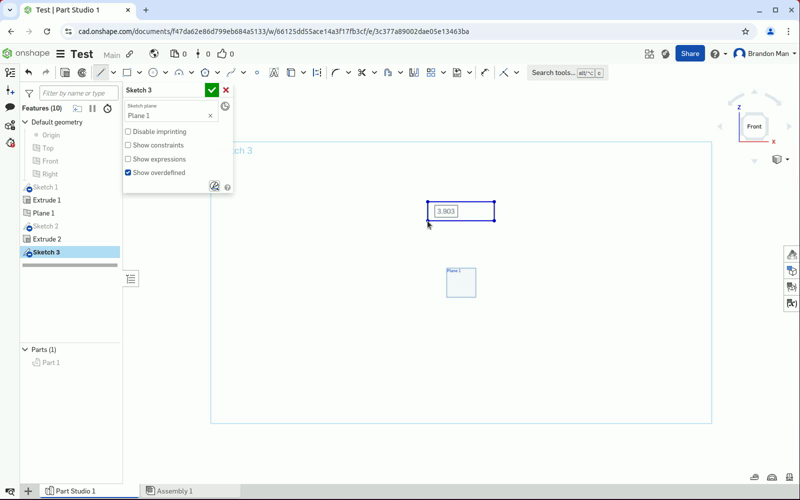
mouse_move(457, 209)
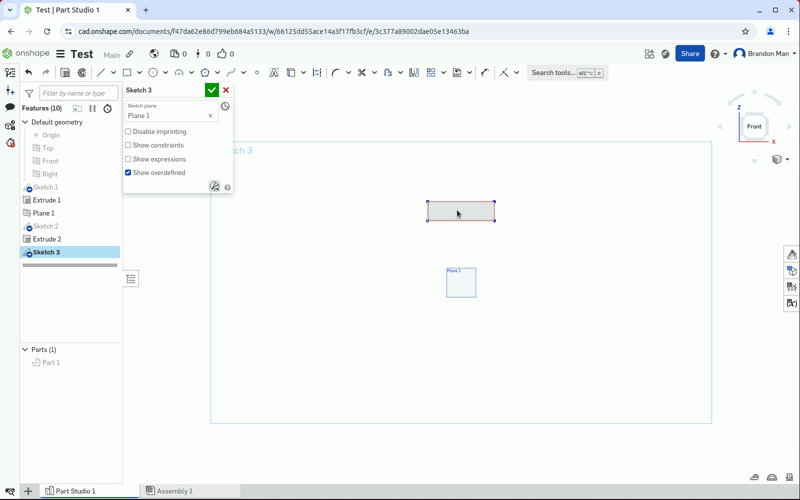
scroll(6)
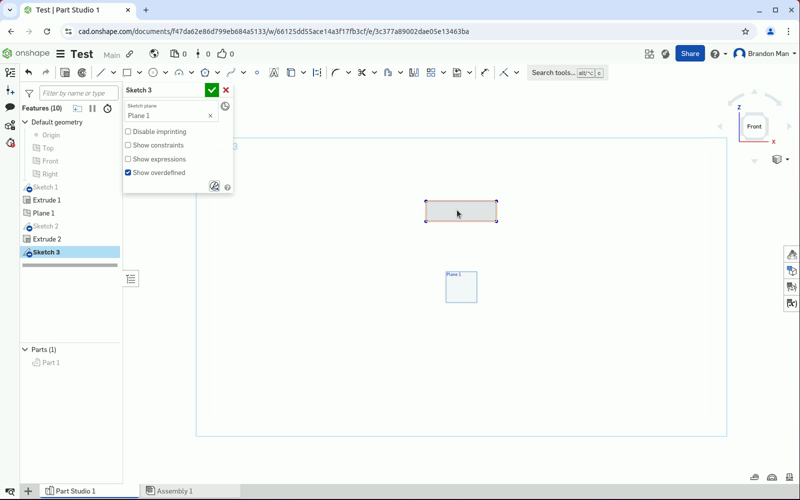
scroll(6)
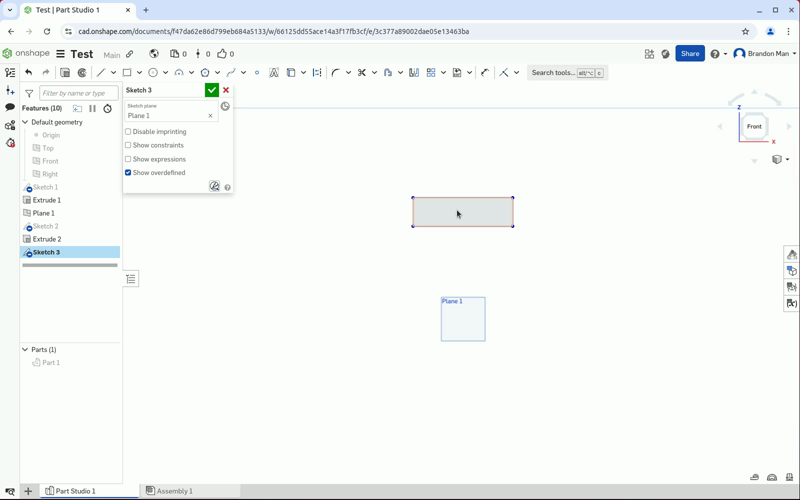
scroll(6)
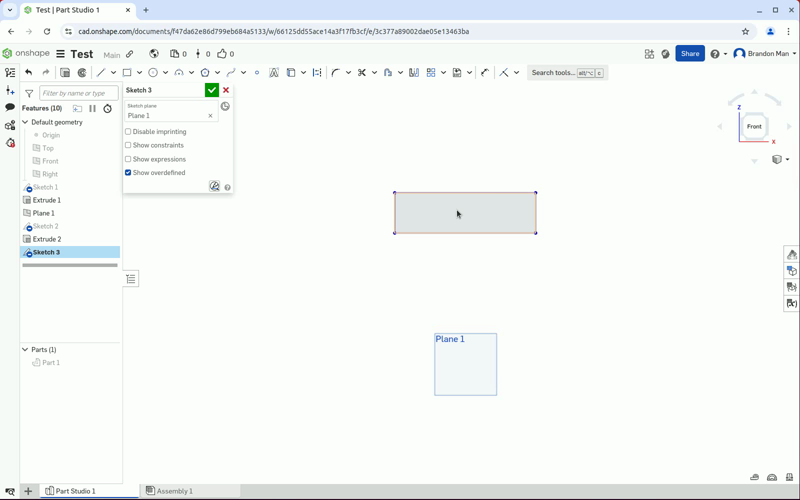
scroll(6)
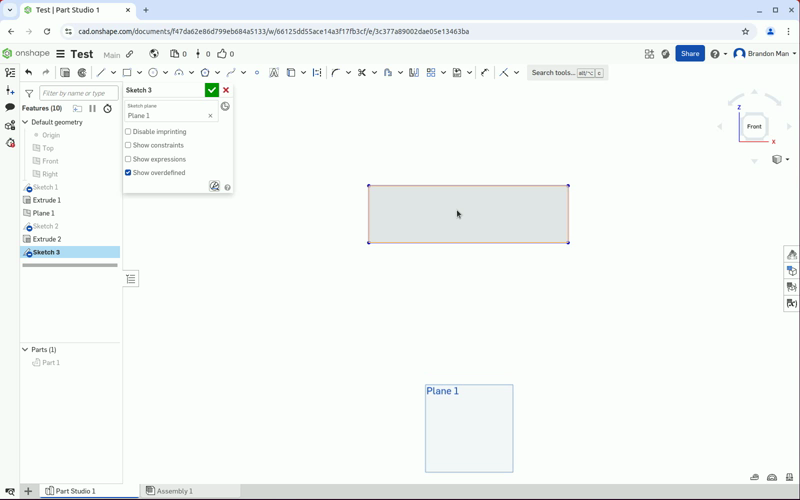
scroll(6)
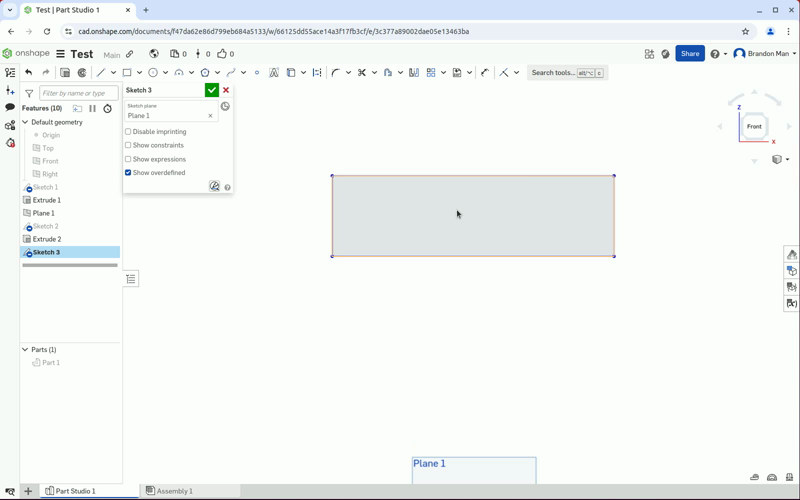
scroll(6)
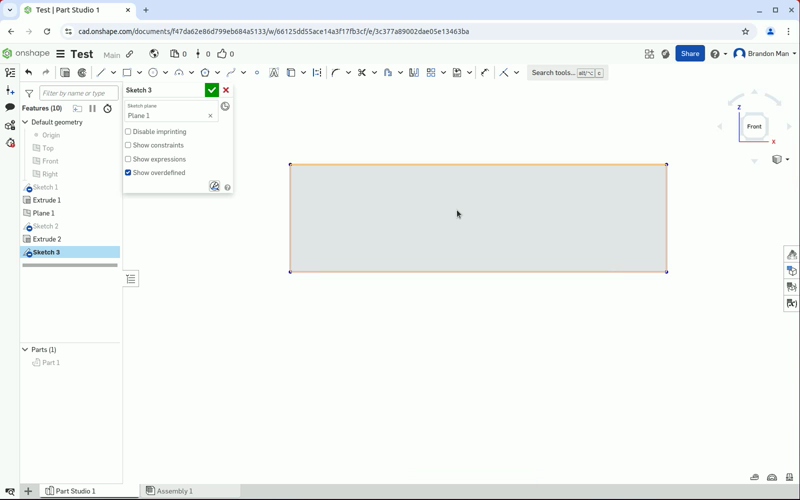
scroll(6)
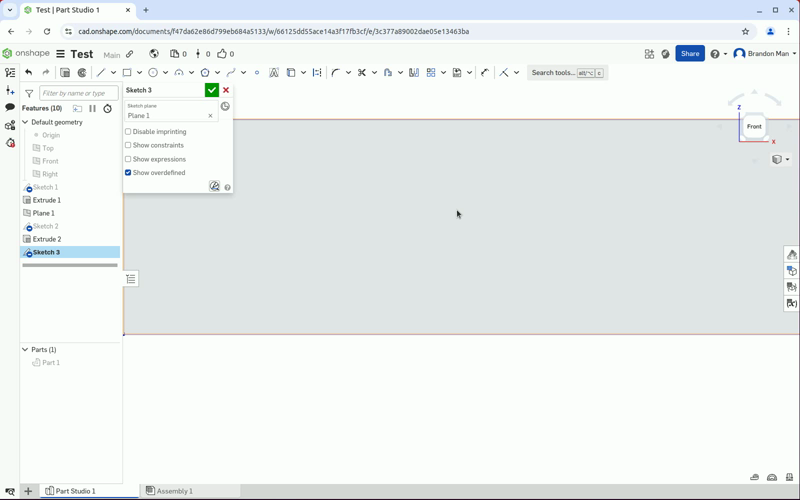
click(457, 209)
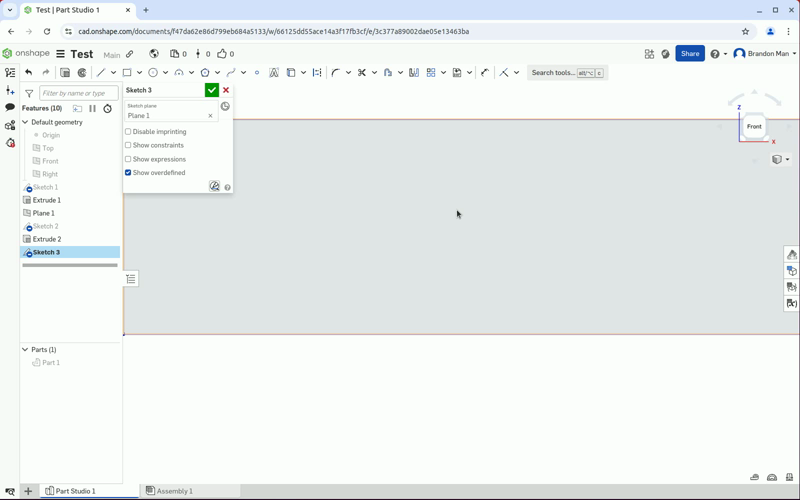
scroll(-6)
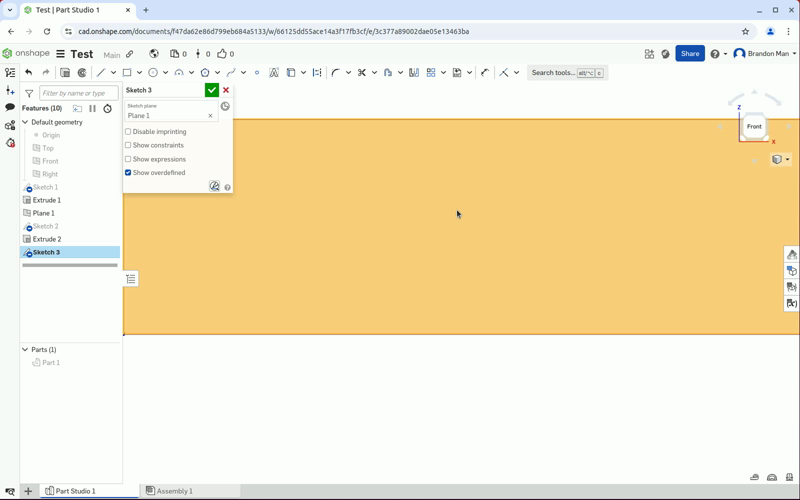
scroll(-6)
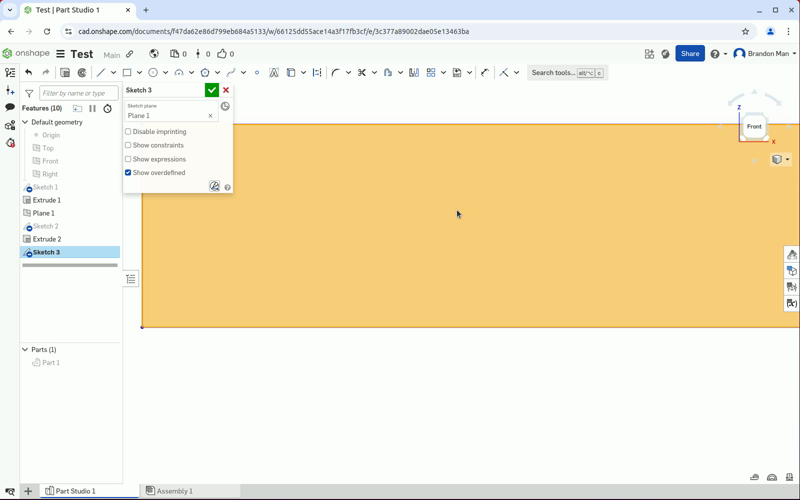
scroll(-6)
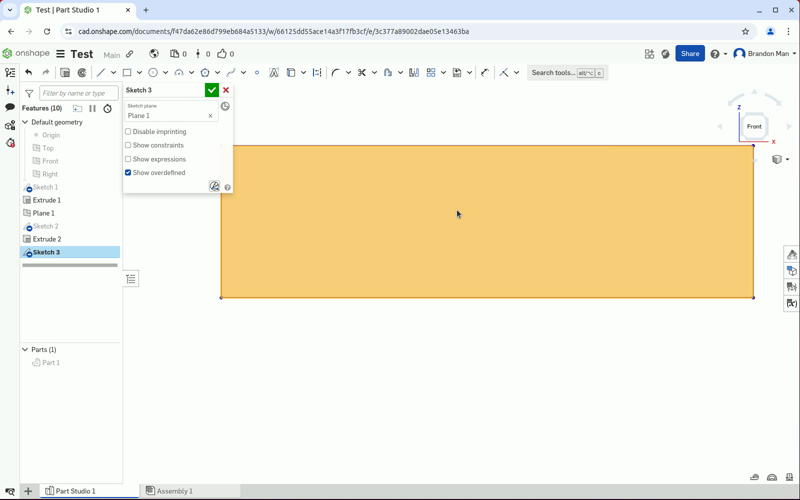
scroll(-6)
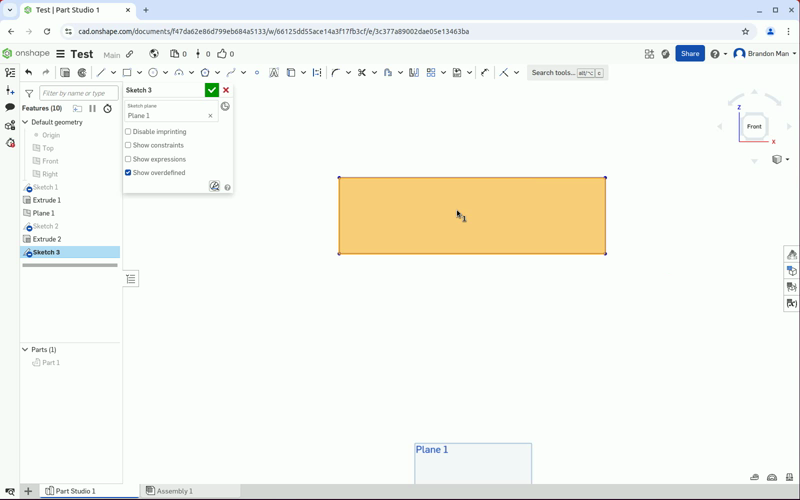
scroll(-6)
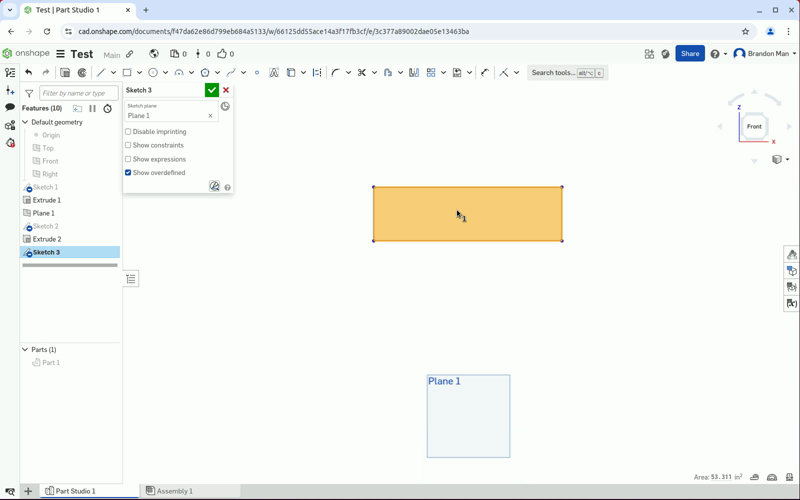
scroll(-6)
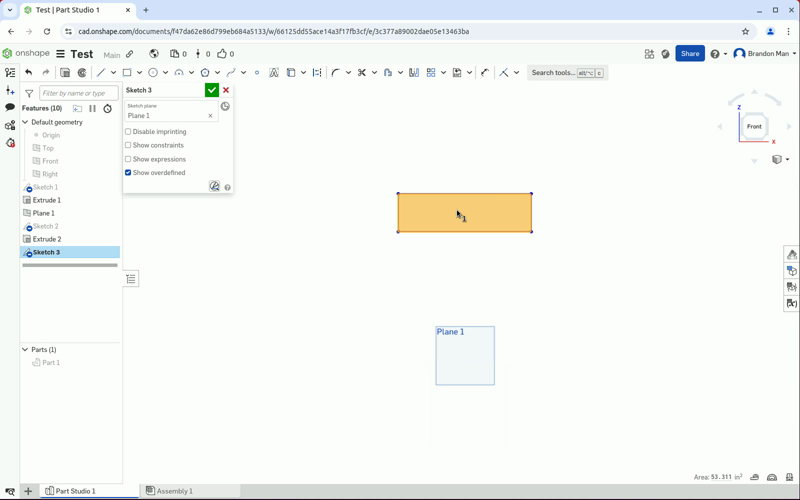
scroll(-6)
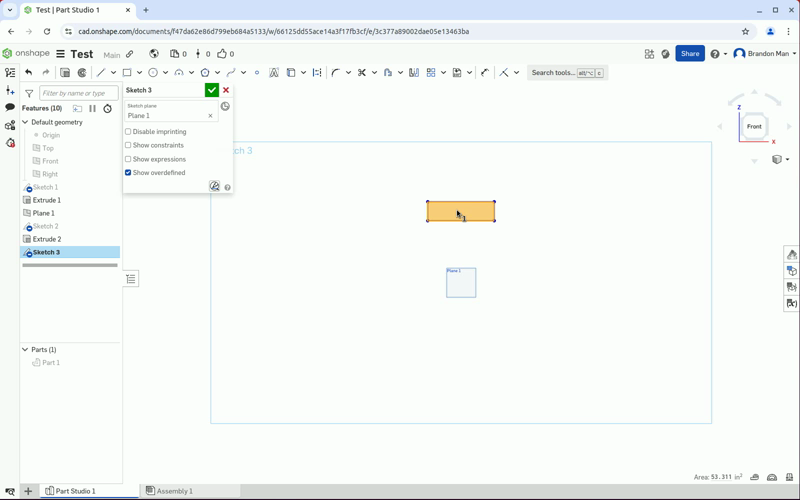
mouse_move(73, 352)
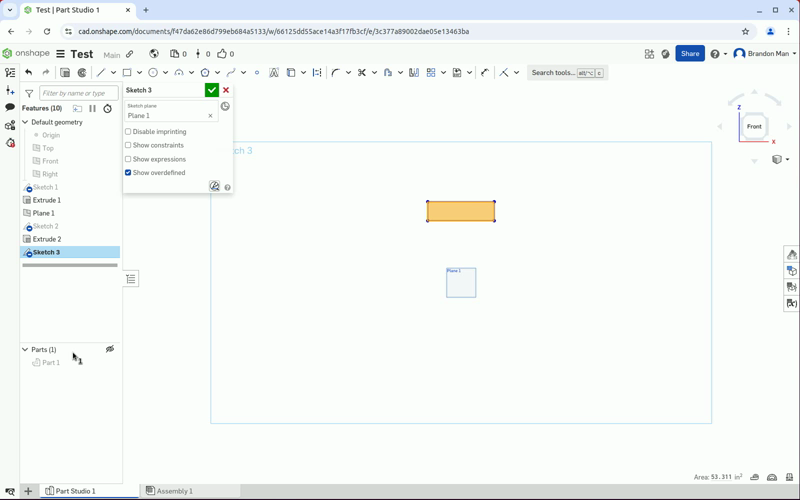
key(shift+y)
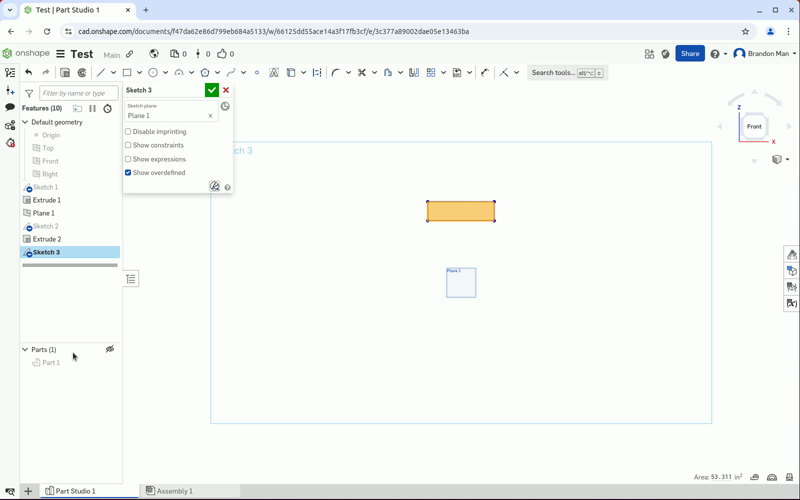
key(shift+e)
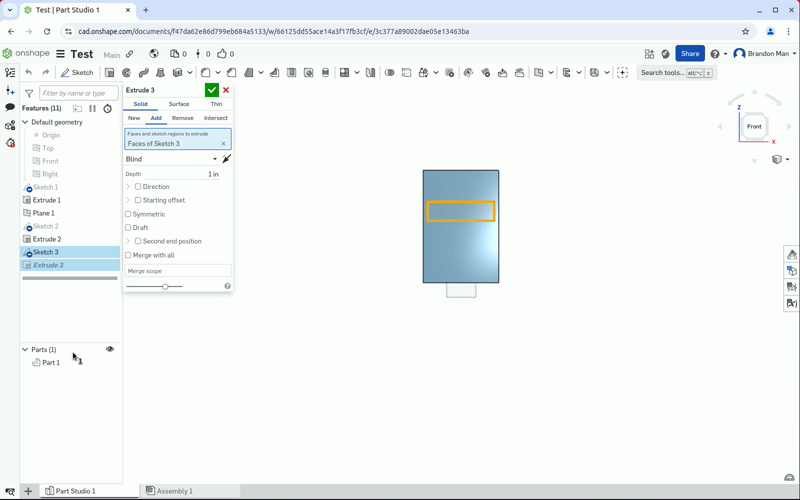
mouse_move(143, 106)
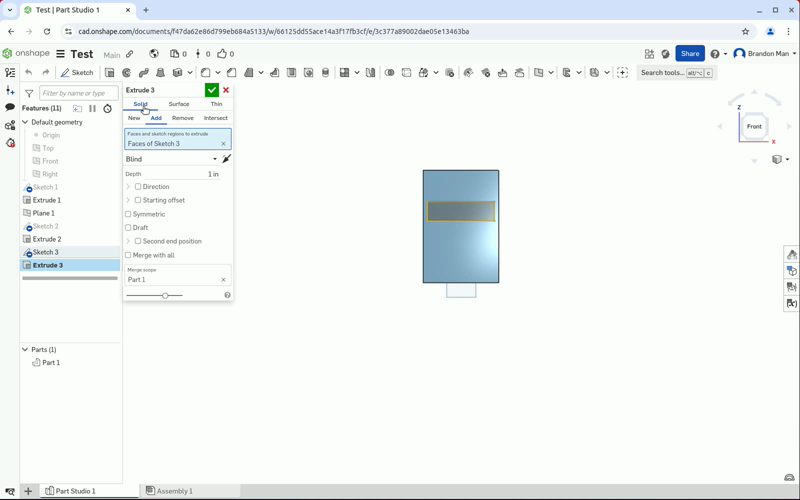
click(143, 106)
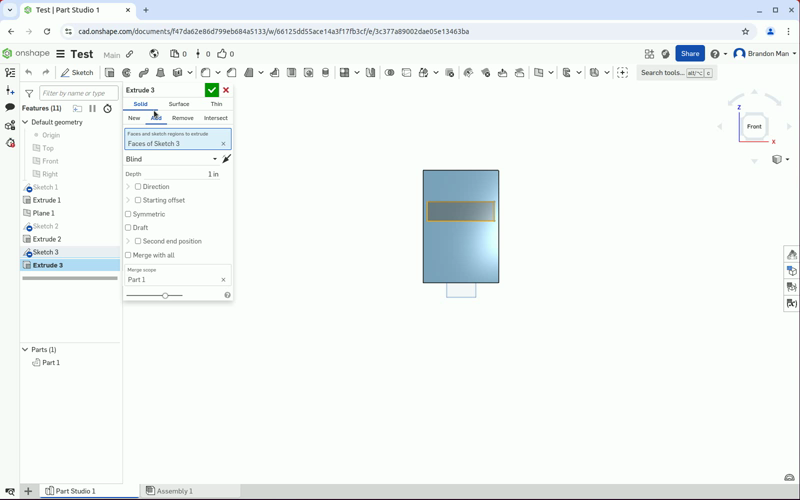
mouse_move(186, 120)
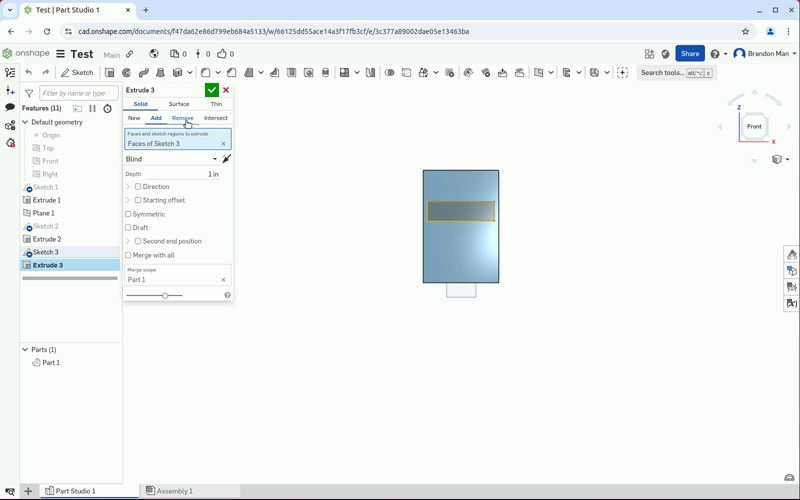
click(186, 120)
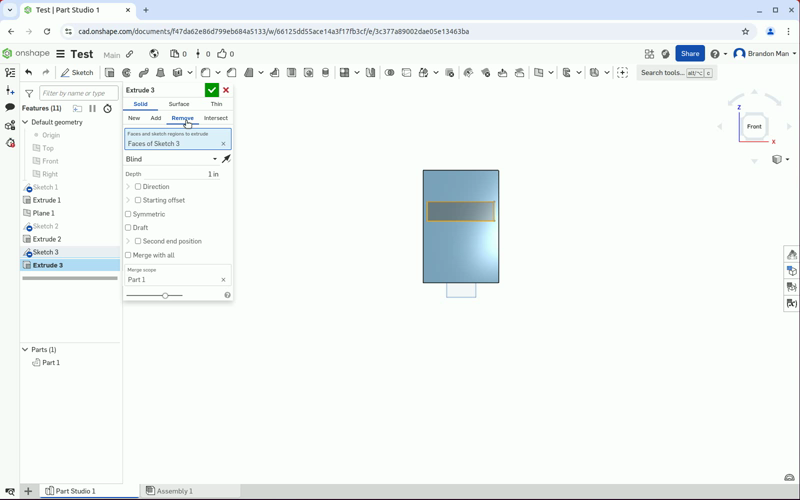
key(tab, 4)
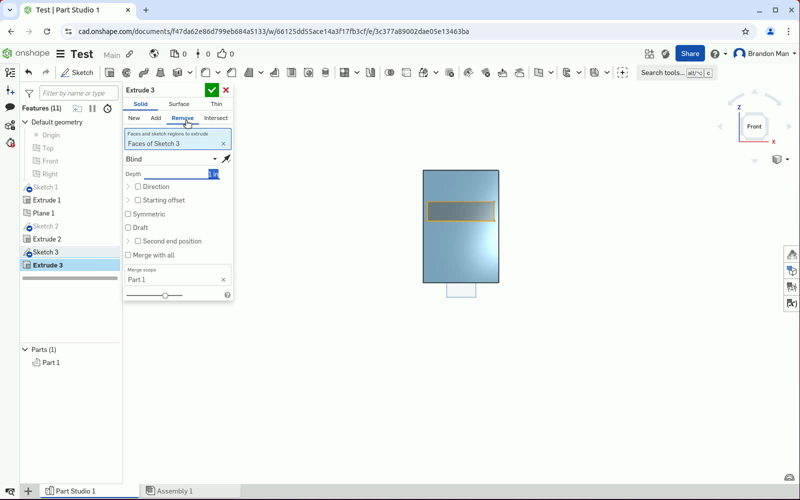
text(9.628)
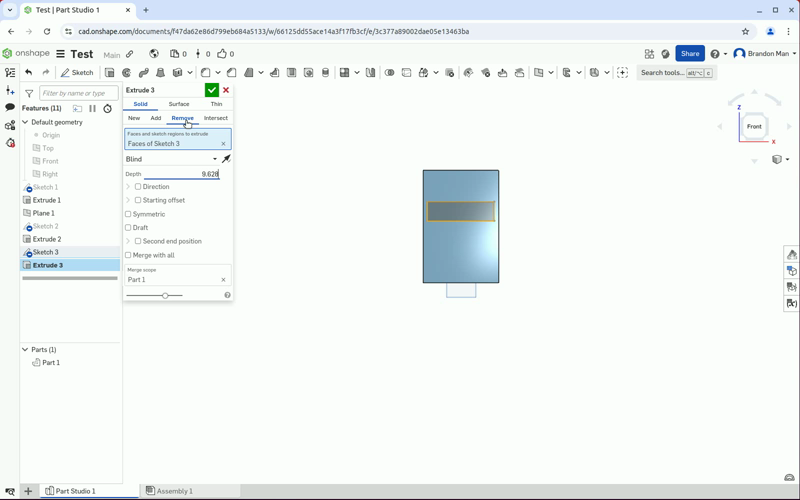
key(tab, 6)
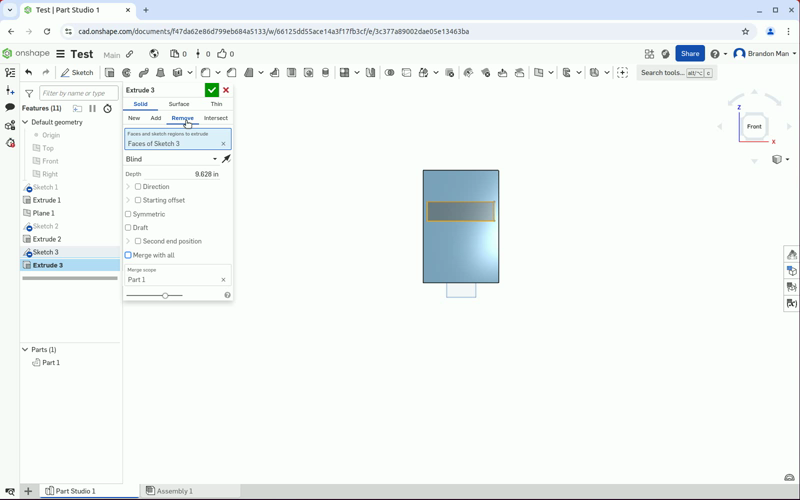
key(space)
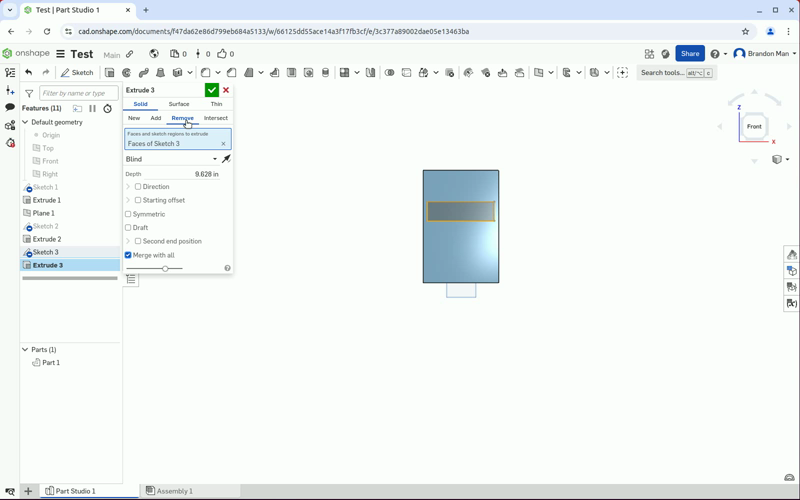
key(enter)
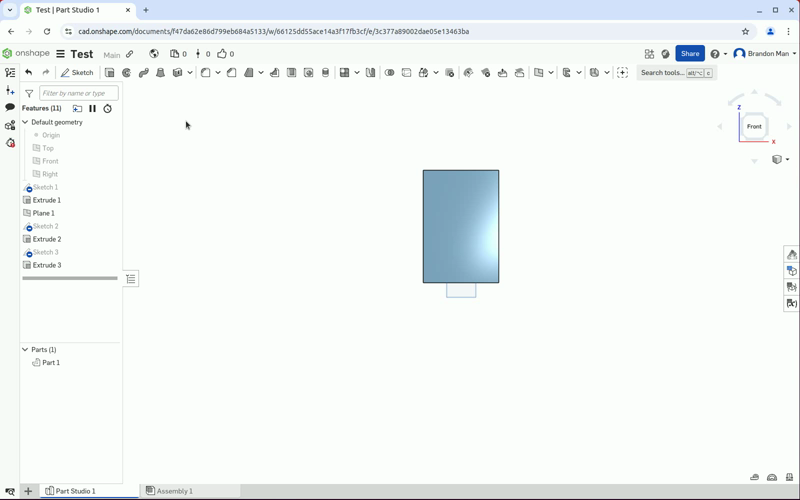
key(shift+h)
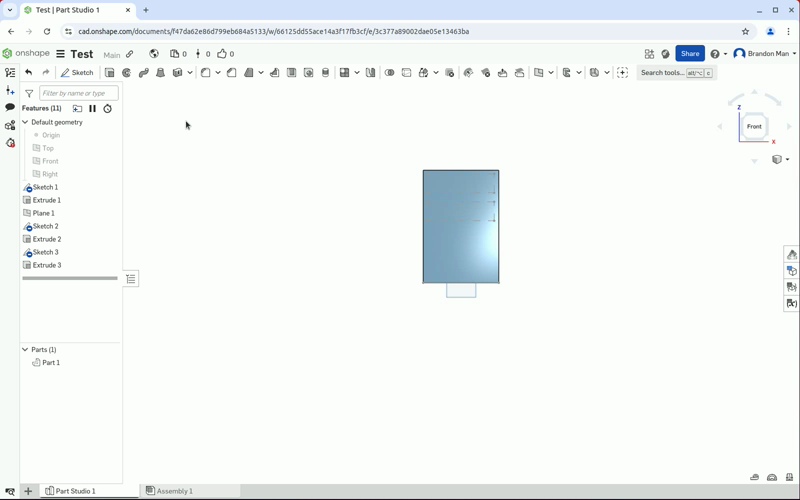
key(shift+h)
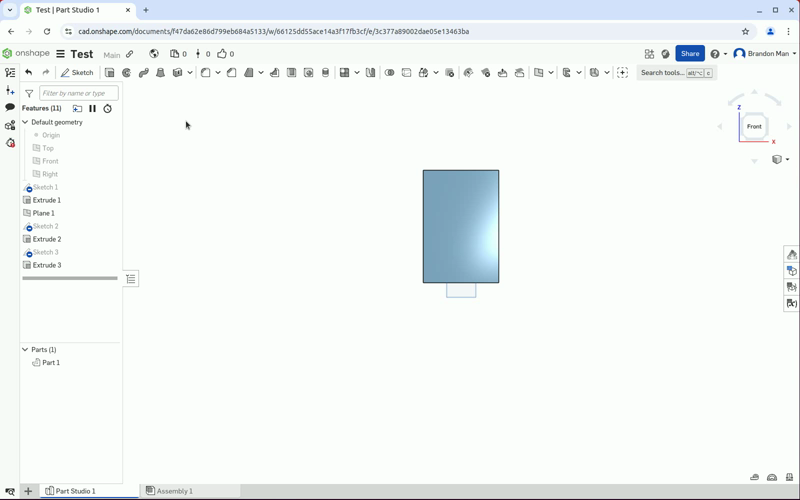
mouse_move(73, 189)
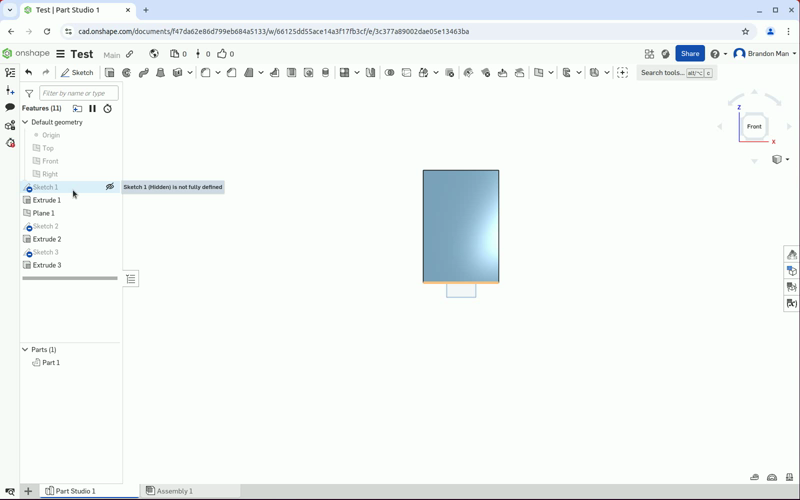
click(73, 189)
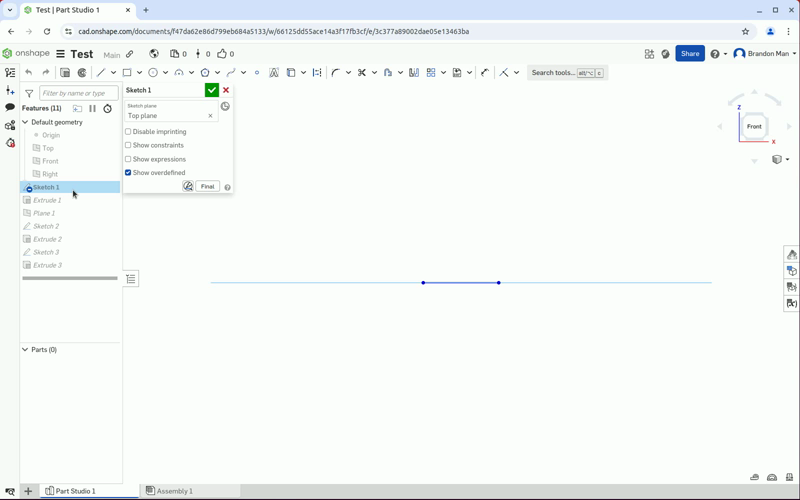
mouse_move(229, 92)
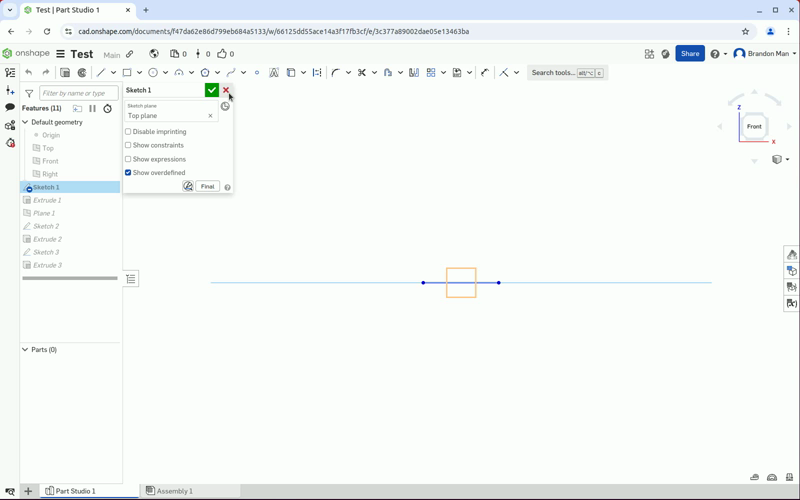
click(229, 92)
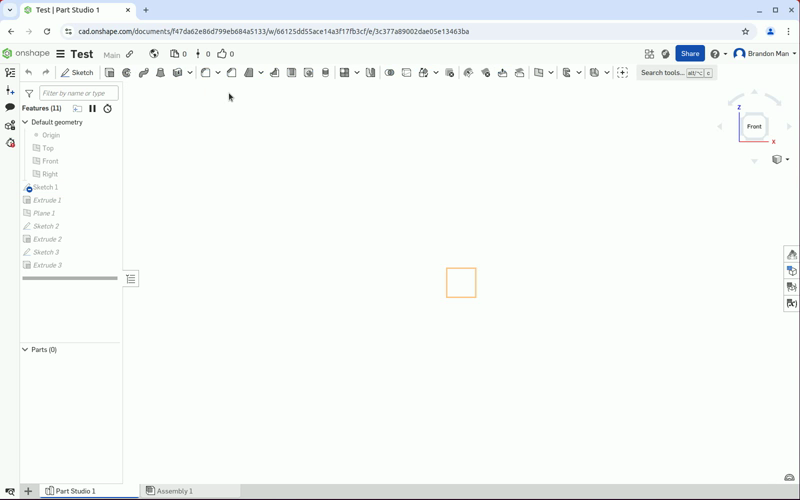
key(shift+s)
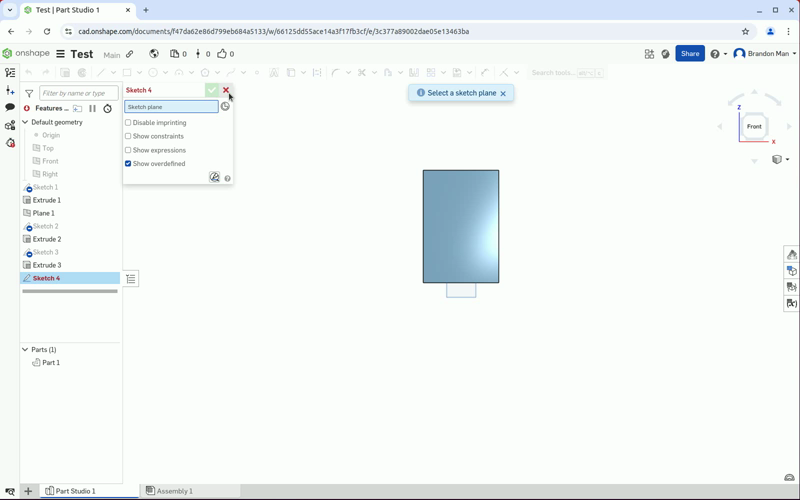
mouse_move(73, 215)
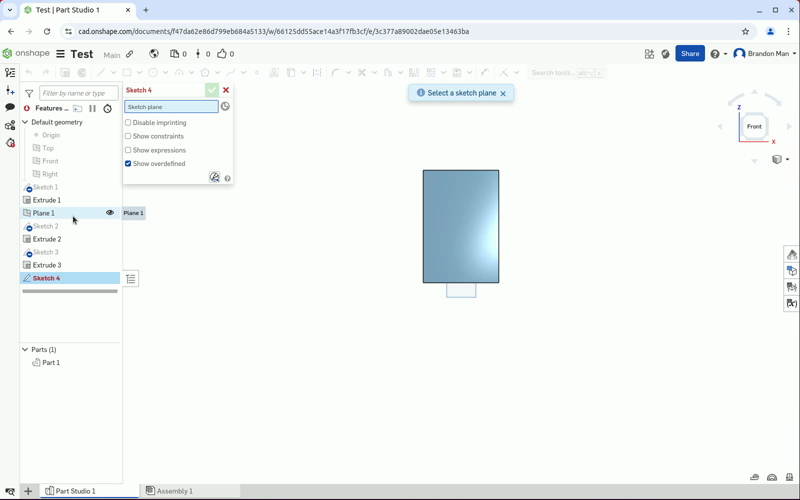
click(73, 215)
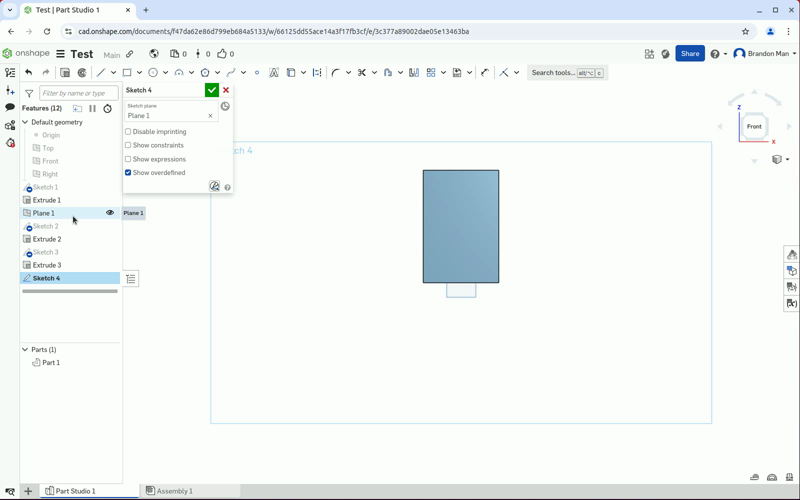
mouse_move(73, 352)
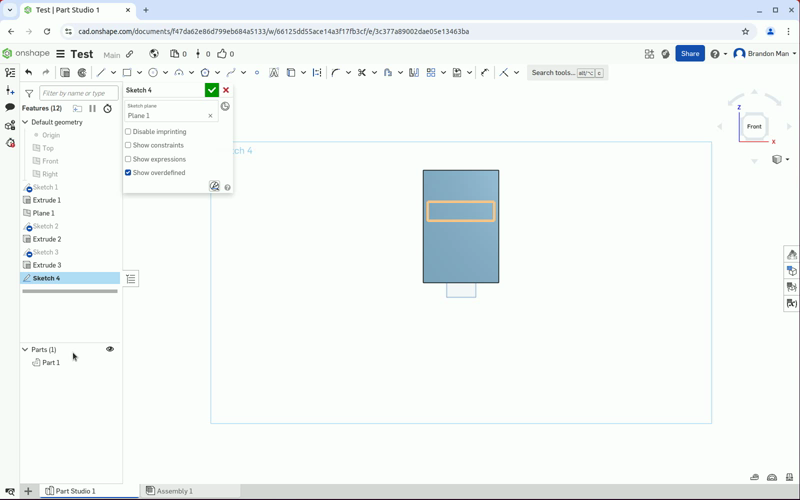
key(y)
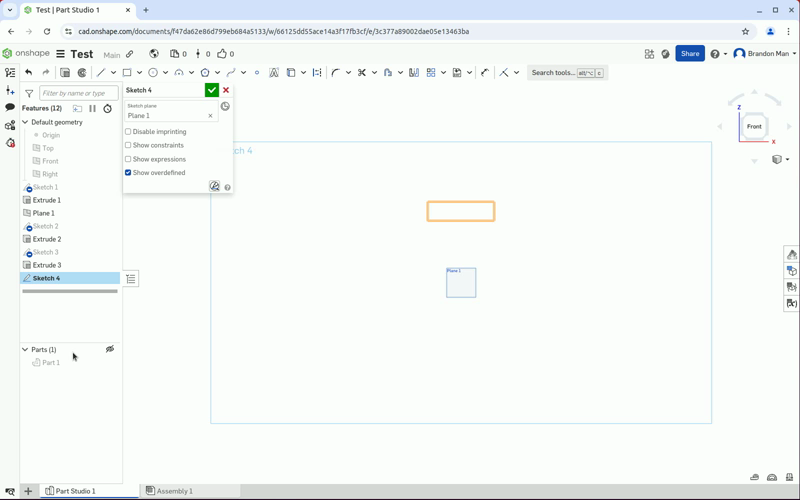
key(l)
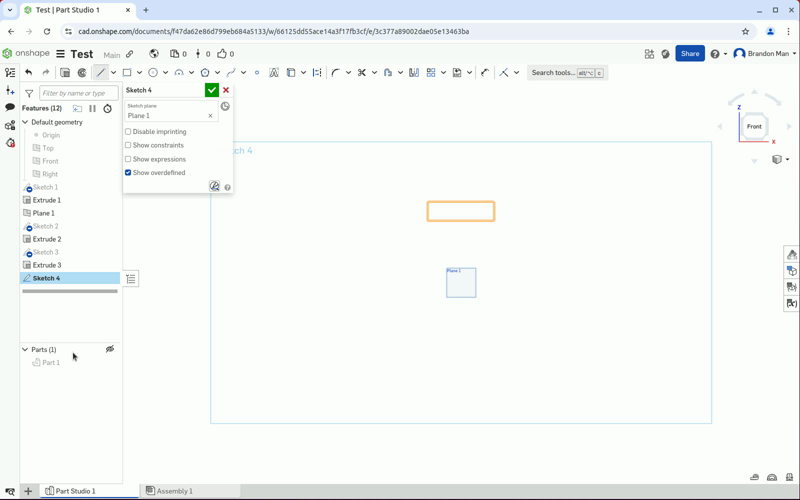
key_down(shift)
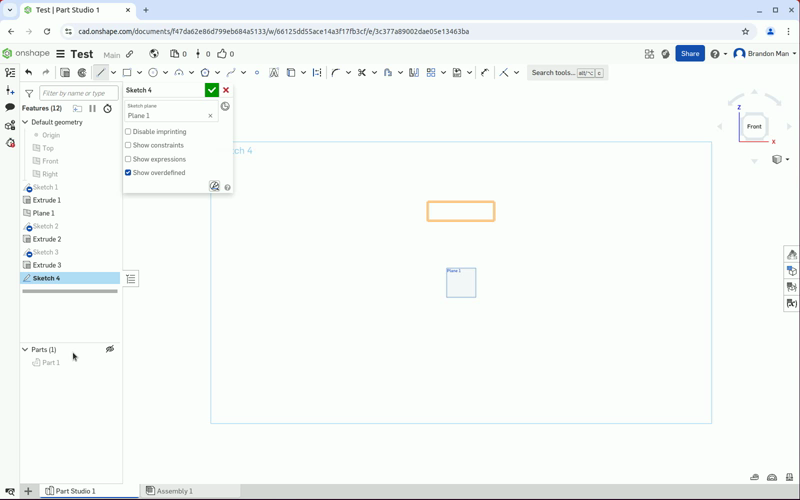
mouse_move(427, 249)
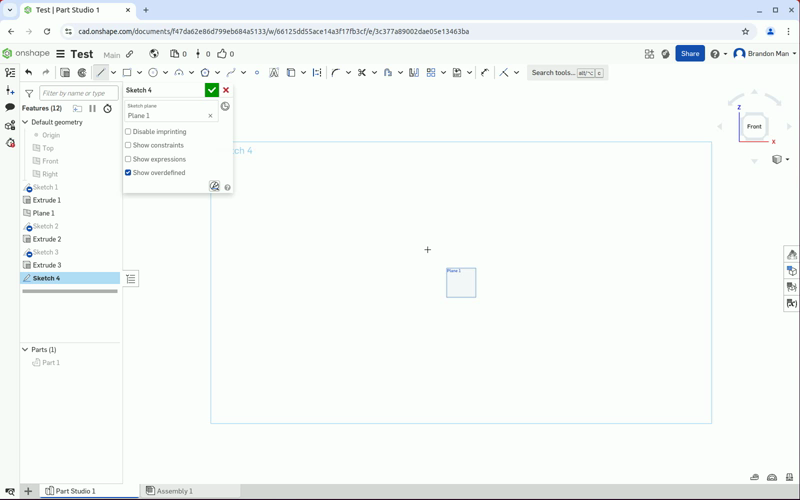
click(427, 249)
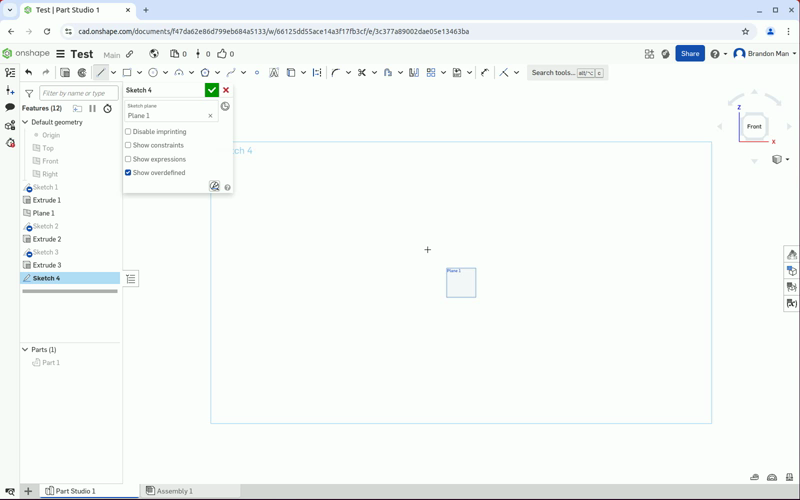
key_up(shift)
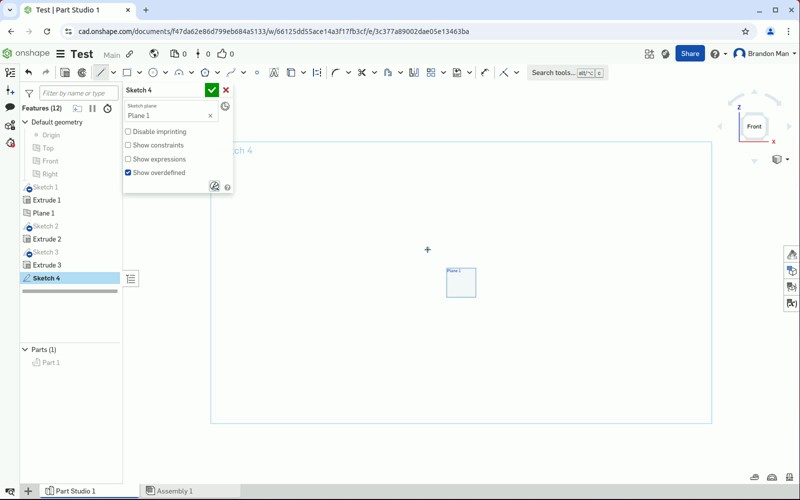
key_down(shift)
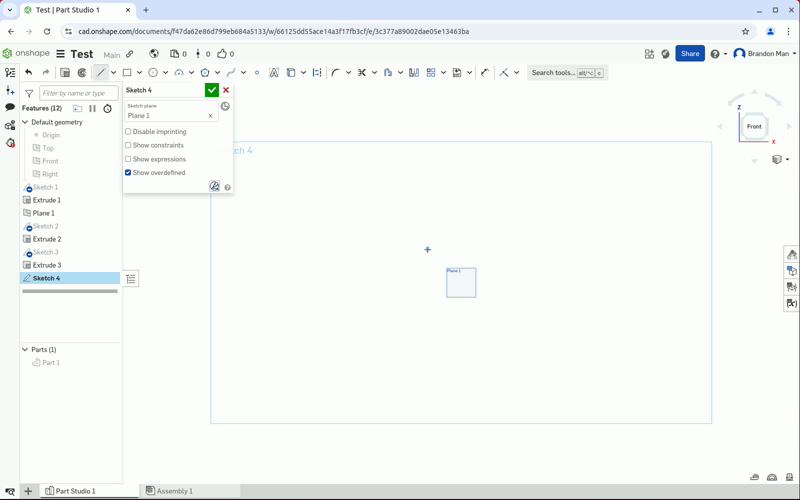
mouse_move(494, 249)
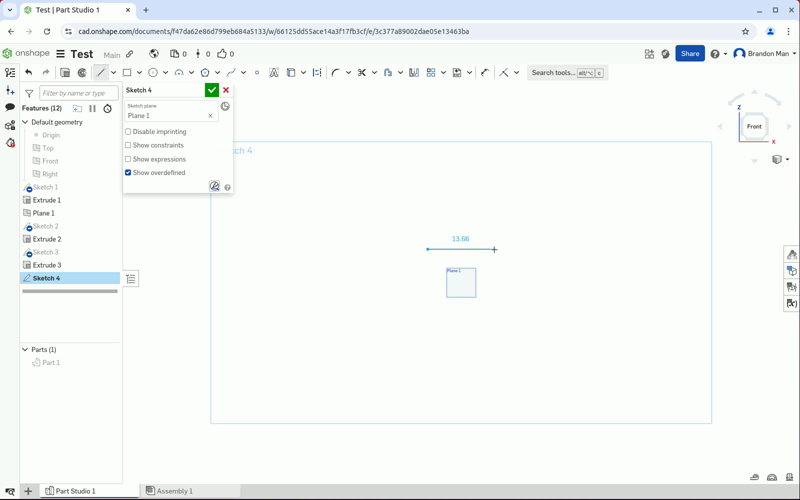
click(494, 249)
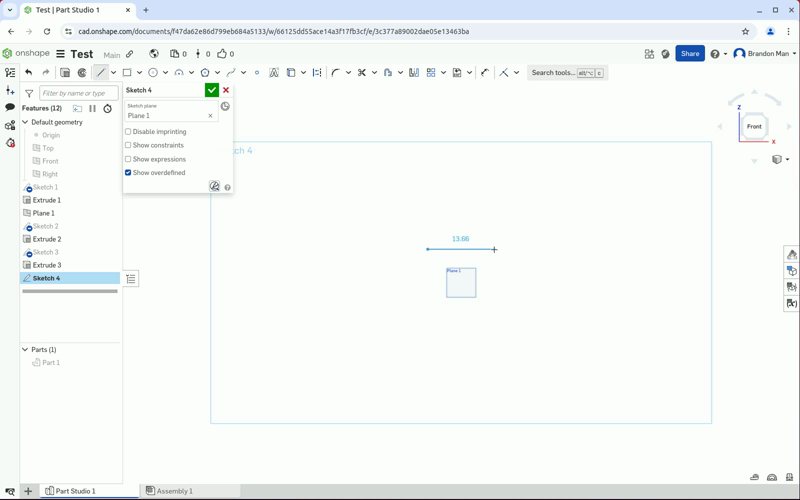
key_up(shift)
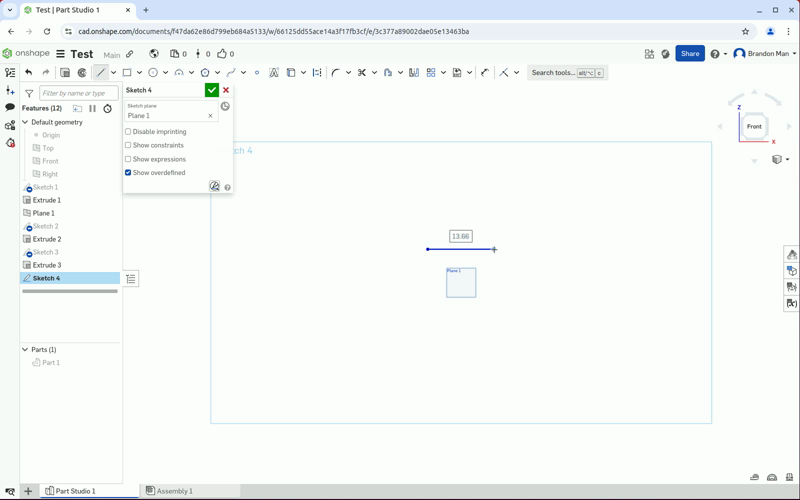
key_down(shift)
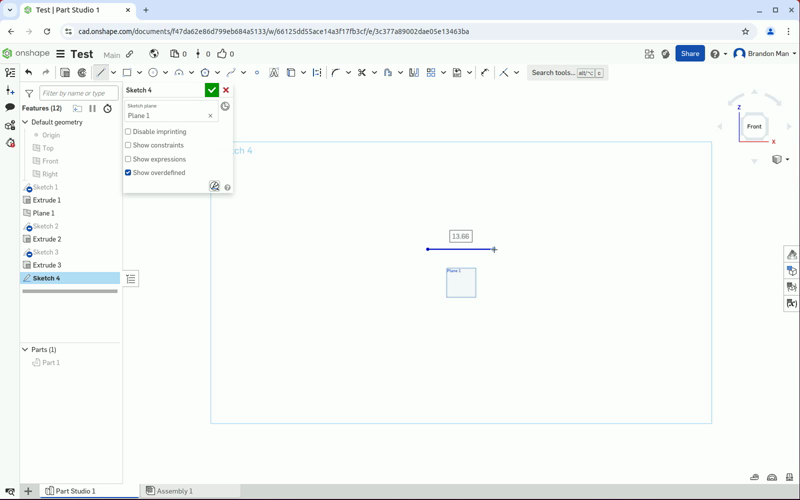
mouse_move(524, 249)
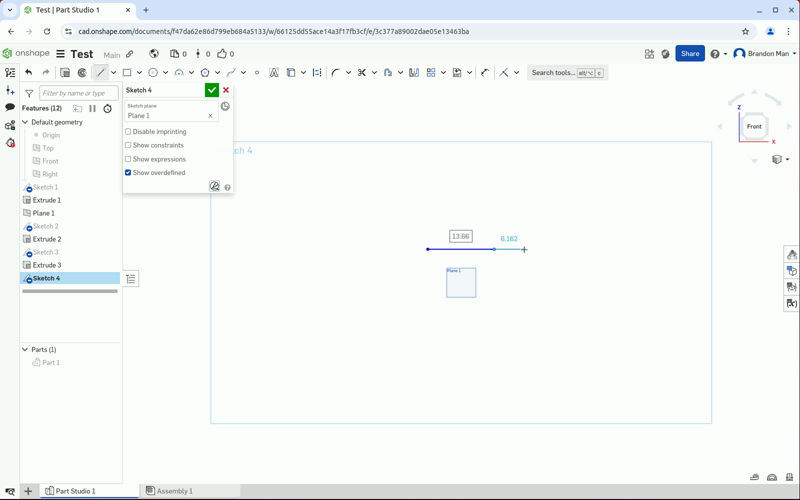
mouse_move(494, 230)
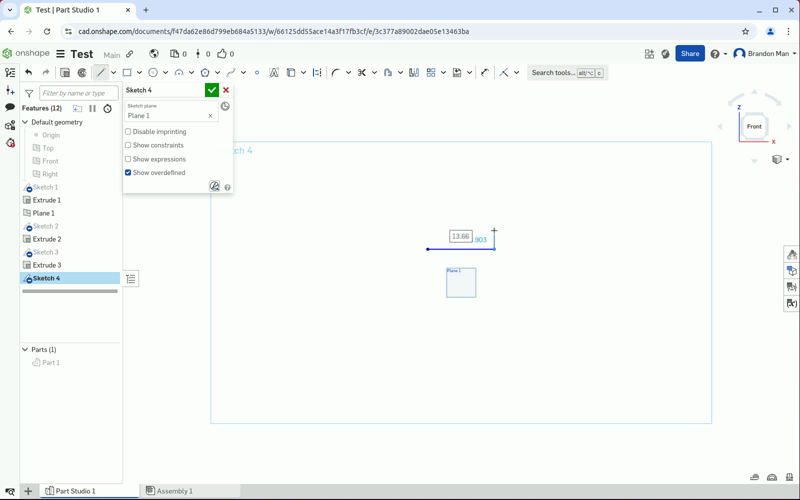
click(494, 230)
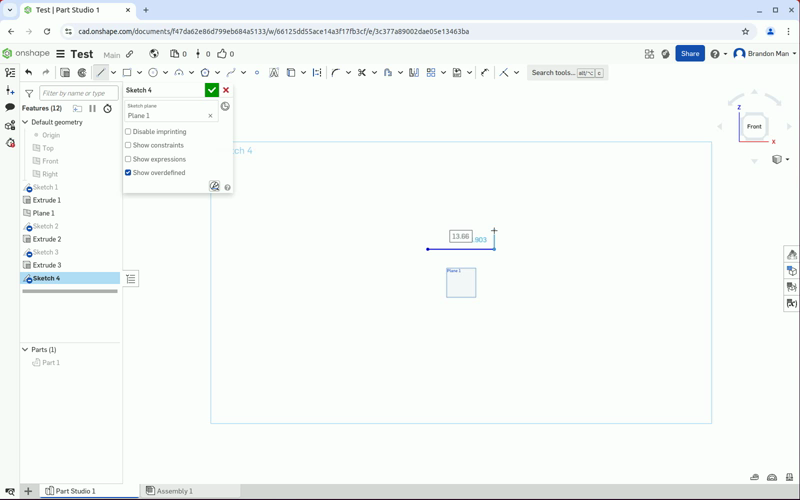
key_up(shift)
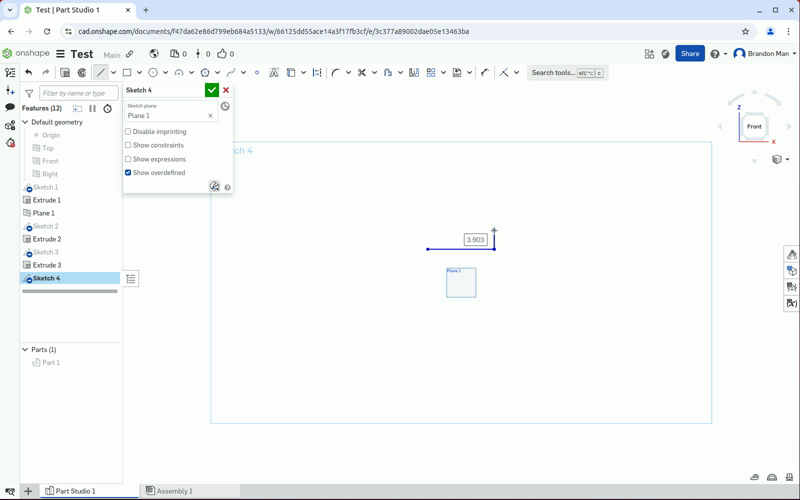
key_down(shift)
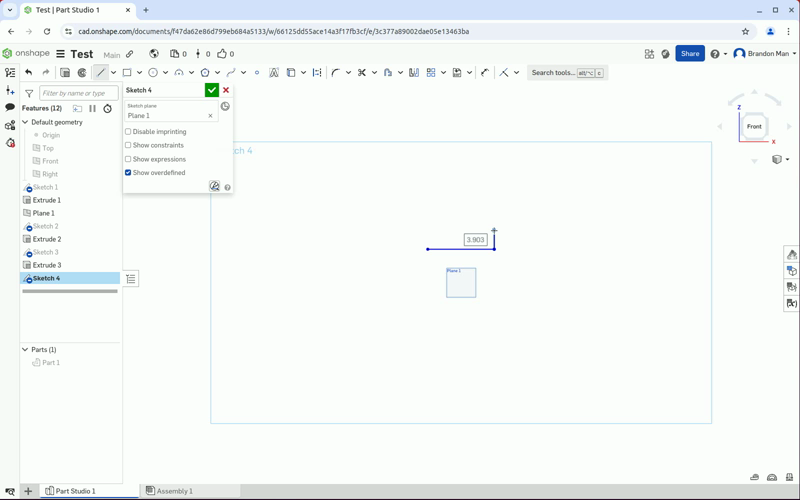
mouse_move(427, 230)
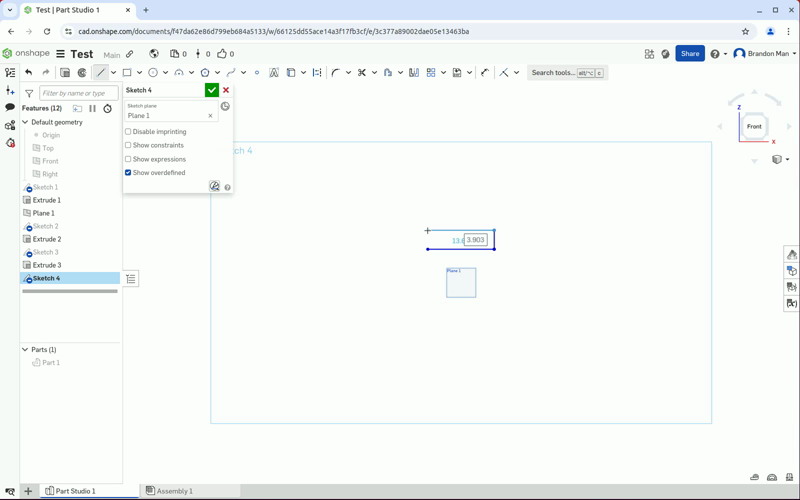
click(427, 230)
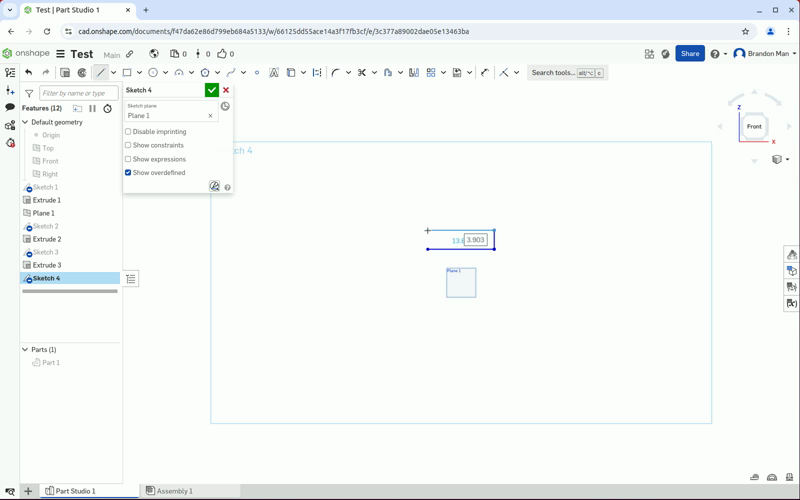
key_up(shift)
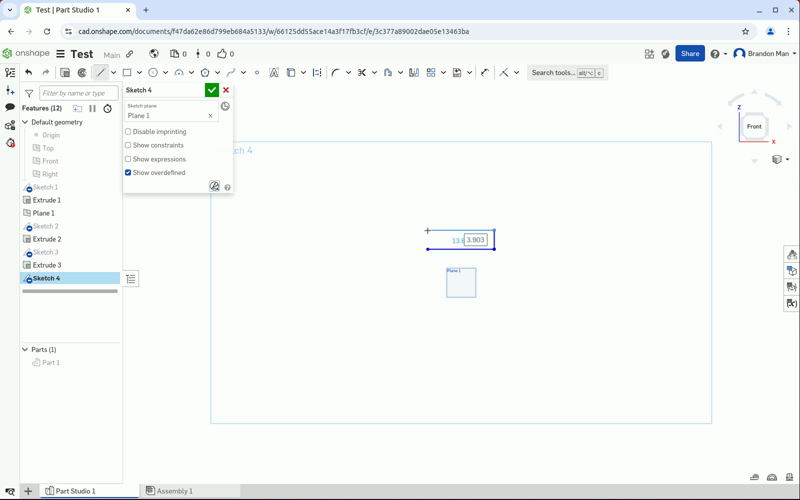
mouse_move(457, 230)
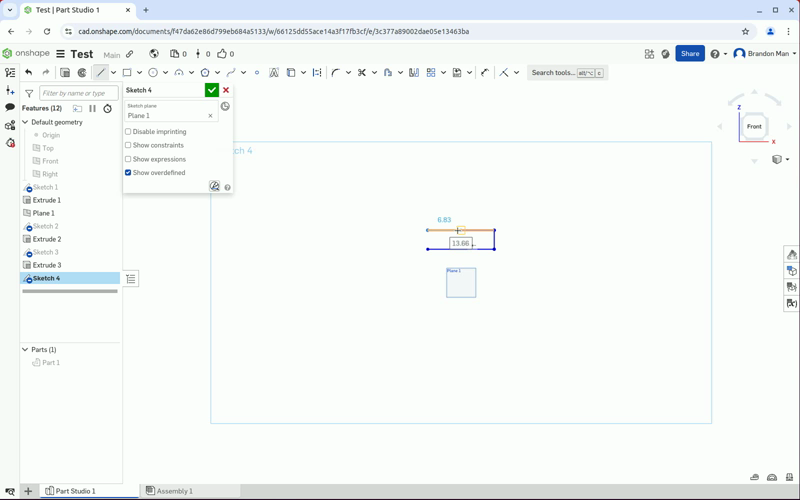
key_down(shift)
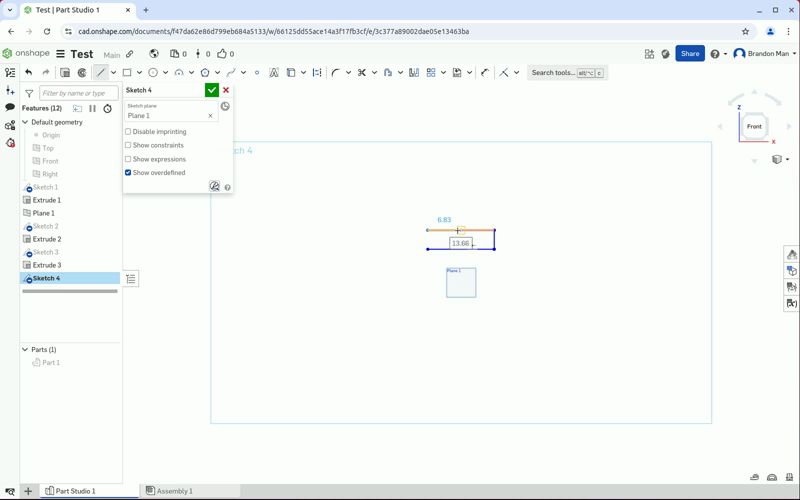
mouse_move(427, 249)
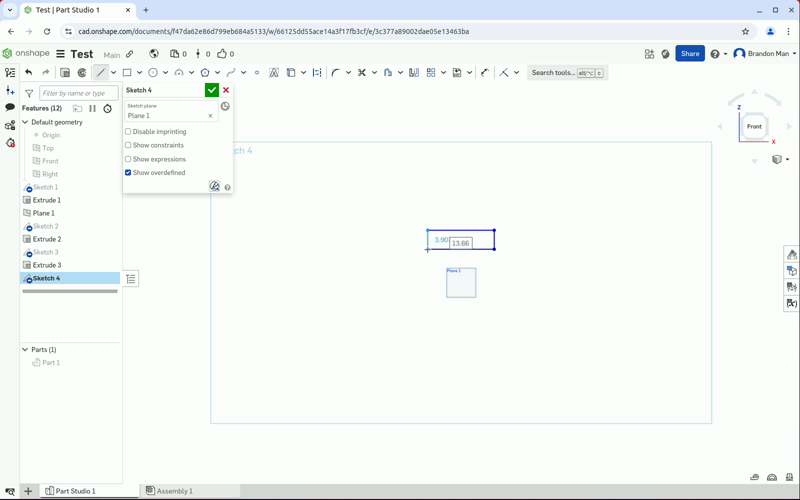
key_up(shift)
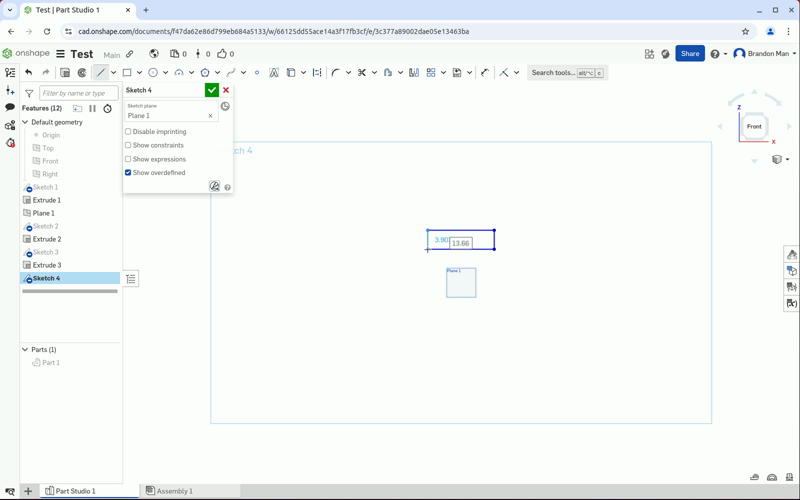
click(427, 249)
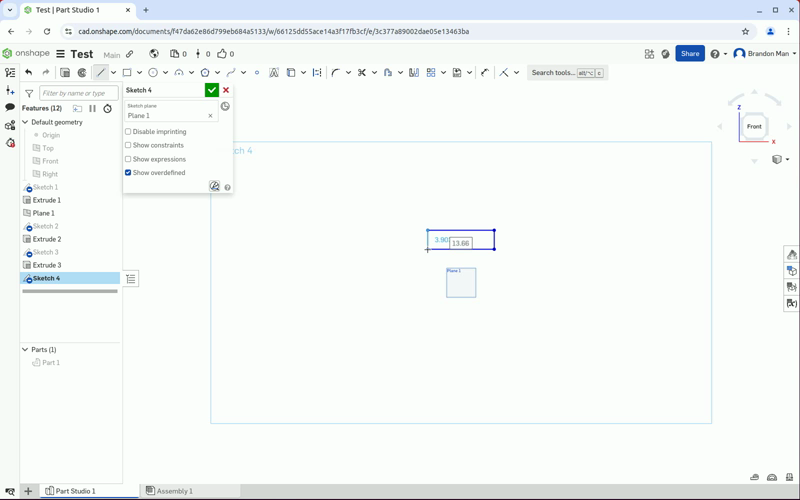
key(esc)
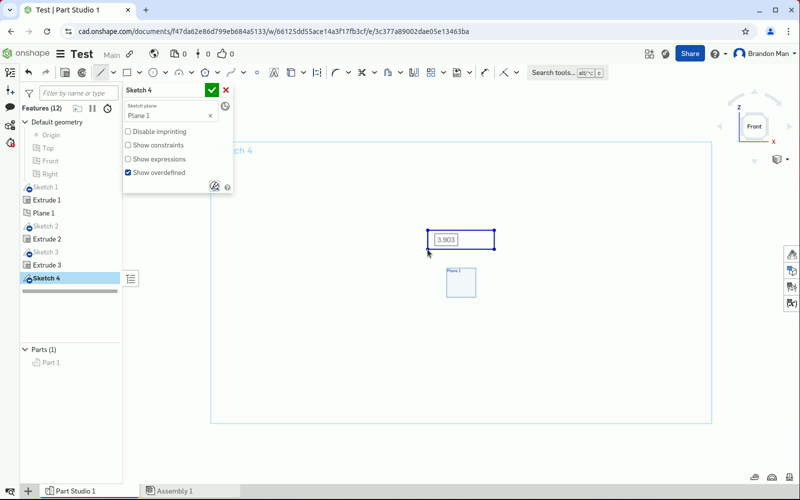
mouse_move(439, 243)
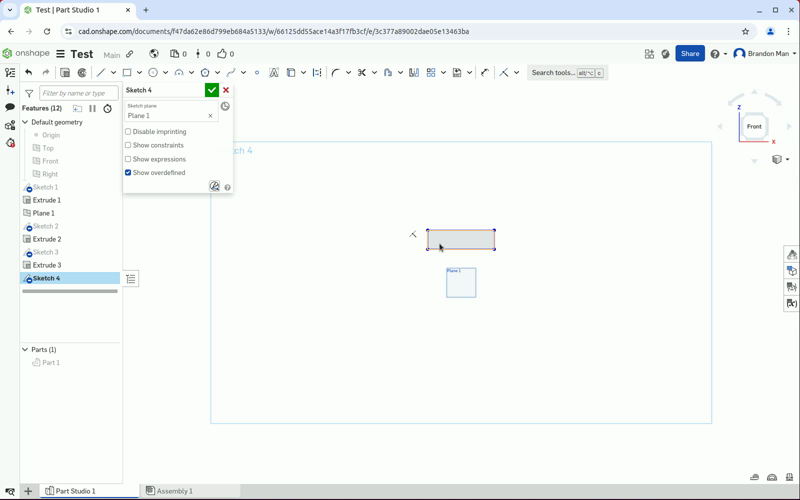
scroll(6)
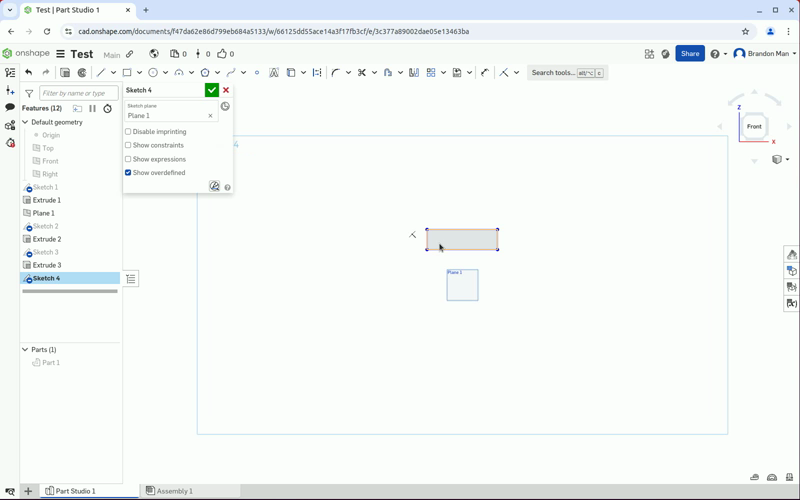
scroll(6)
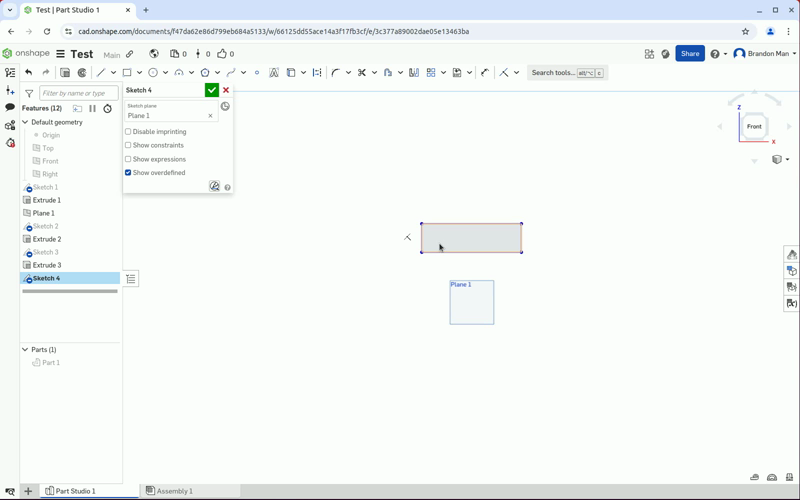
scroll(6)
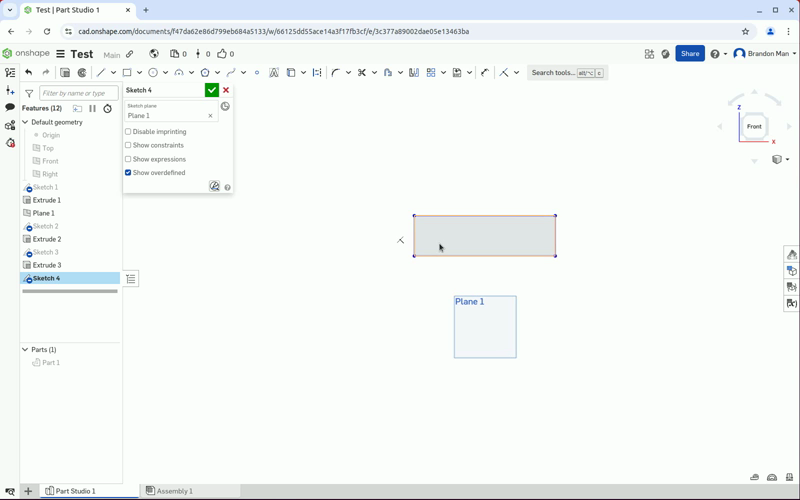
scroll(6)
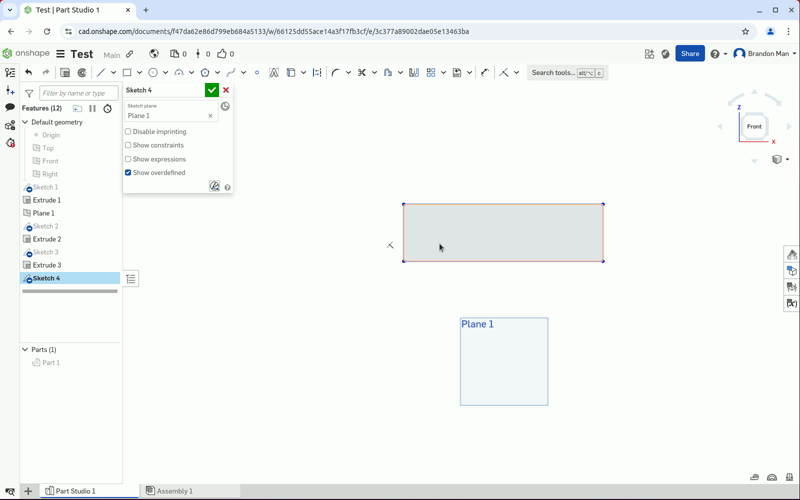
scroll(6)
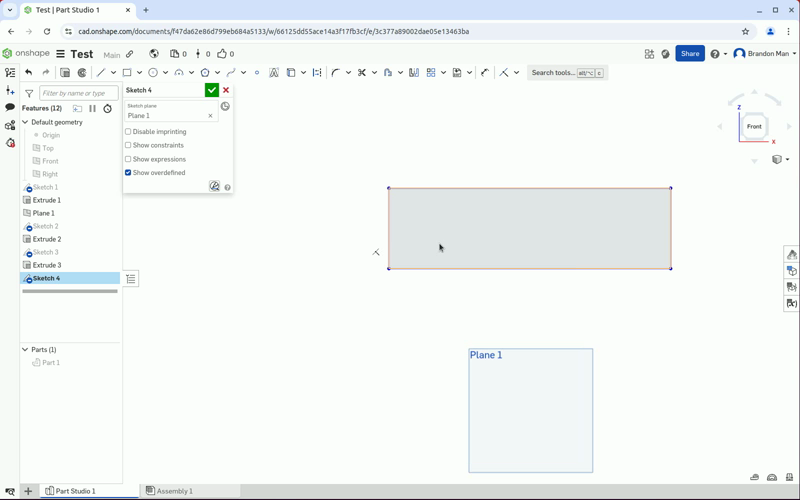
scroll(6)
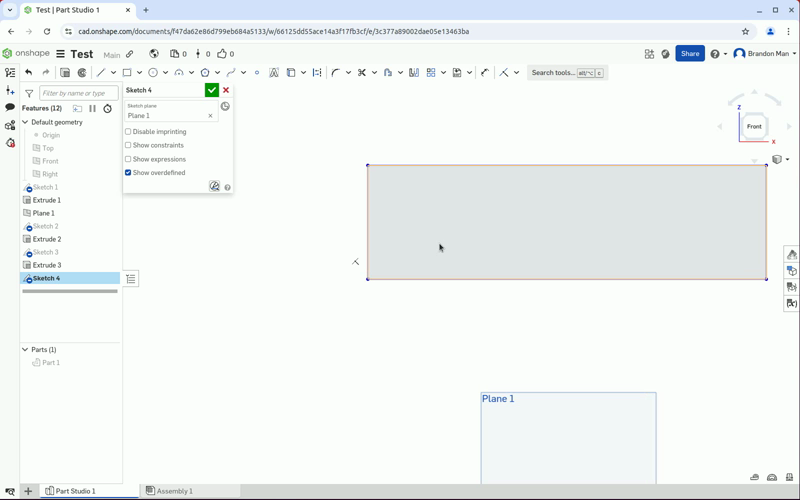
scroll(6)
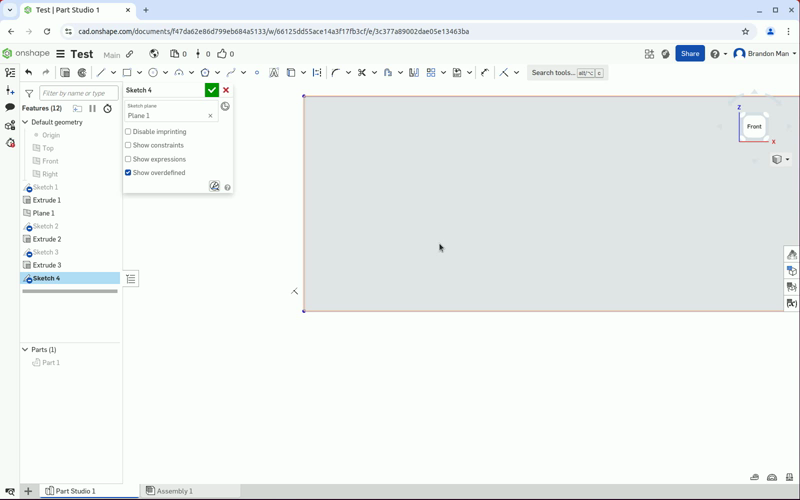
click(439, 243)
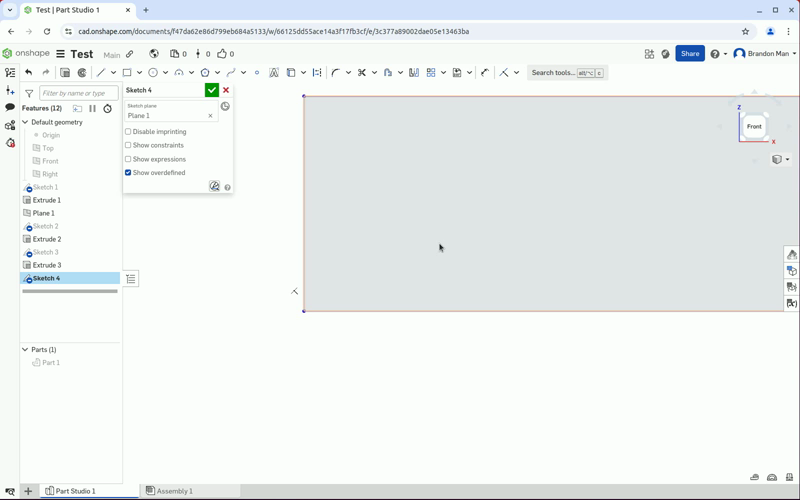
scroll(-6)
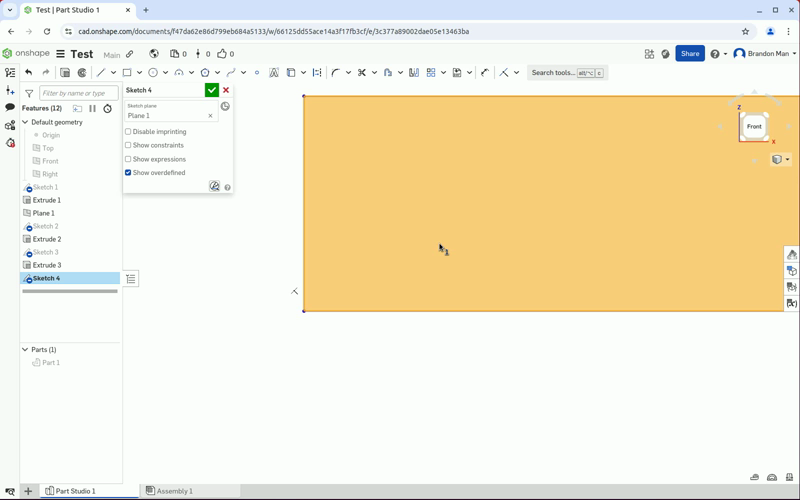
scroll(-6)
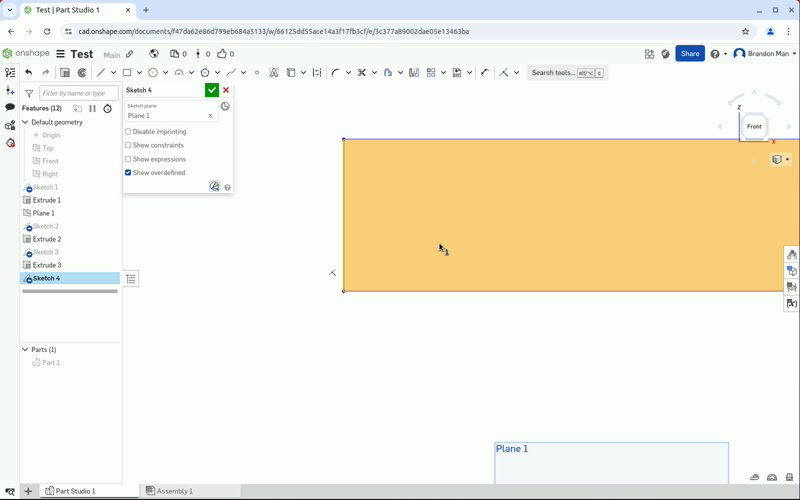
scroll(-6)
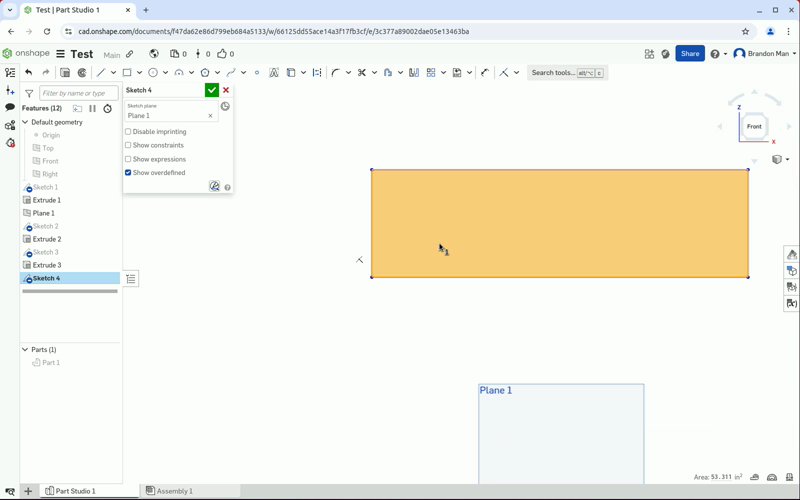
scroll(-6)
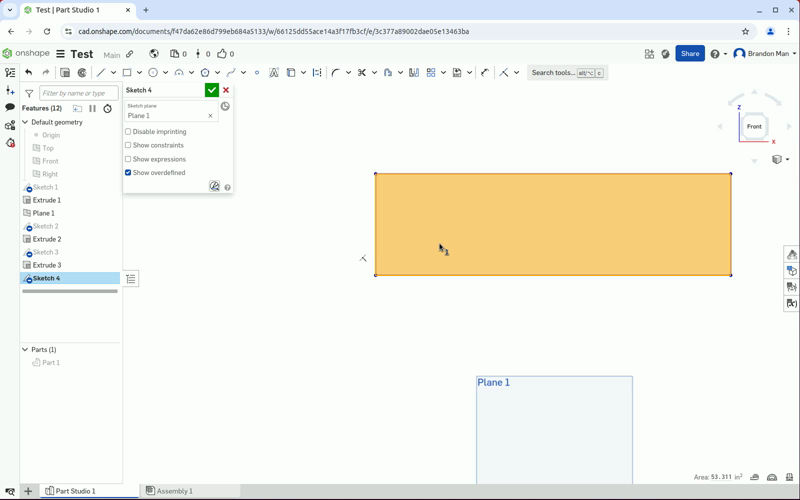
scroll(-6)
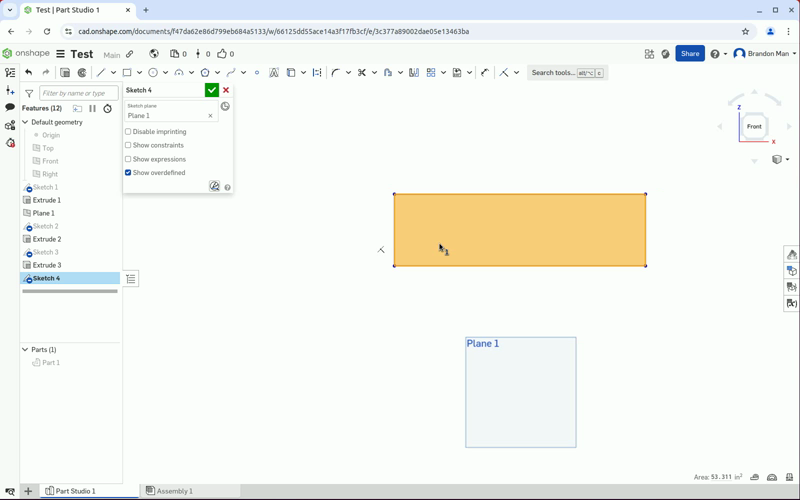
scroll(-6)
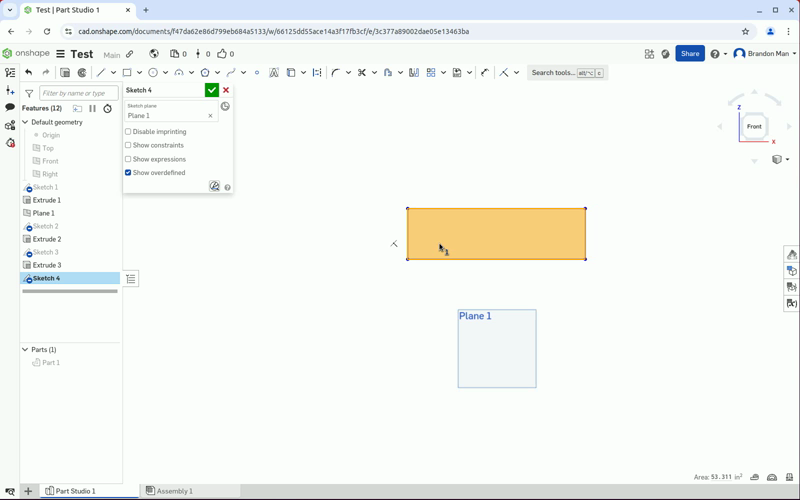
scroll(-6)
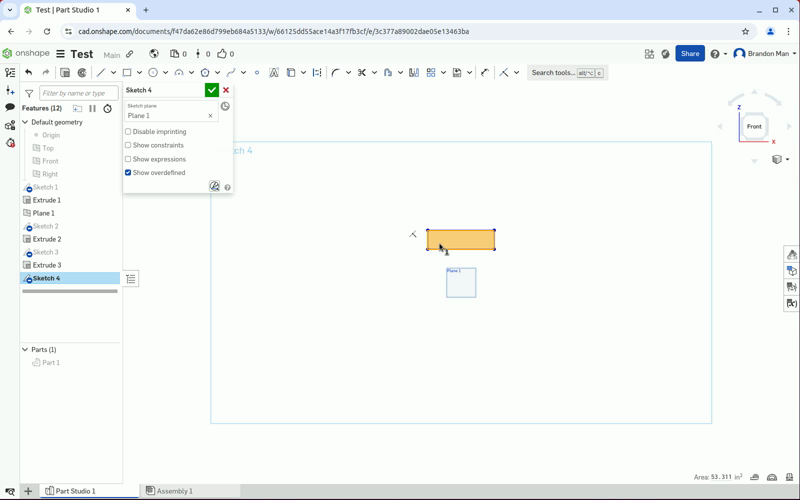
mouse_move(73, 352)
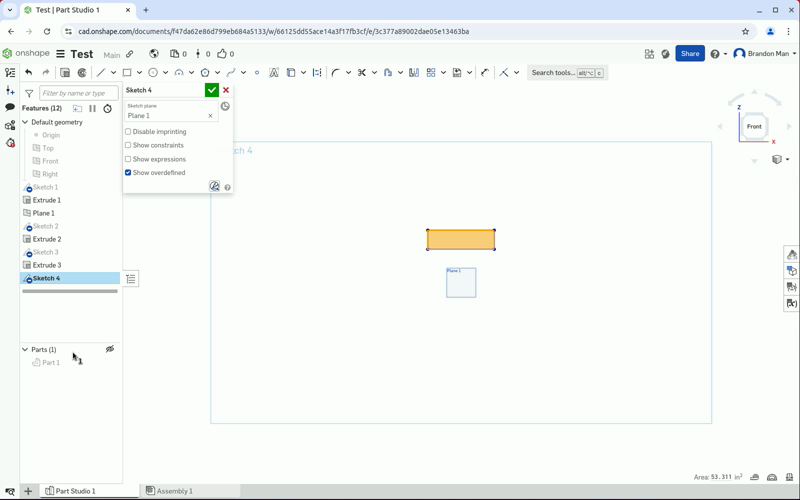
key(shift+y)
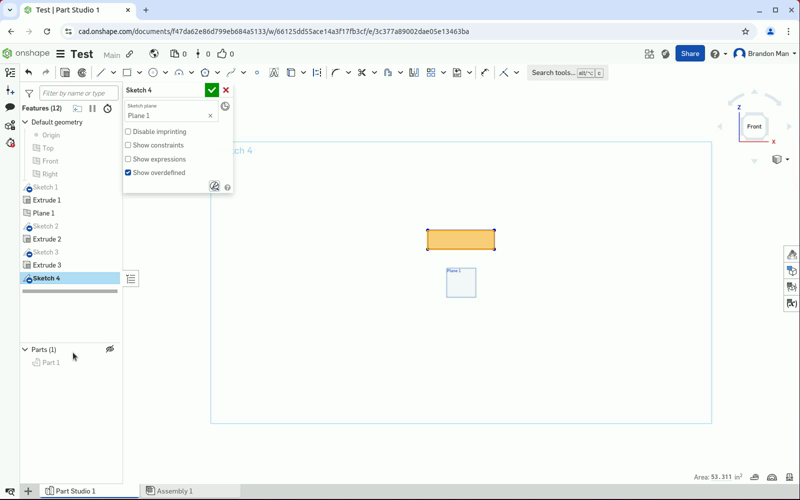
key(shift+e)
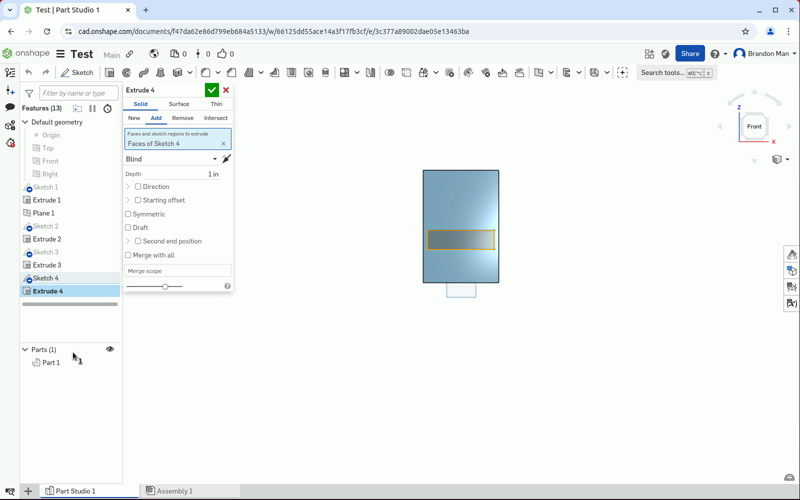
mouse_move(143, 106)
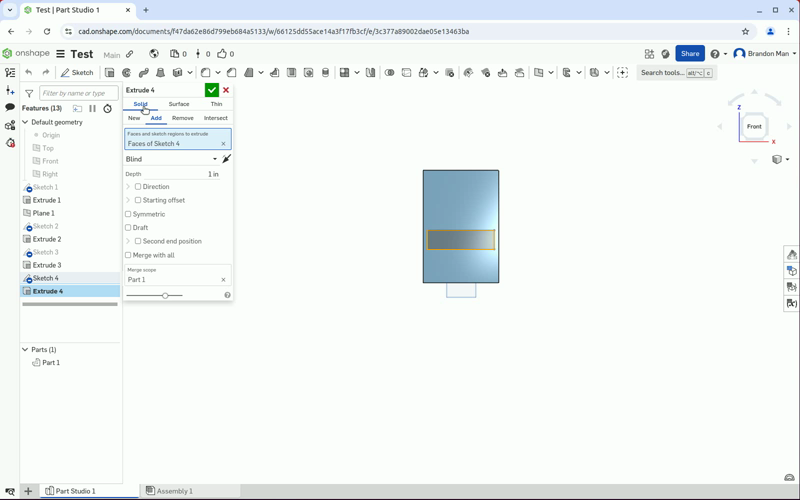
click(143, 106)
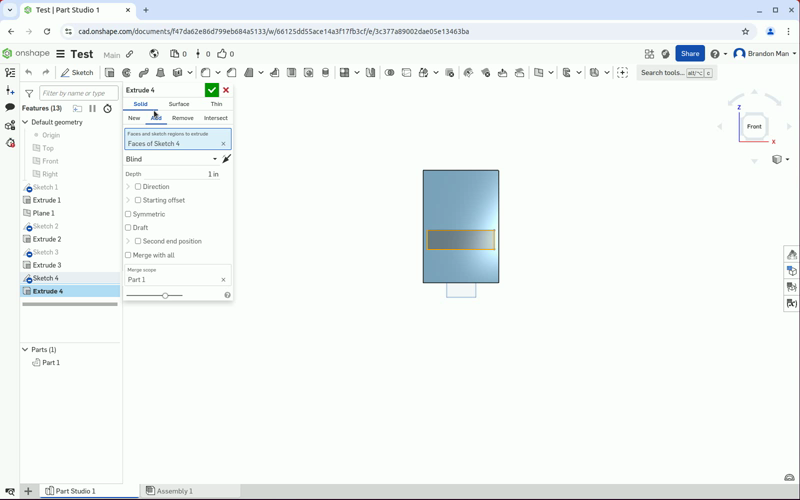
mouse_move(186, 120)
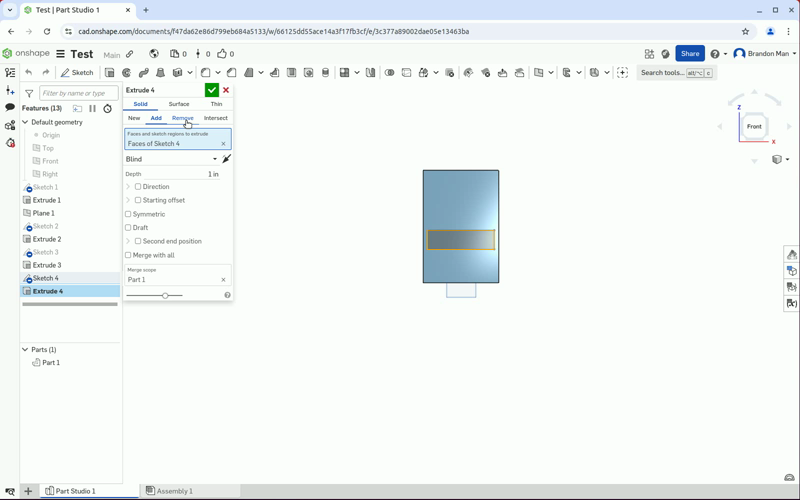
click(186, 120)
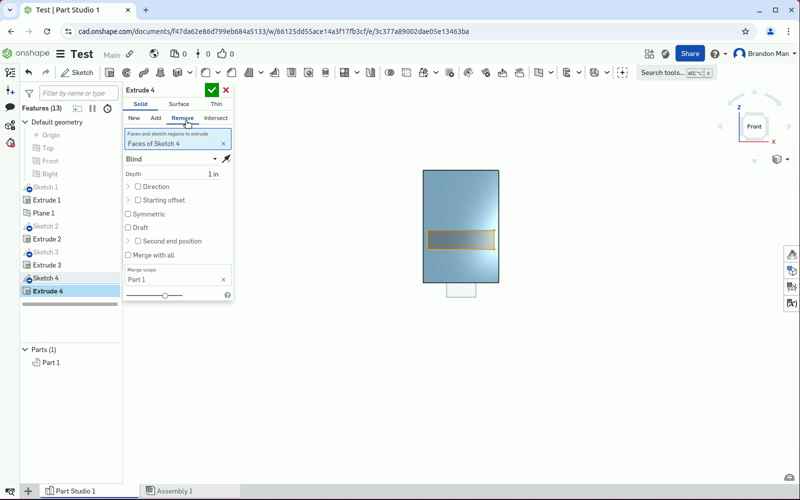
key(tab, 4)
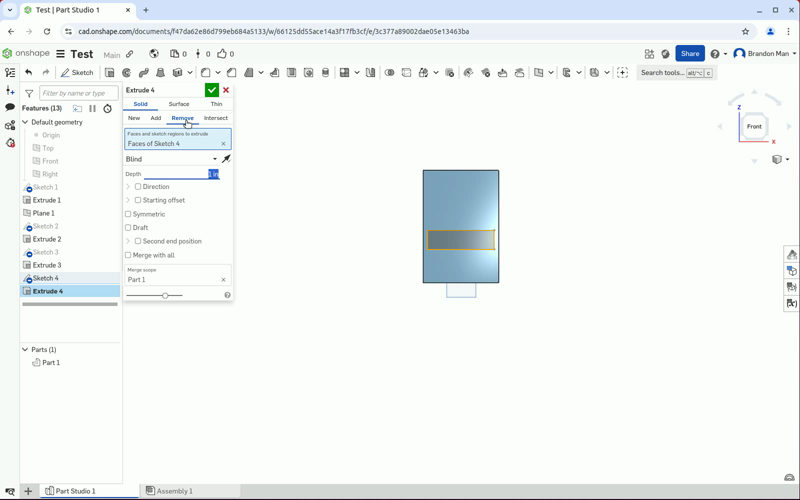
text(9.628)
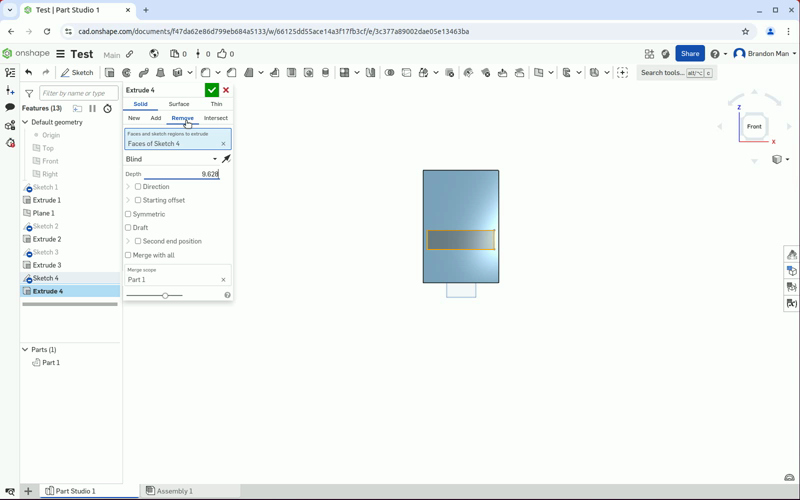
key(tab, 6)
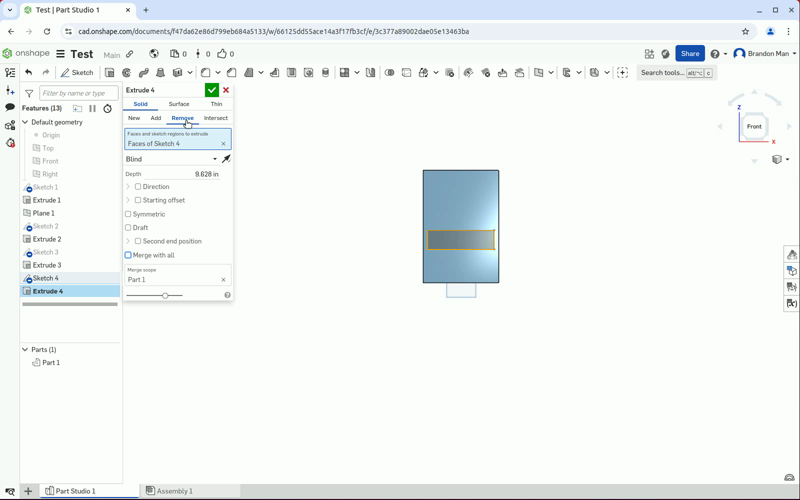
key(space)
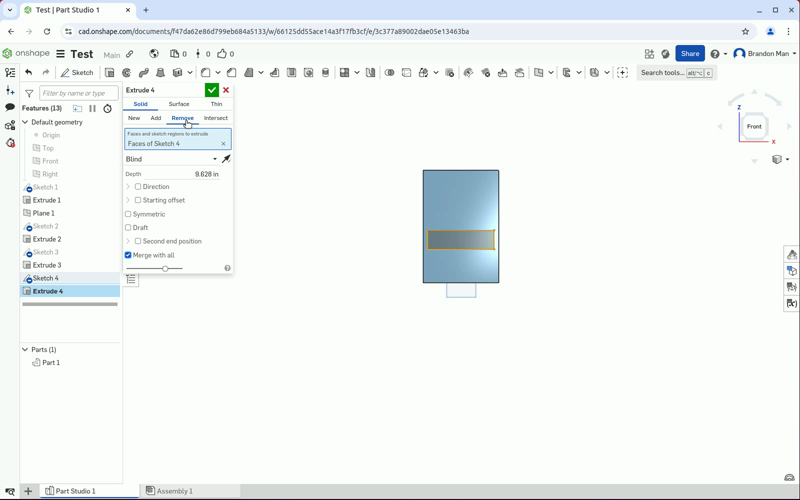
key(enter)
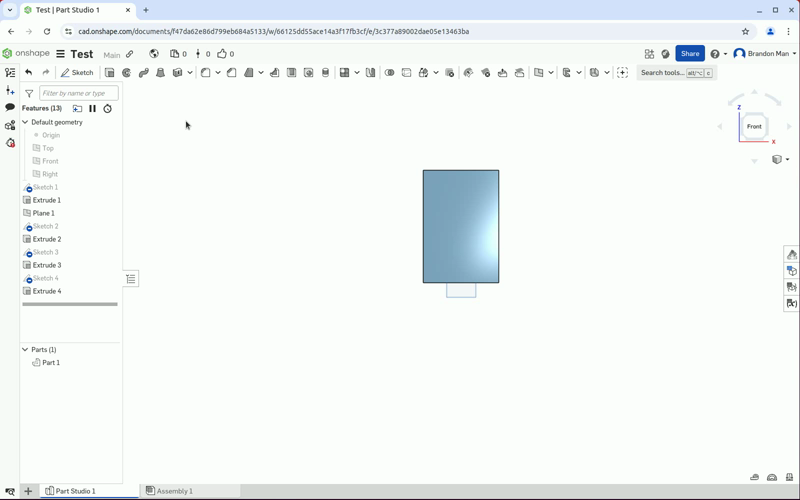
key(shift+h)
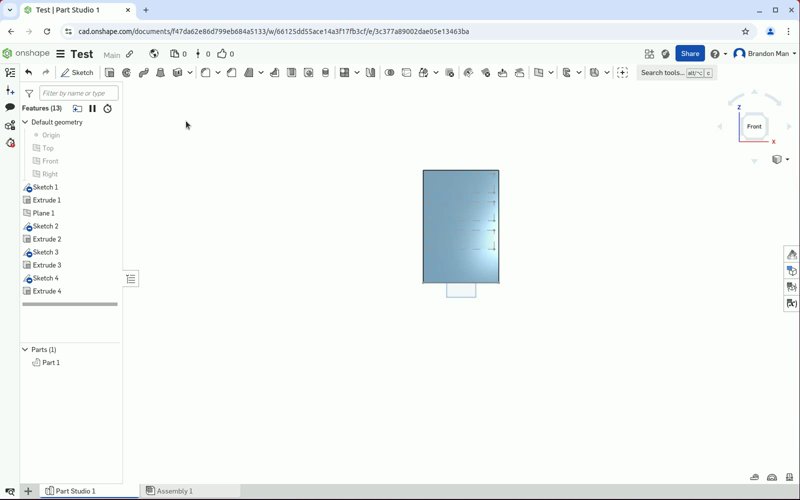
key(shift+h)
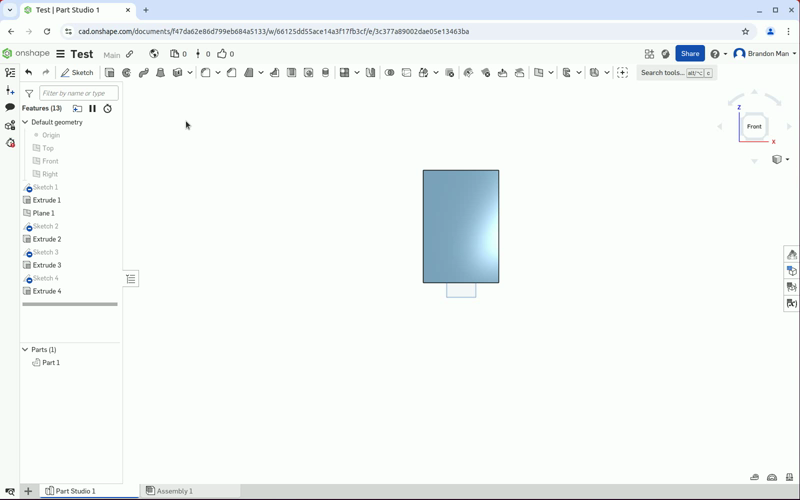
mouse_move(73, 189)
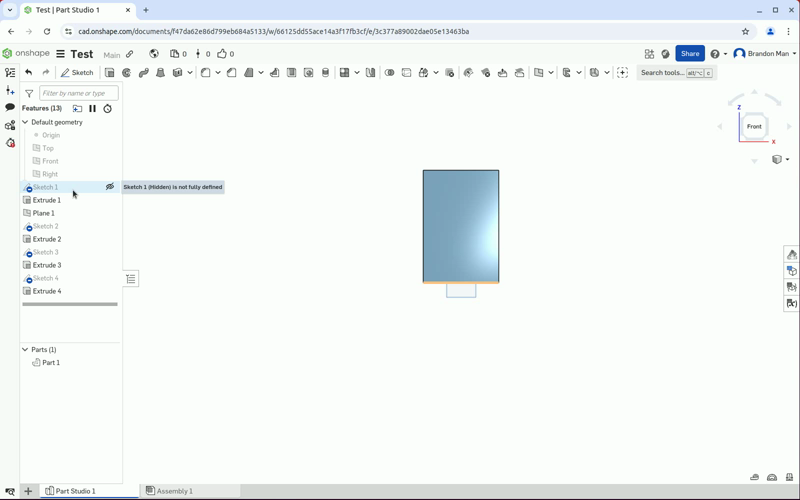
click(73, 189)
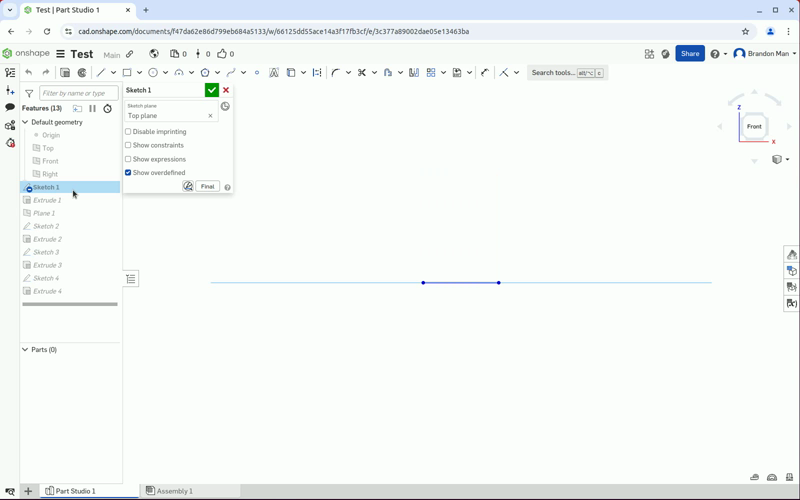
mouse_move(229, 92)
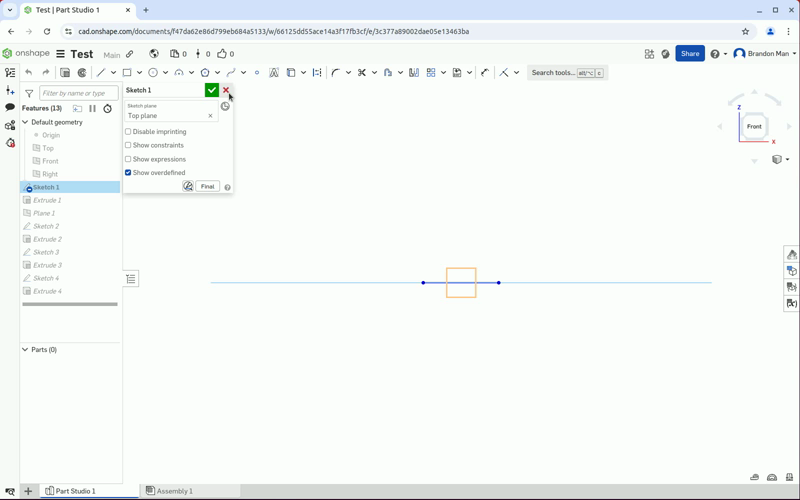
click(229, 92)
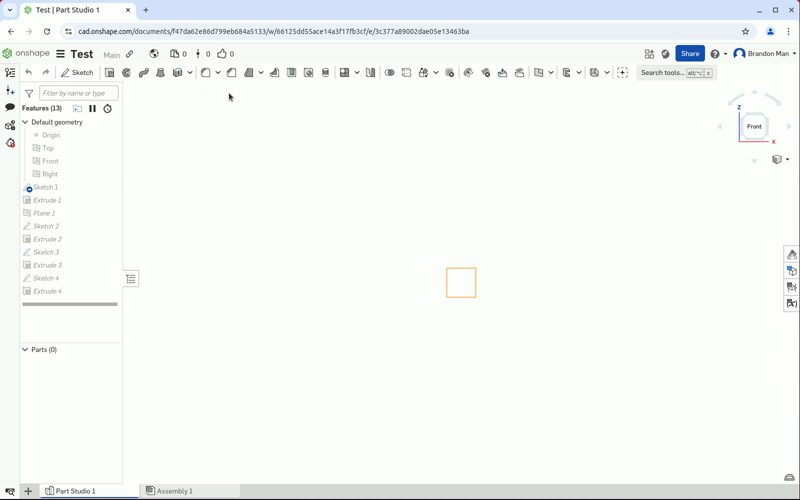
key(shift+s)
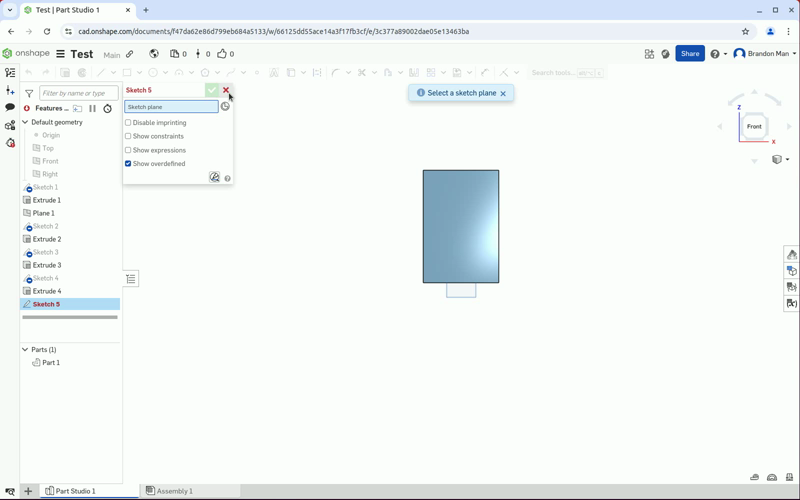
mouse_move(73, 215)
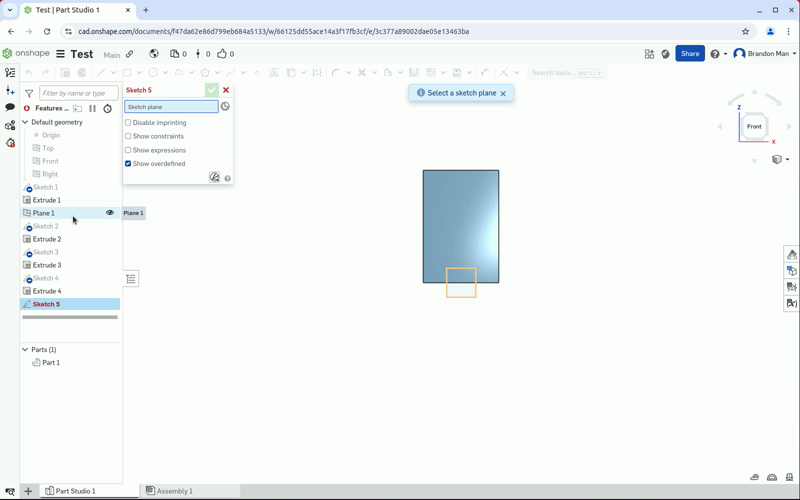
click(73, 215)
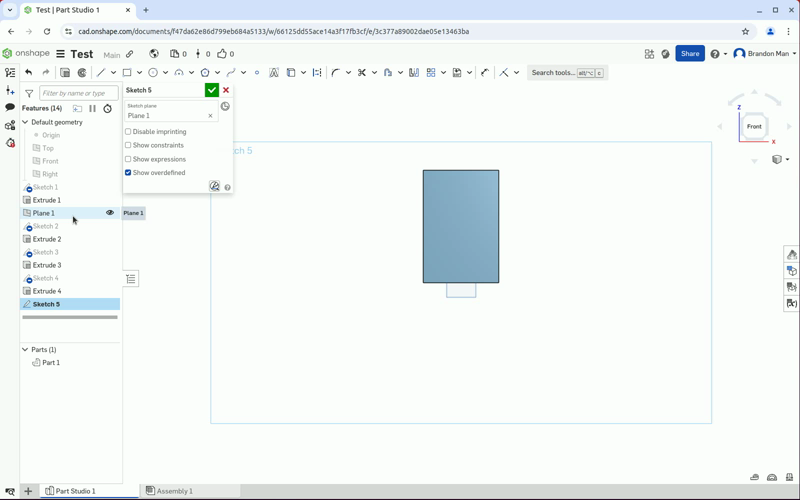
mouse_move(73, 352)
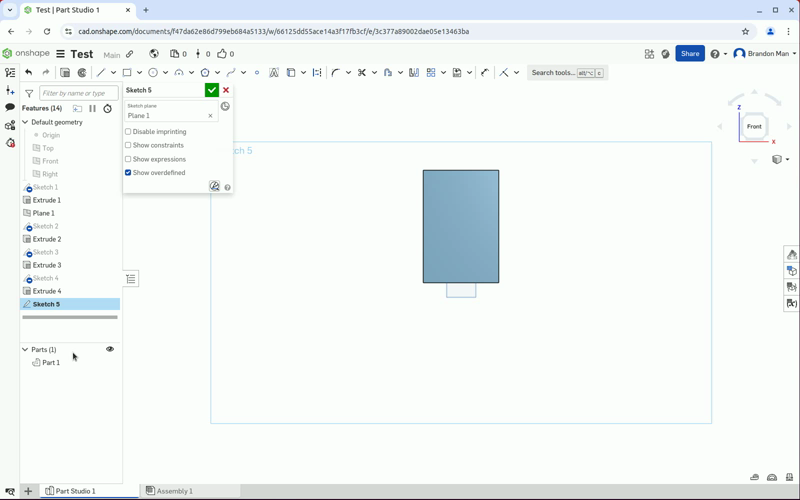
key(y)
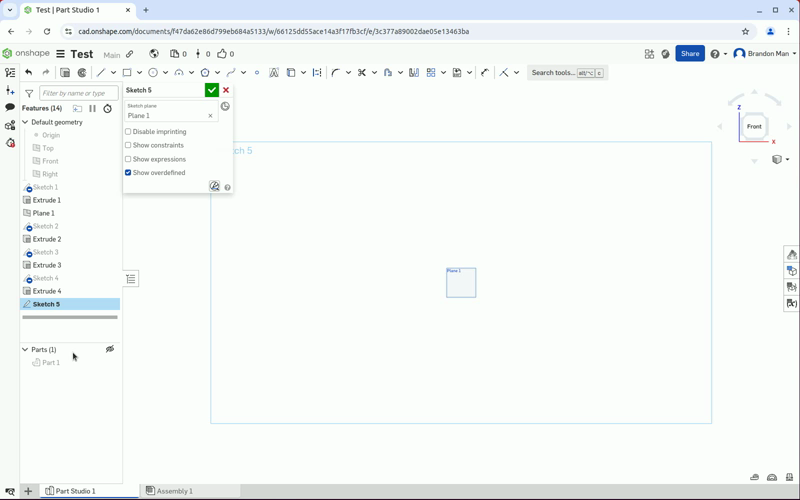
key(l)
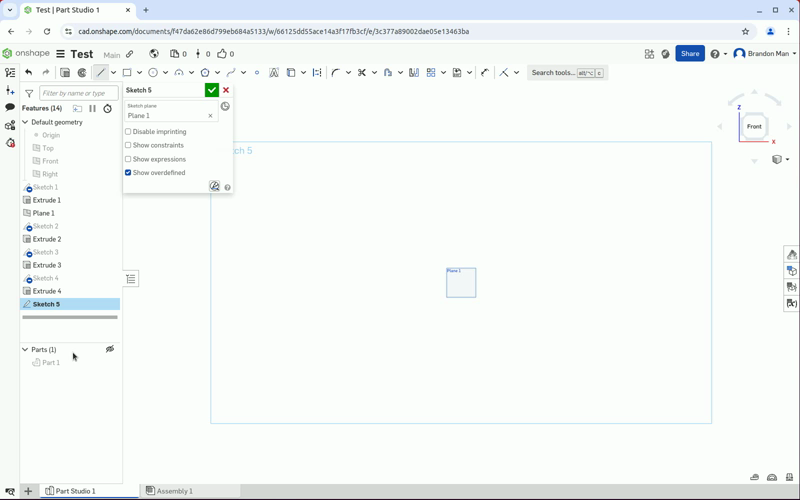
key_down(shift)
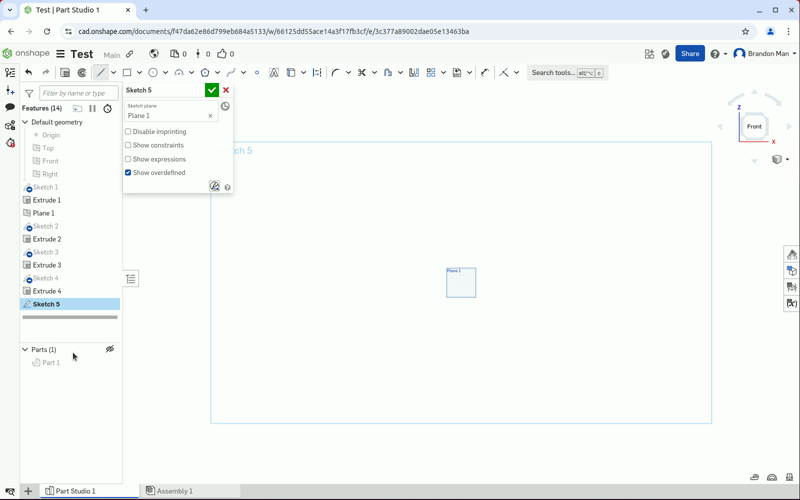
mouse_move(427, 276)
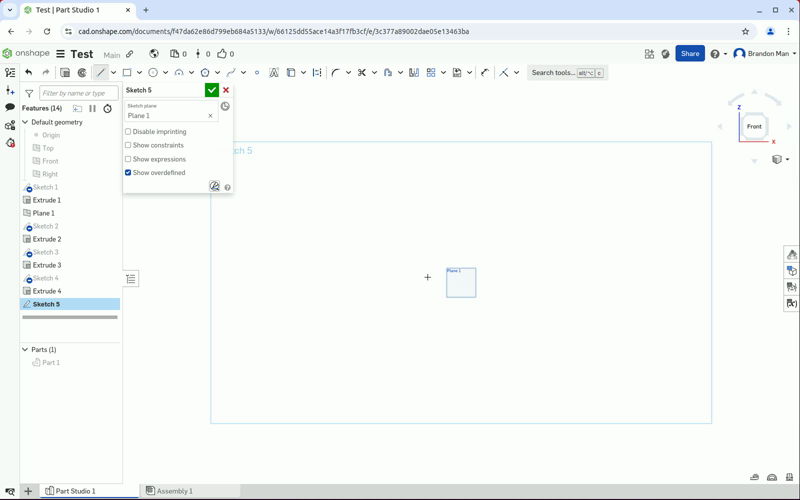
click(427, 276)
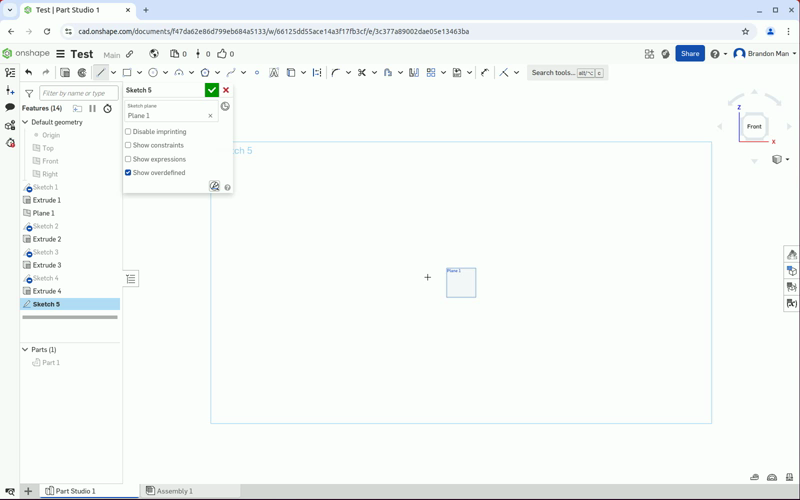
key_up(shift)
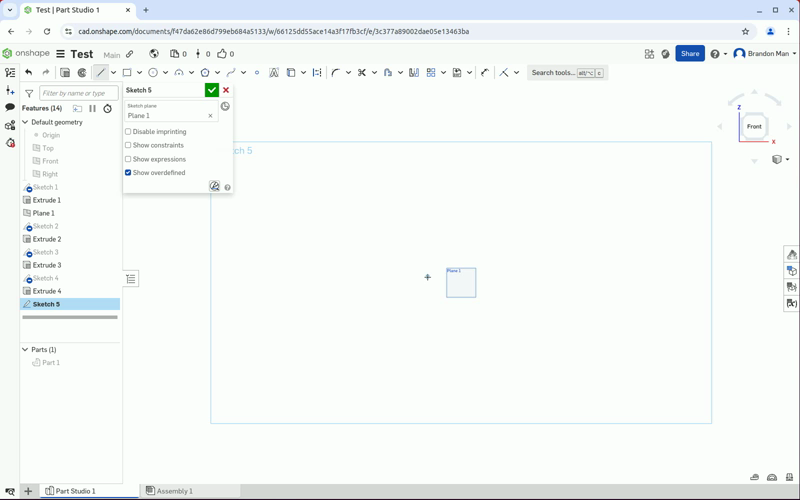
key_down(shift)
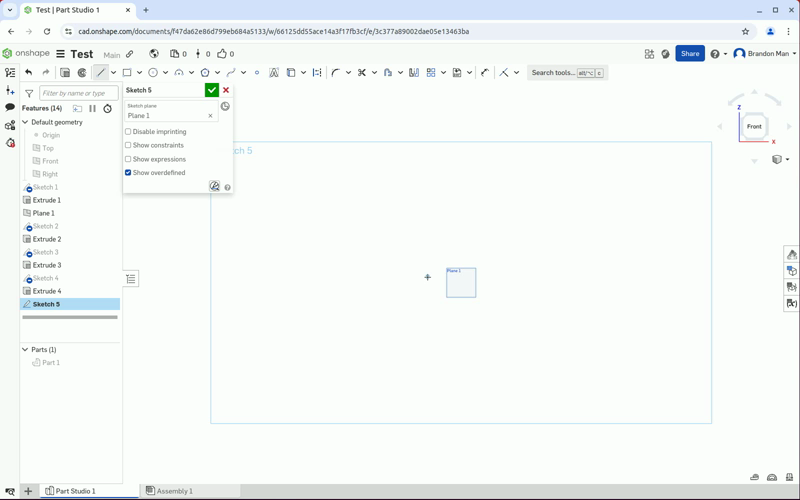
mouse_move(494, 277)
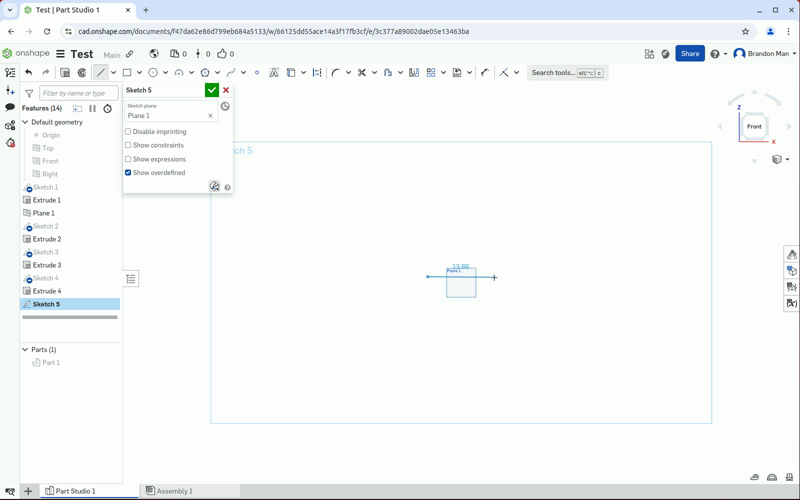
click(494, 277)
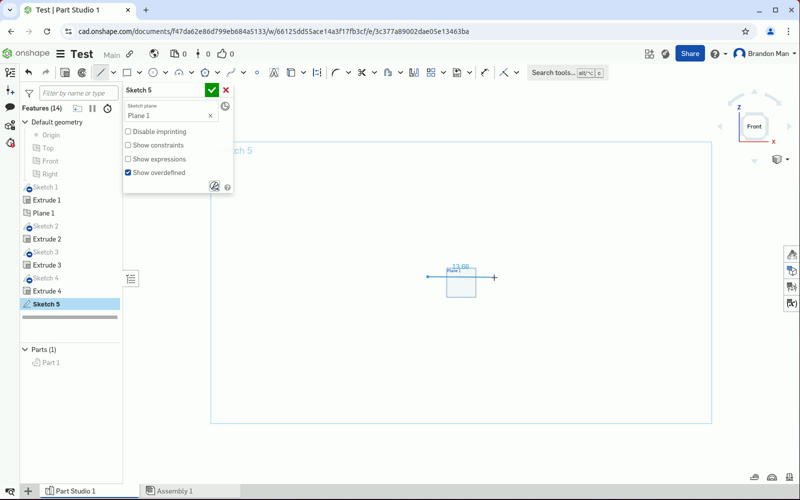
key_up(shift)
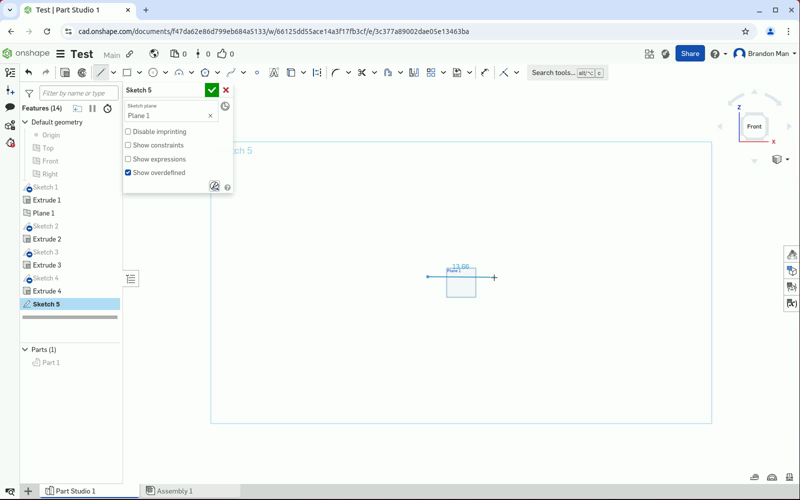
key_down(shift)
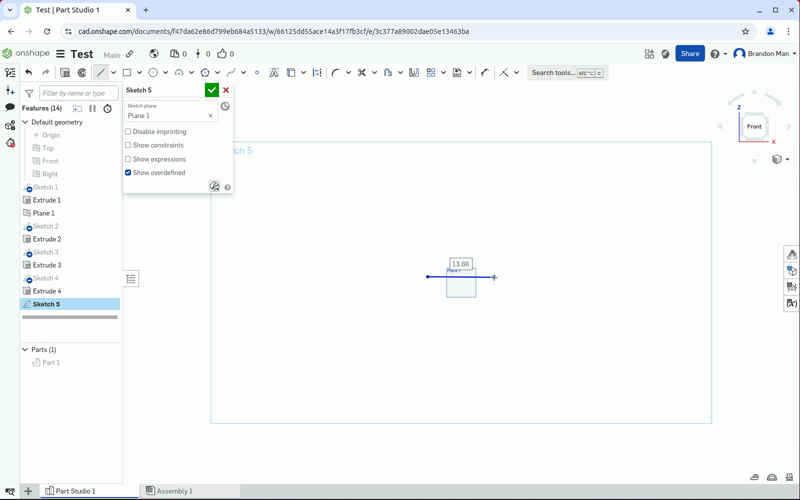
mouse_move(524, 277)
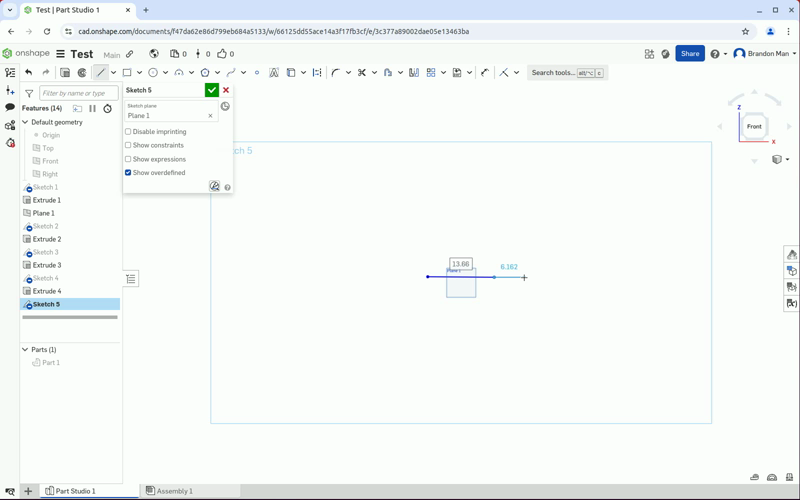
mouse_move(494, 258)
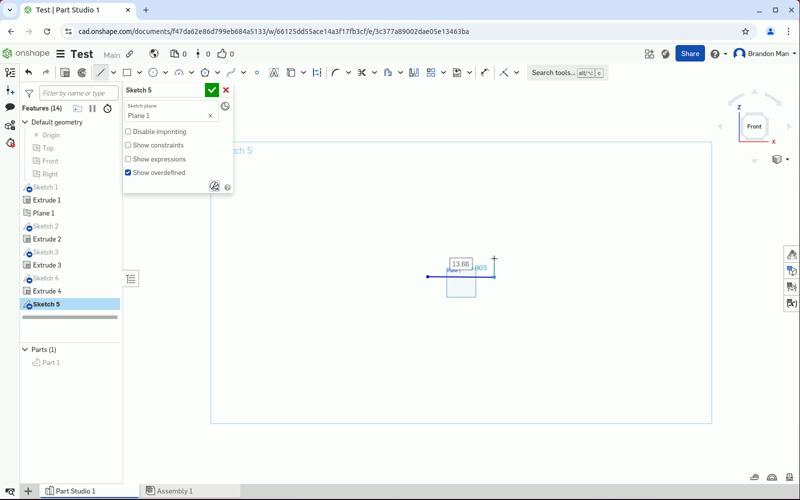
click(494, 258)
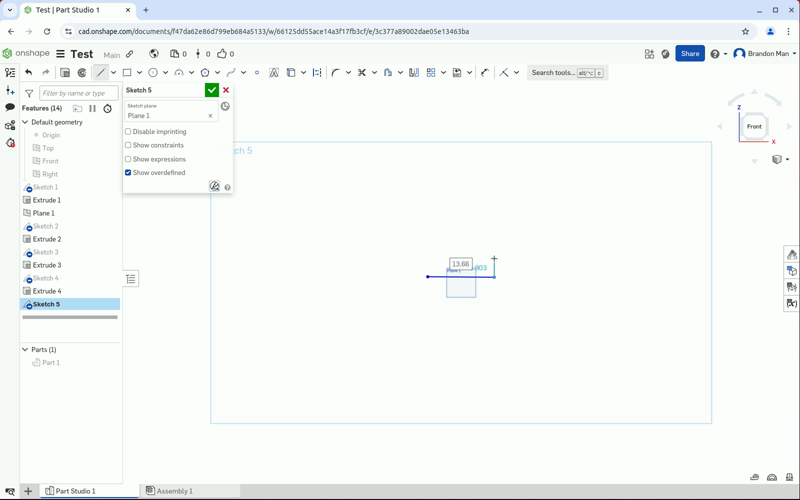
key_up(shift)
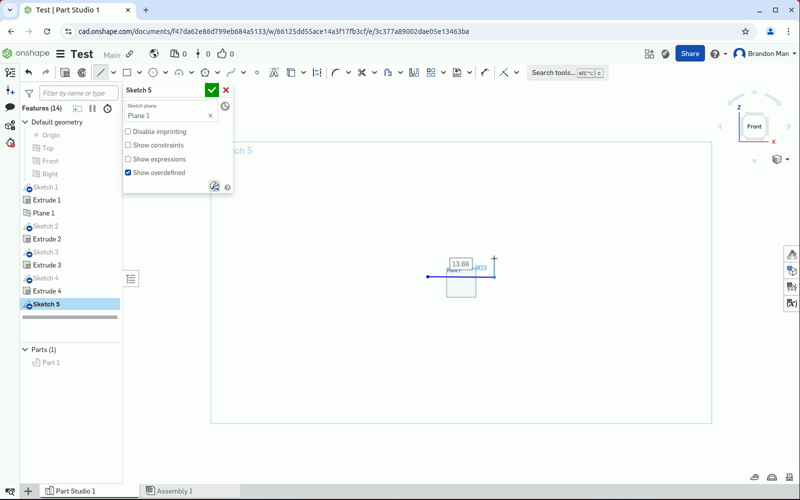
key_down(shift)
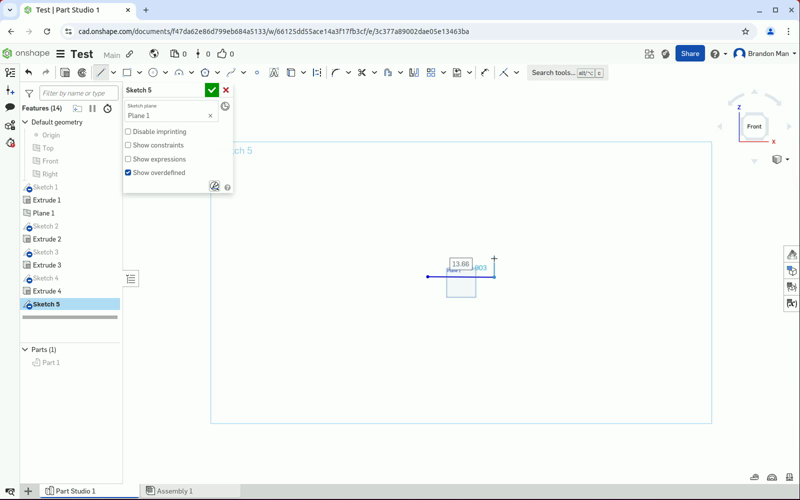
mouse_move(427, 258)
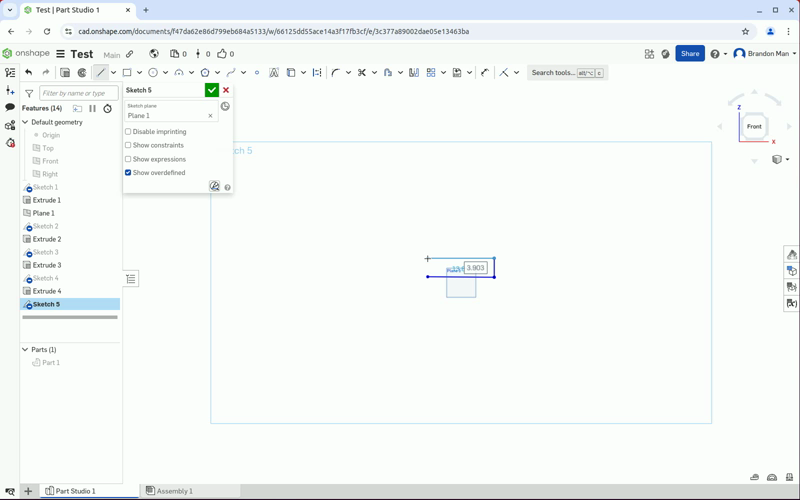
click(427, 258)
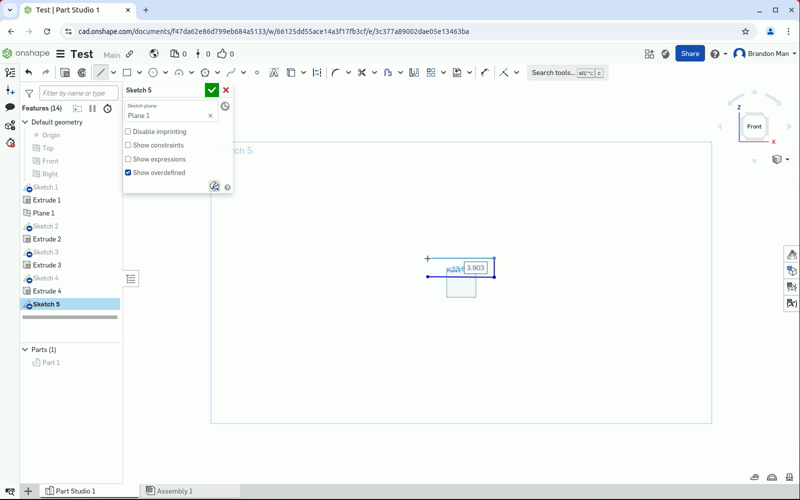
key_up(shift)
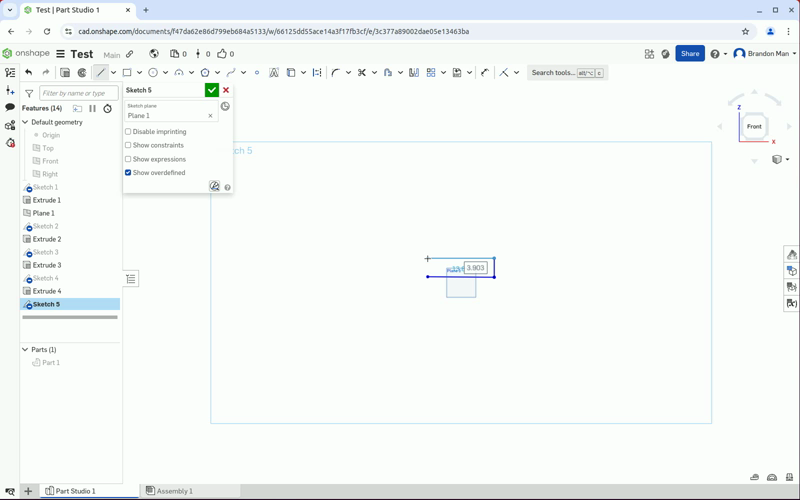
mouse_move(457, 258)
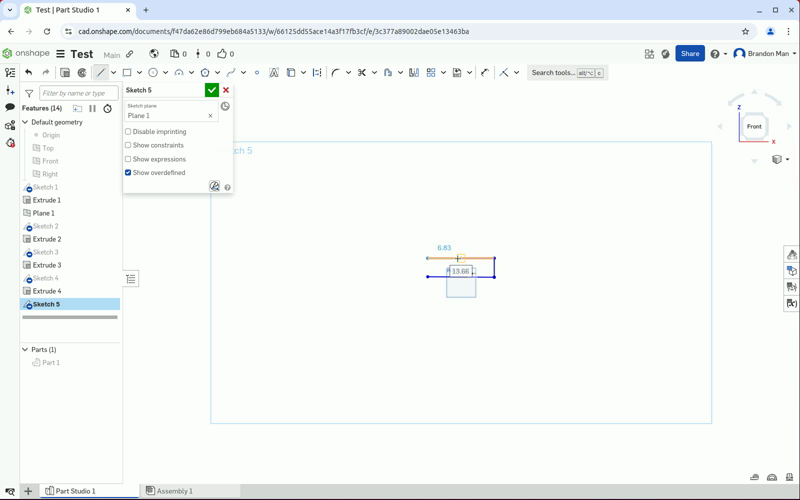
key_down(shift)
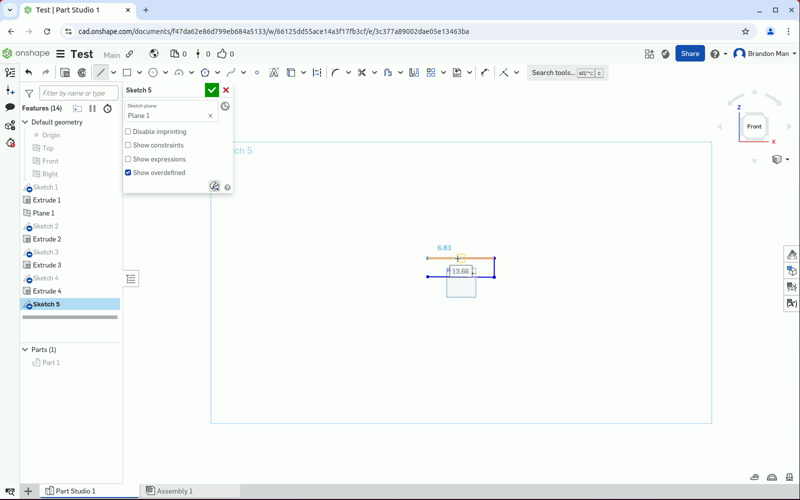
mouse_move(427, 276)
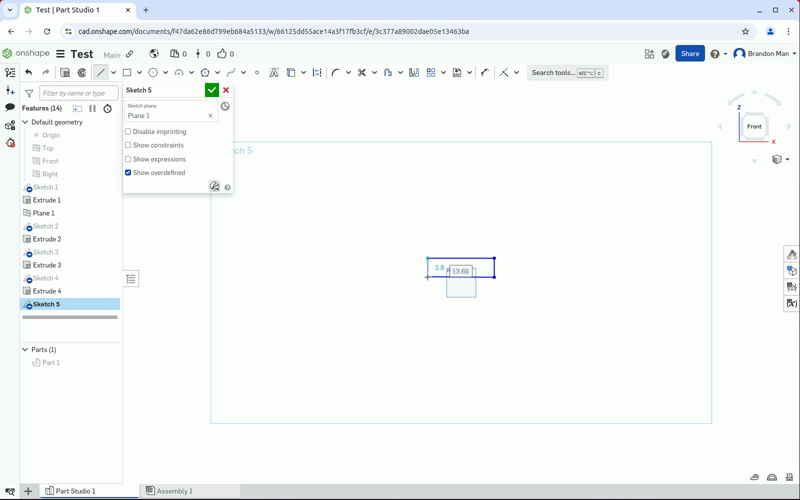
key_up(shift)
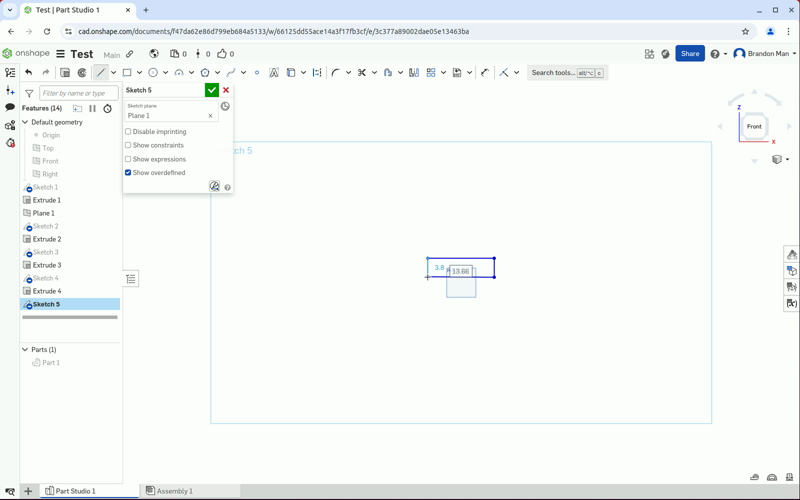
click(427, 276)
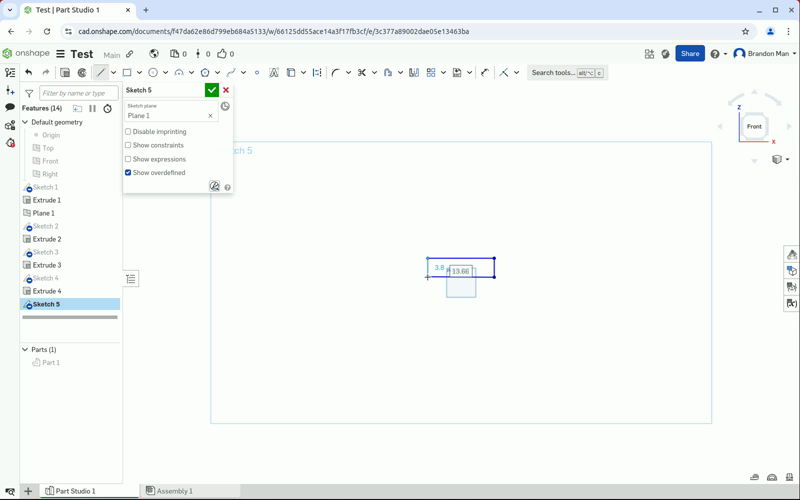
key(esc)
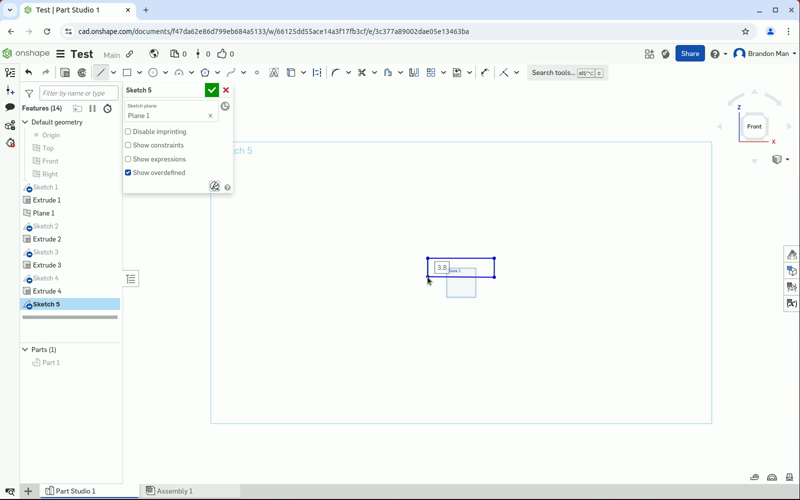
mouse_move(441, 261)
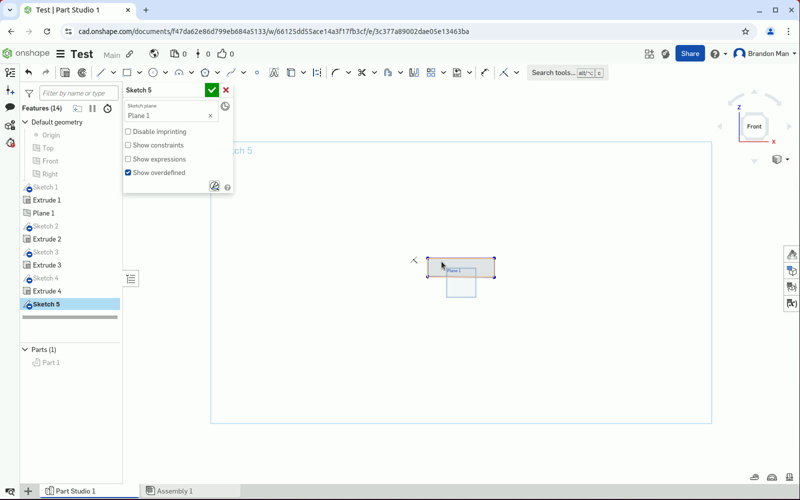
scroll(6)
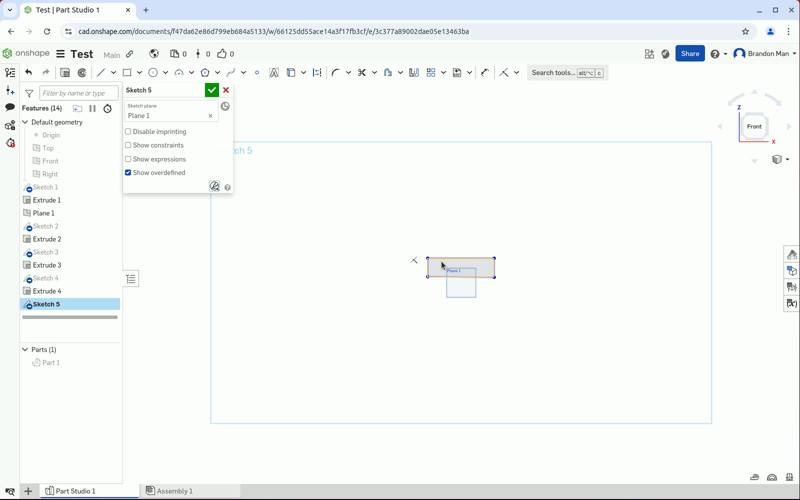
scroll(6)
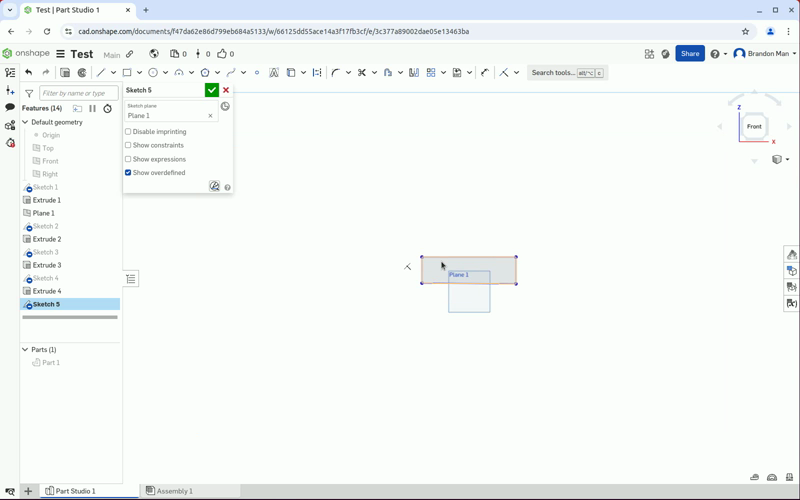
scroll(6)
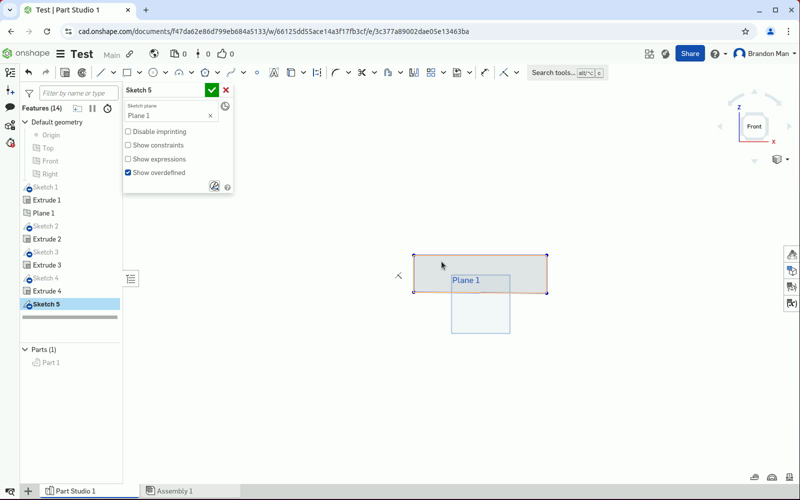
scroll(6)
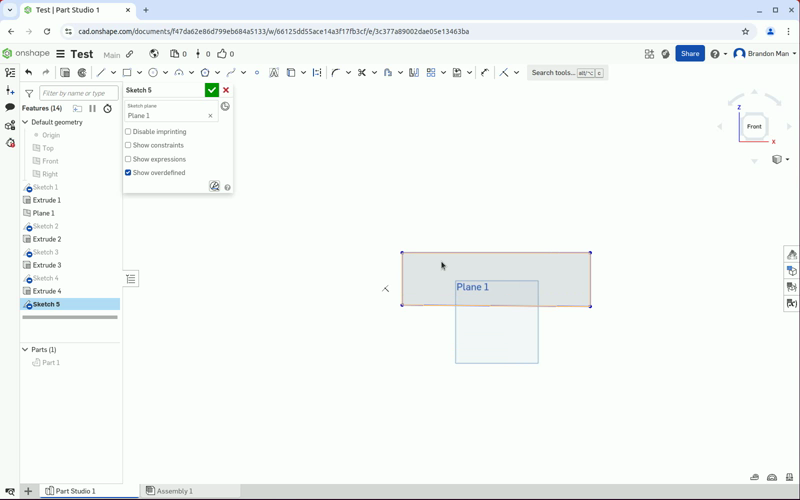
scroll(6)
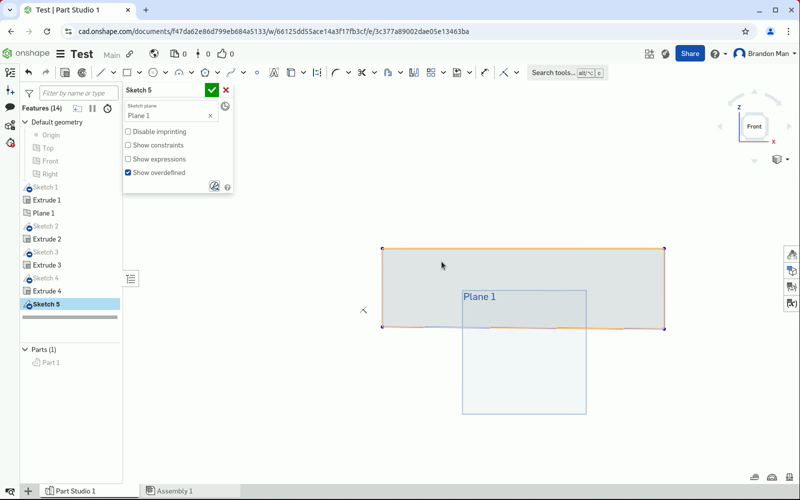
scroll(6)
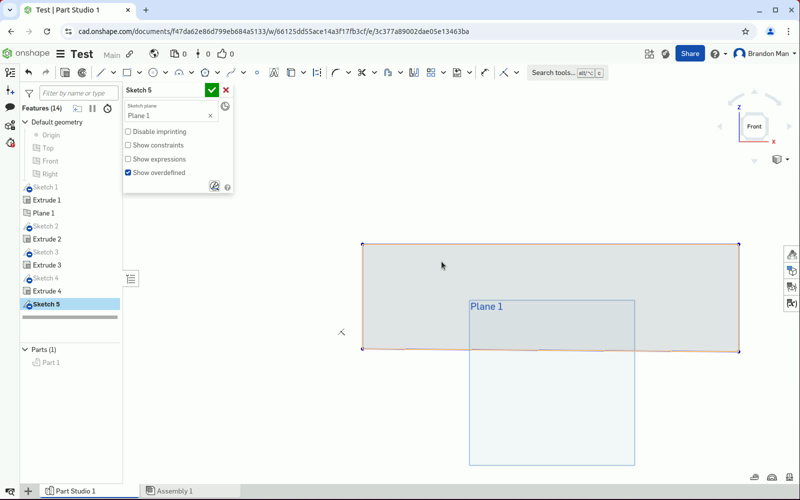
scroll(6)
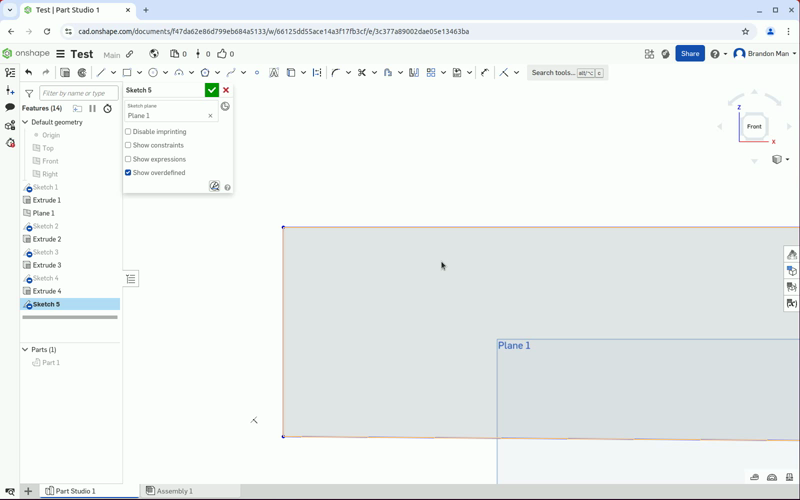
click(441, 261)
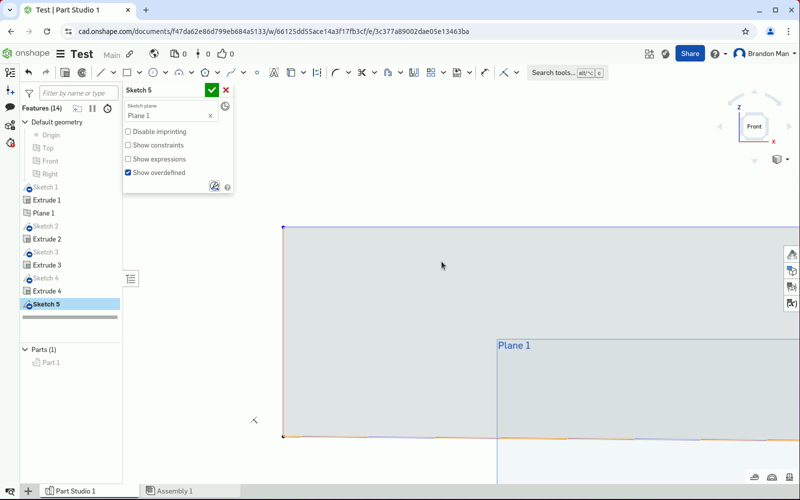
scroll(-6)
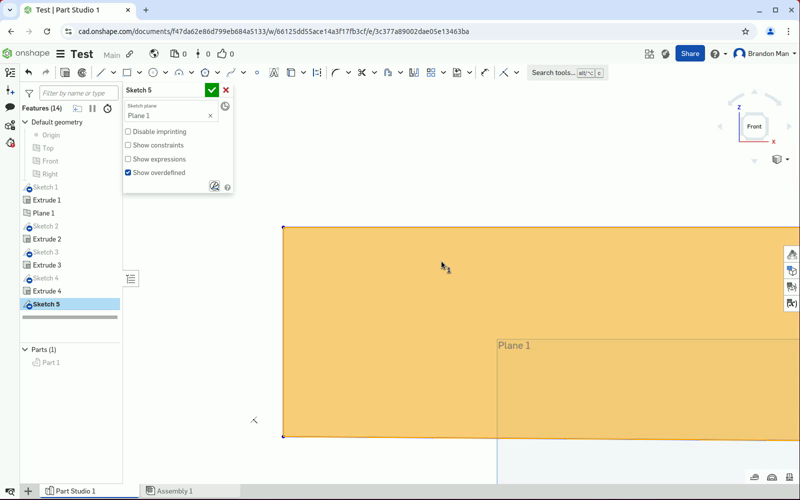
scroll(-6)
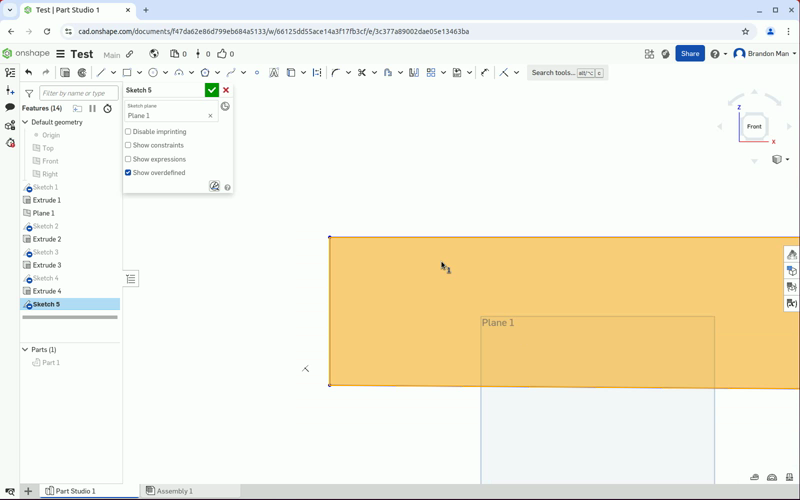
scroll(-6)
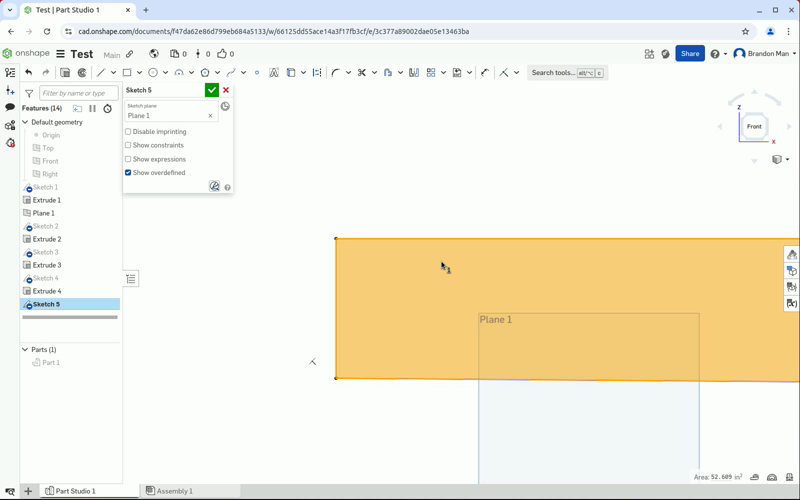
scroll(-6)
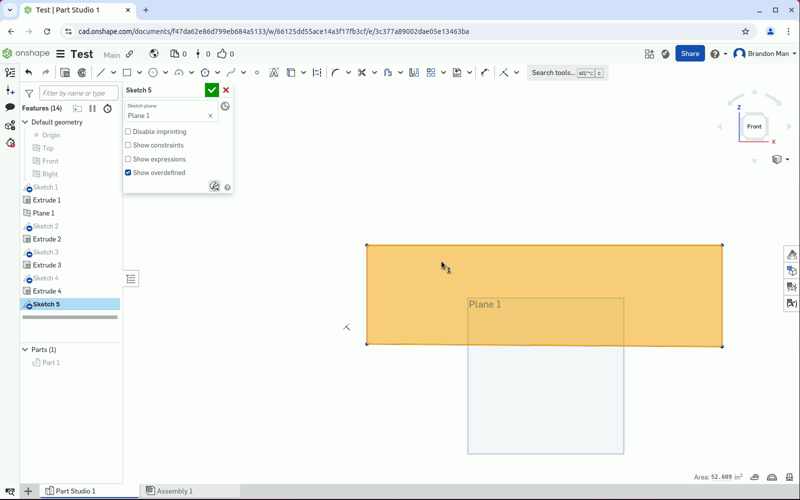
scroll(-6)
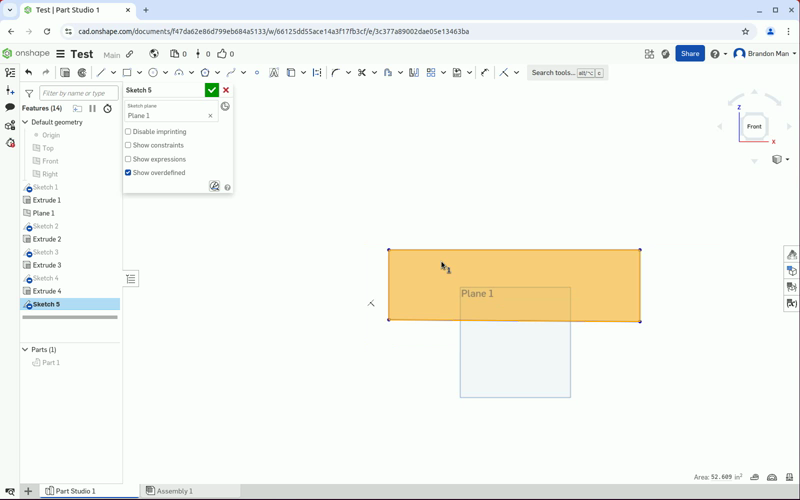
scroll(-6)
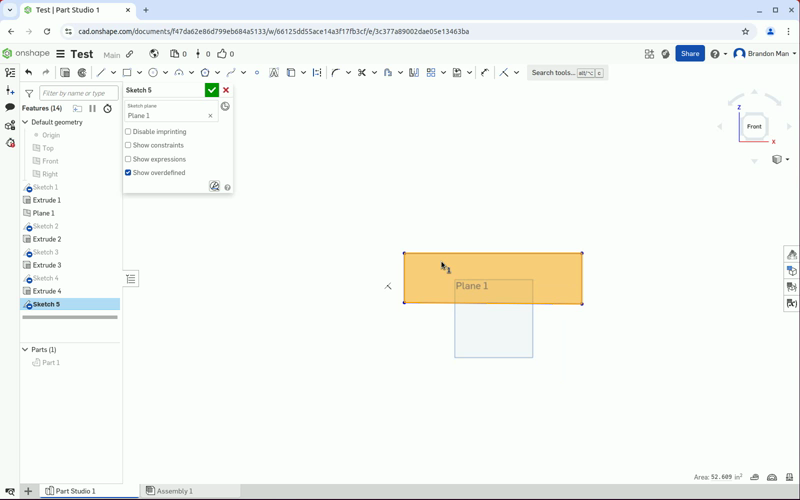
scroll(-6)
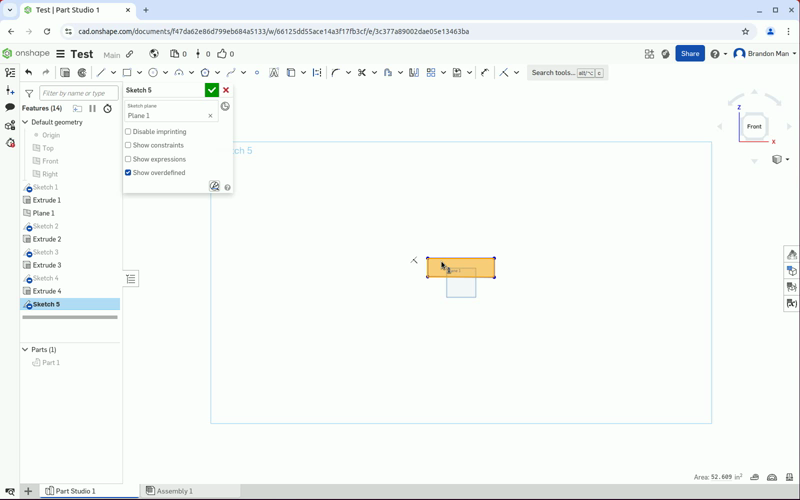
mouse_move(73, 352)
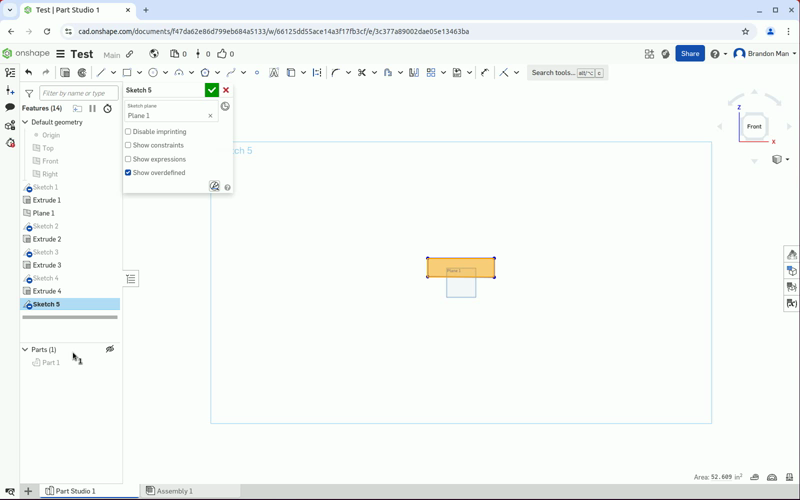
key(shift+y)
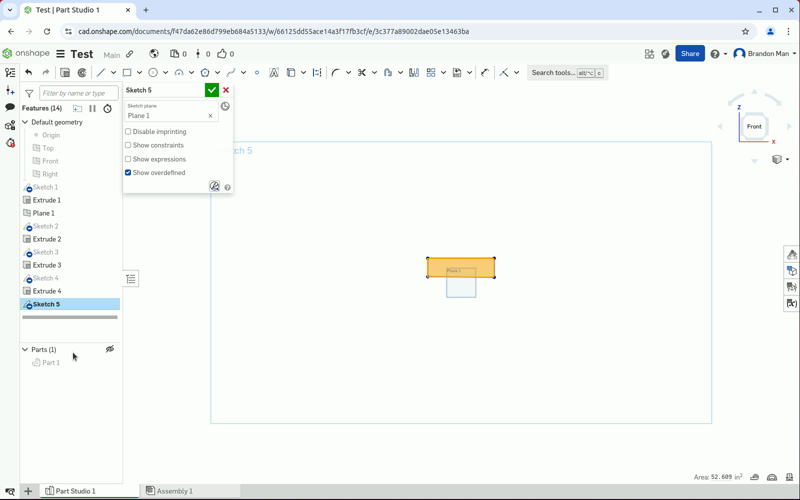
key(shift+e)
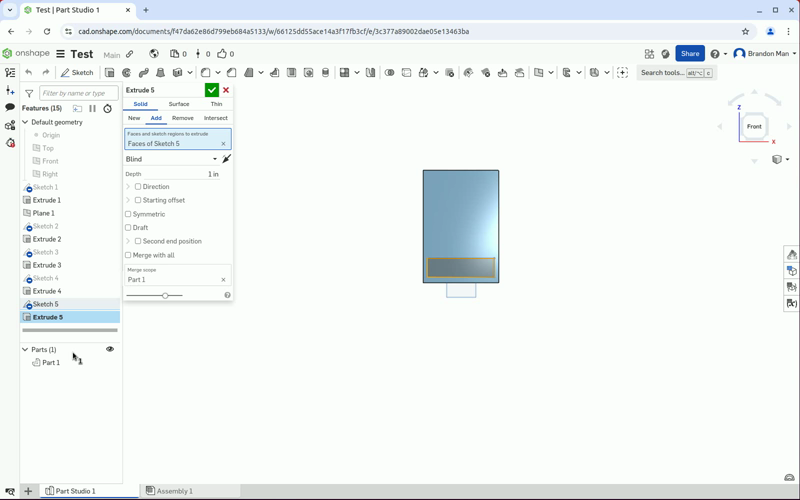
mouse_move(143, 106)
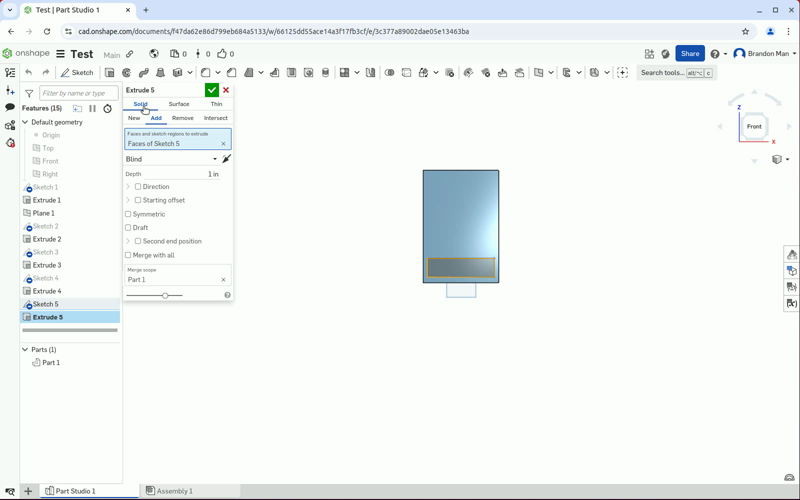
click(143, 106)
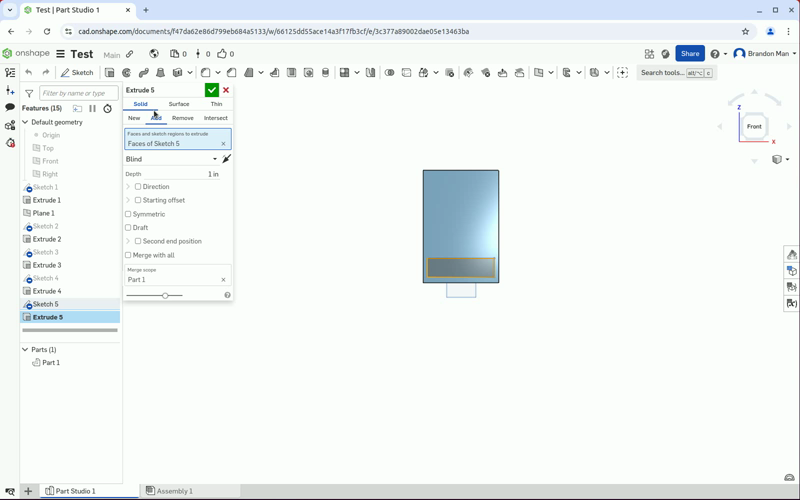
mouse_move(186, 120)
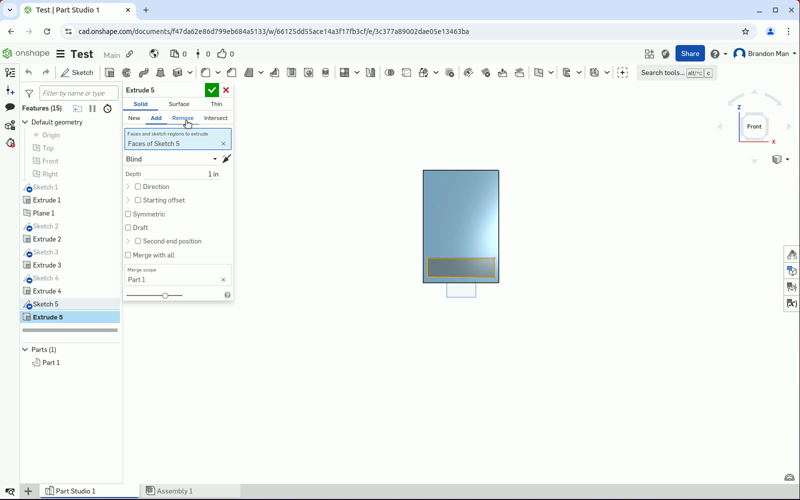
click(186, 120)
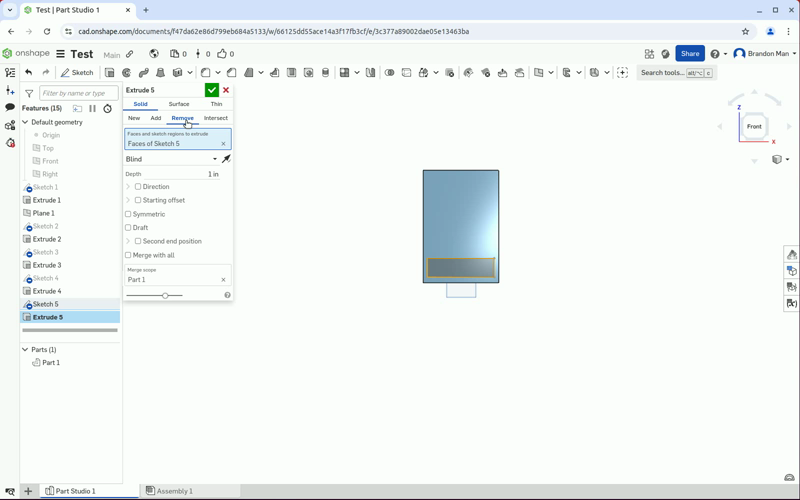
key(tab, 4)
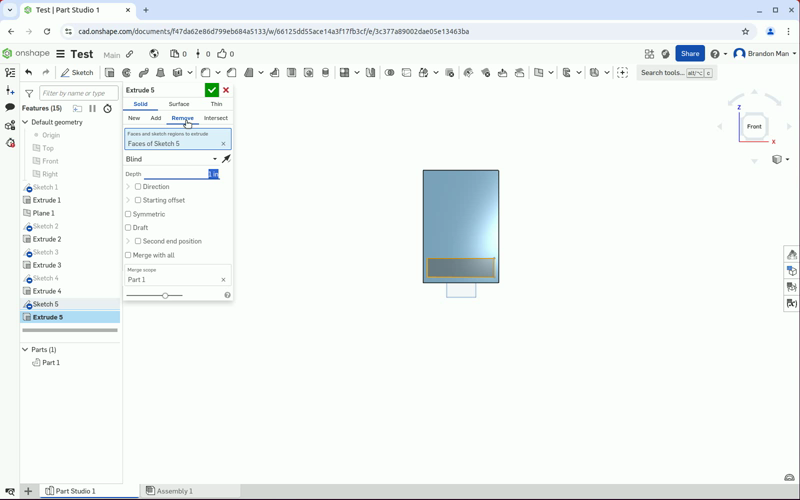
text(9.628)
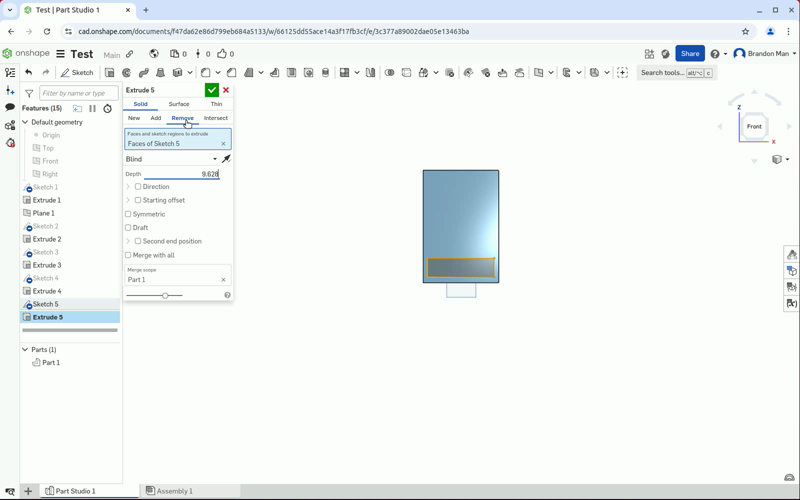
key(tab, 6)
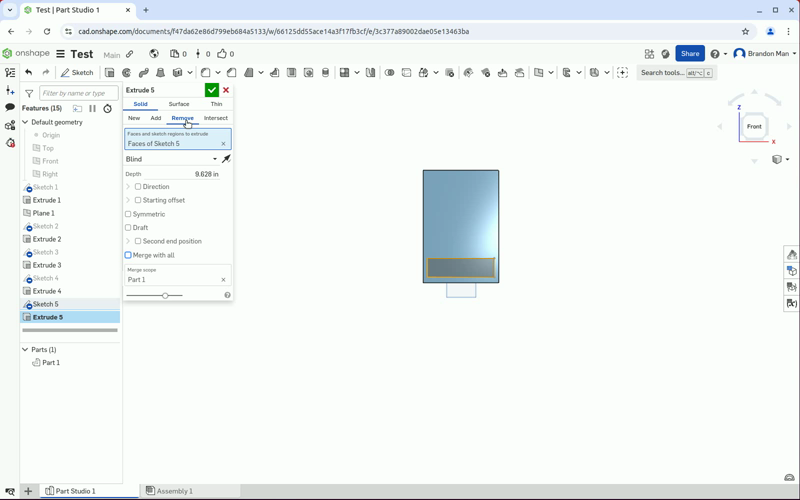
key(space)
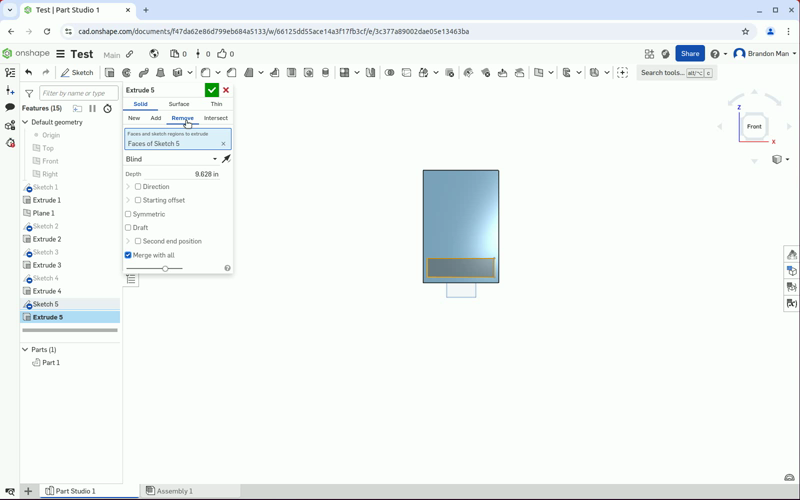
key(enter)
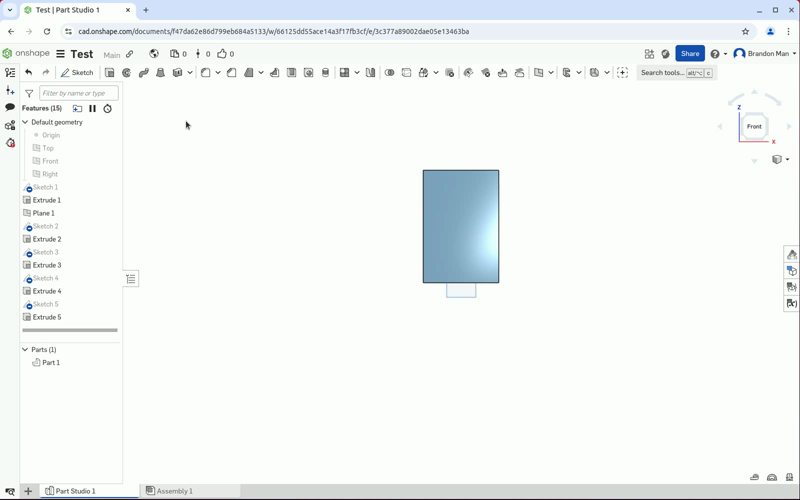
key(shift+h)
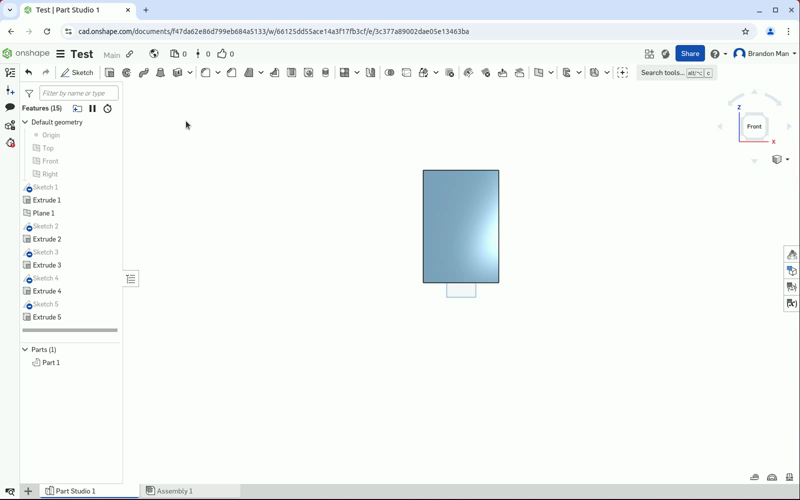
key(shift+h)
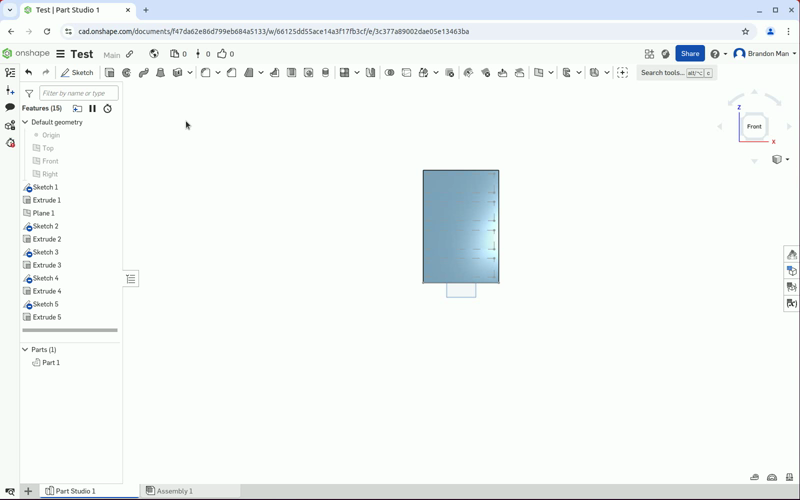
key(shift+7)
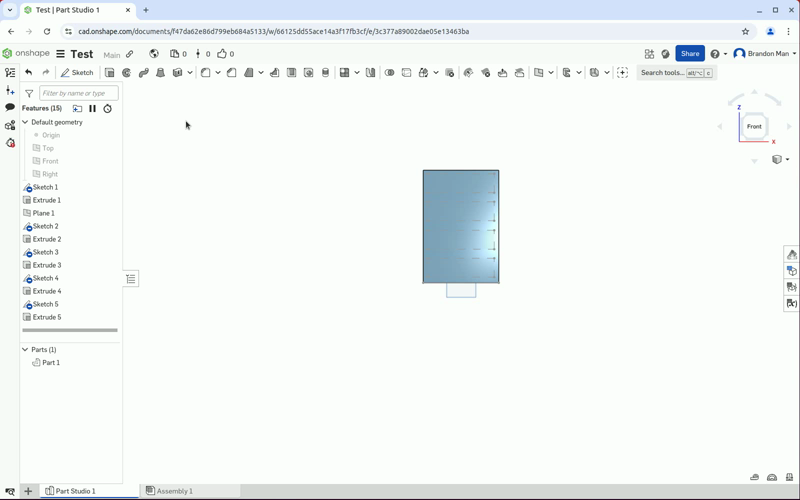
key(left, 2)
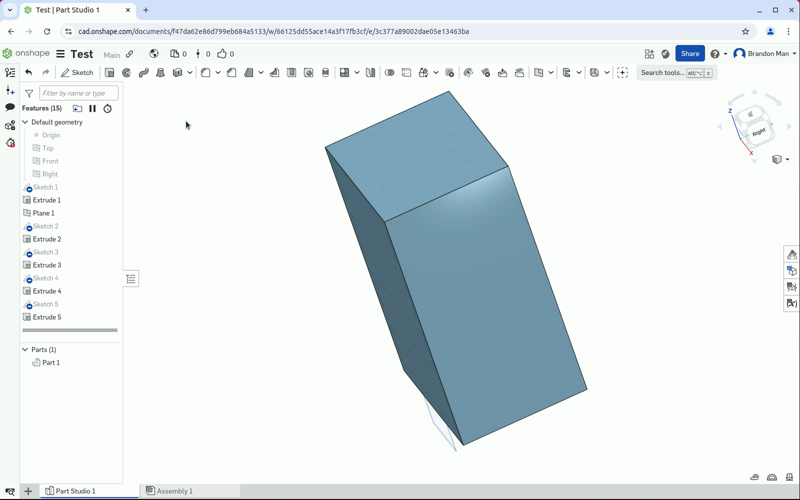
key(down, 2)
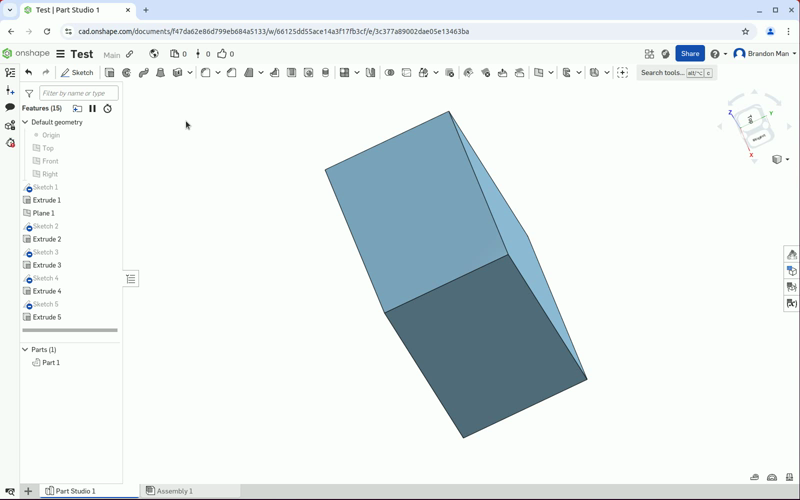
key(up, 2)
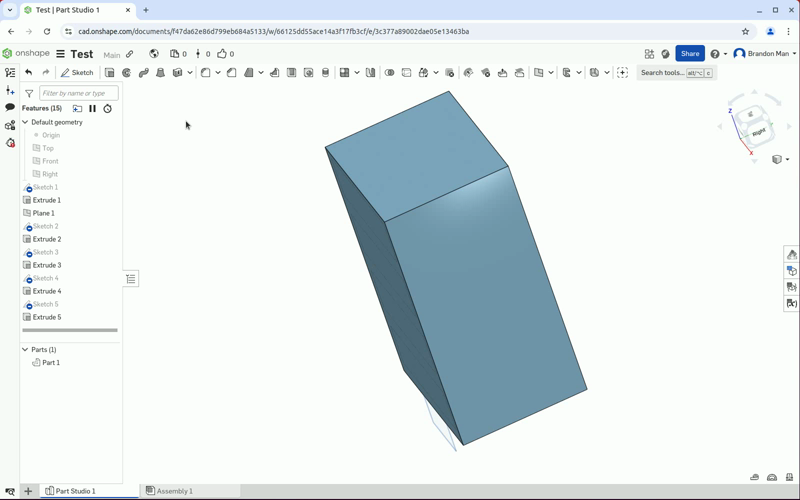
key(right, 2)
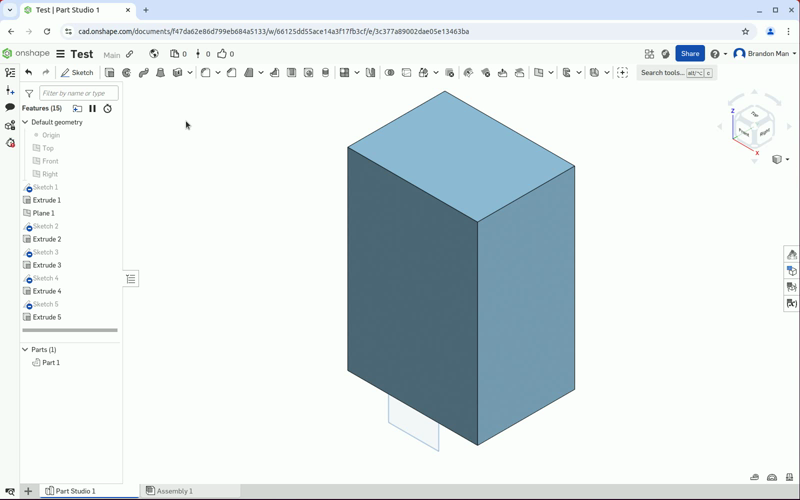
mouse_move(73, 189)
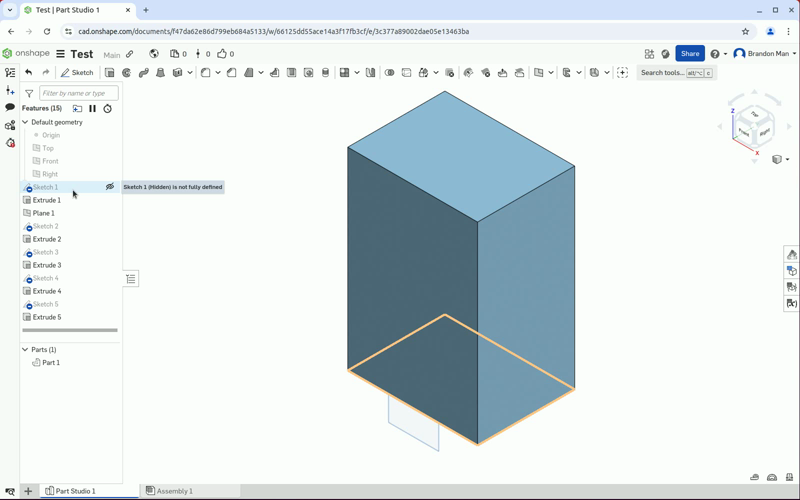
click(73, 189)